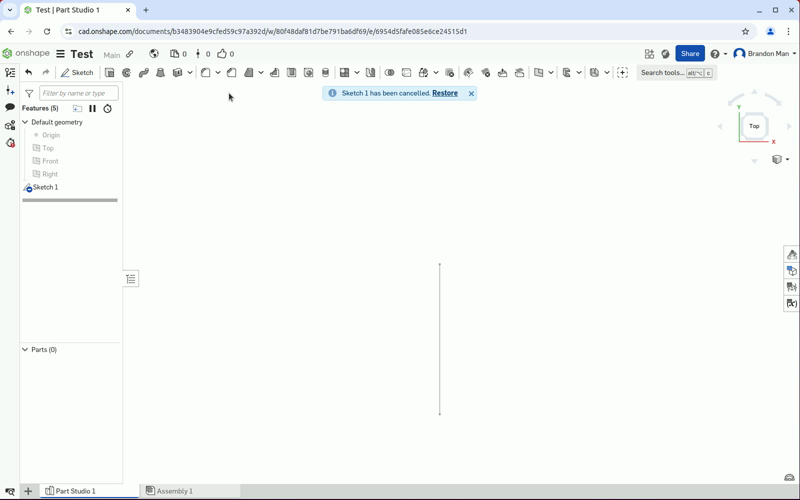
key(shift+h)
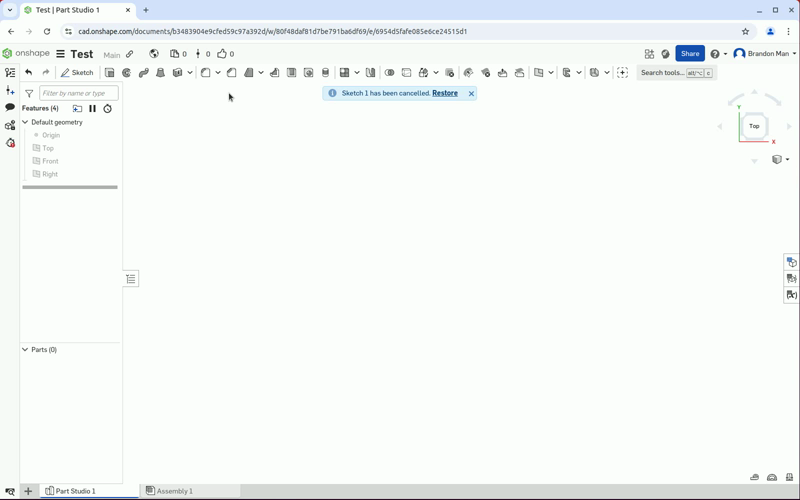
mouse_move(73, 352)
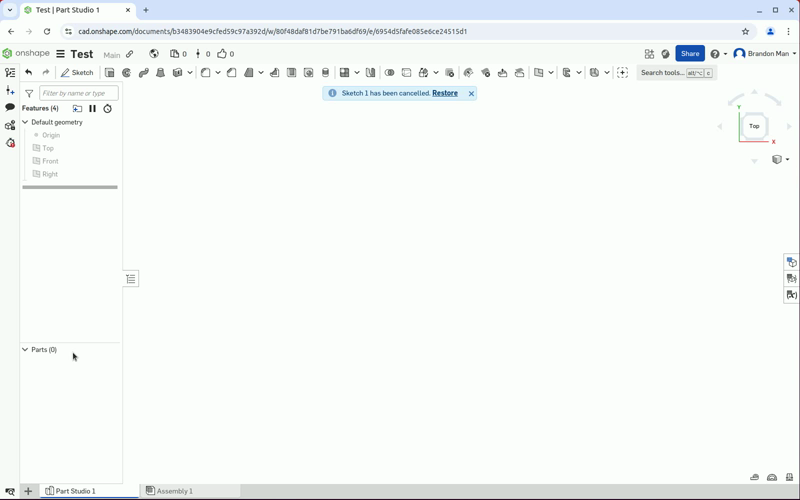
key(y)
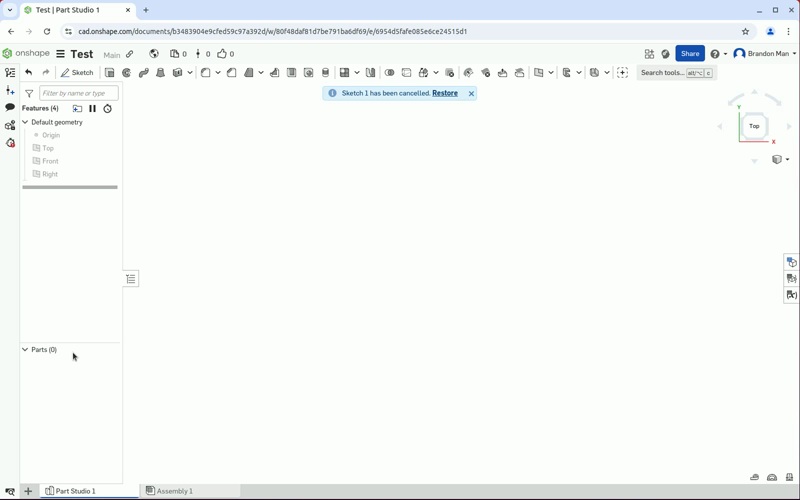
key(shift+p)
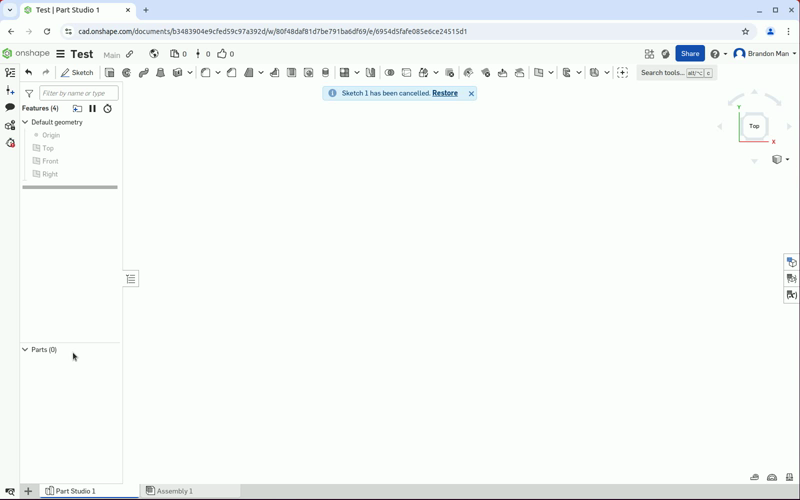
key(space)
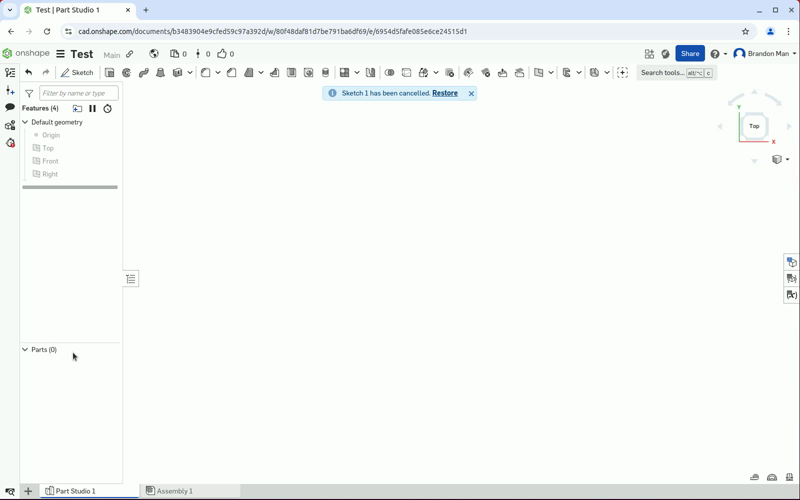
key_down(shift)
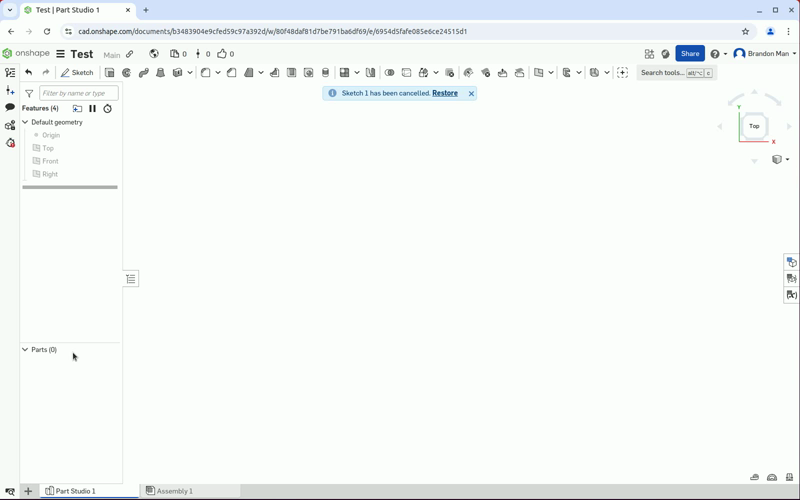
key(up)
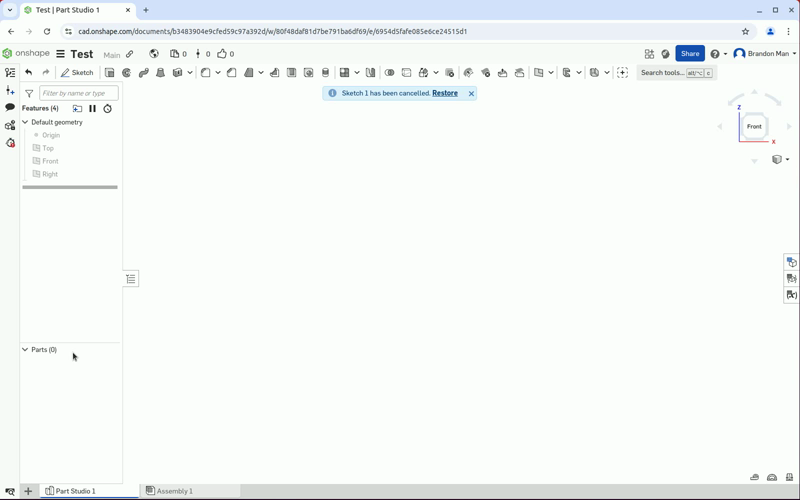
key_up(shift)
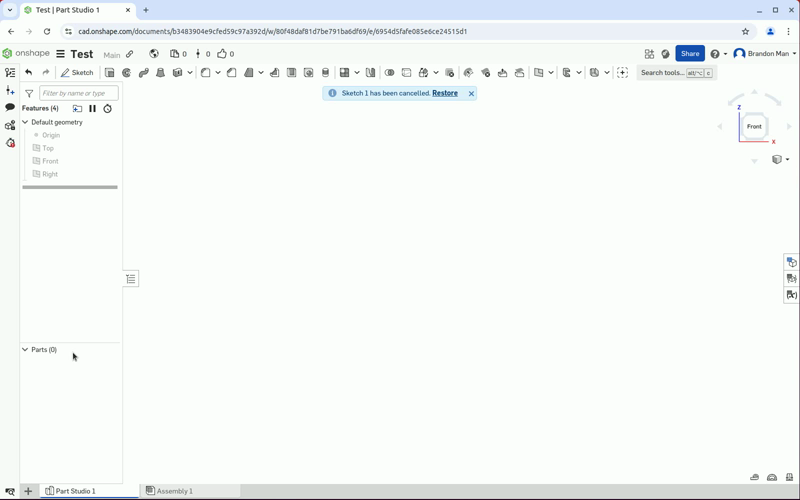
key(space)
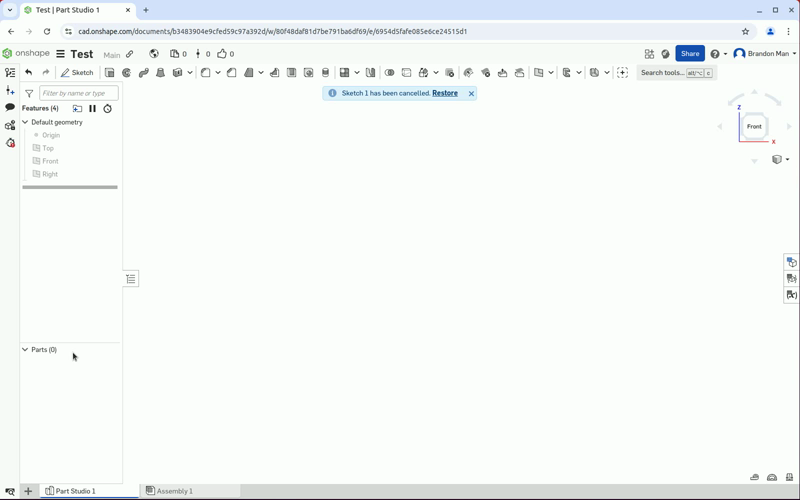
key_down(shift)
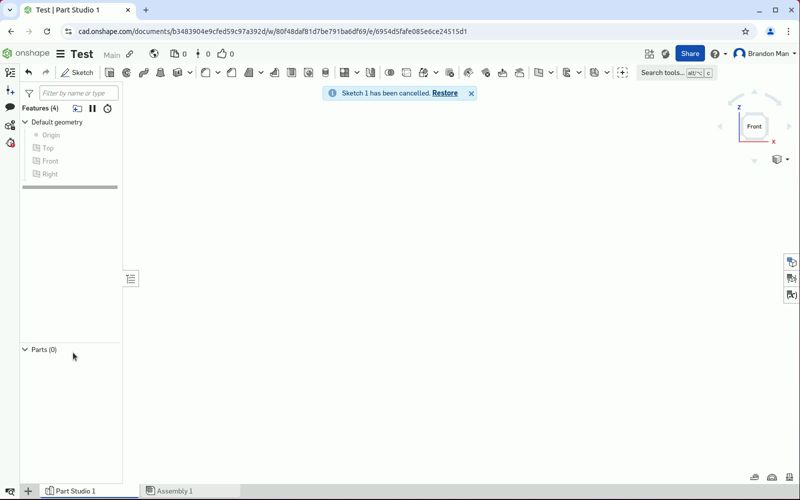
key(left)
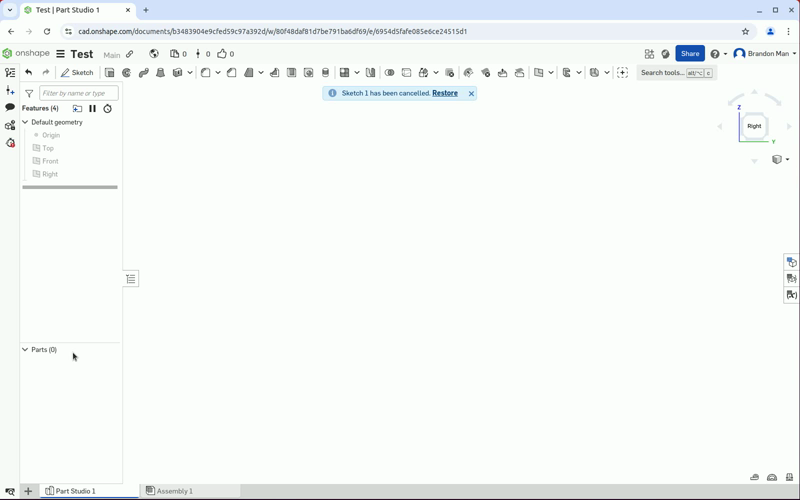
key_up(shift)
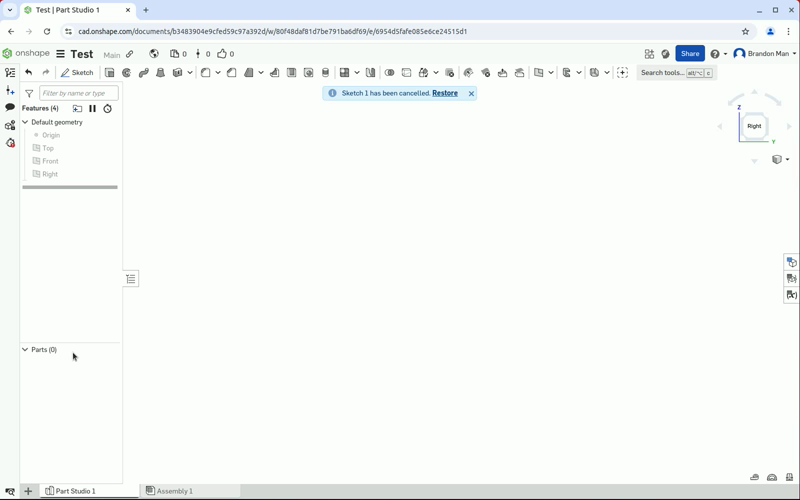
mouse_move(73, 352)
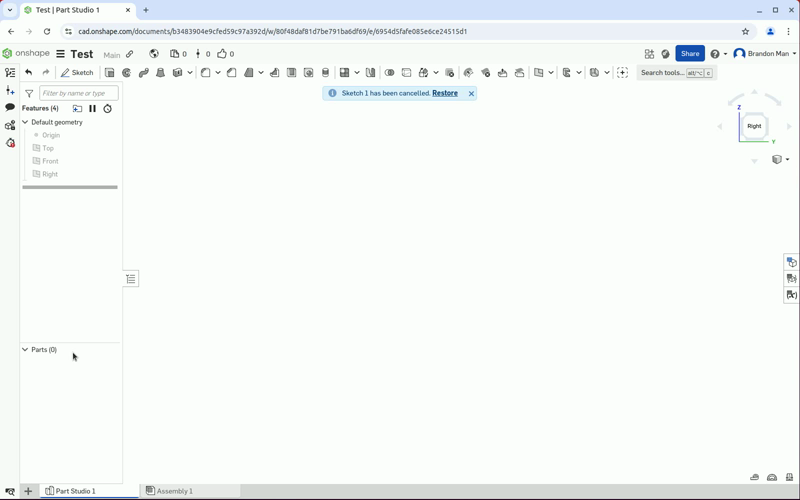
key(shift+y)
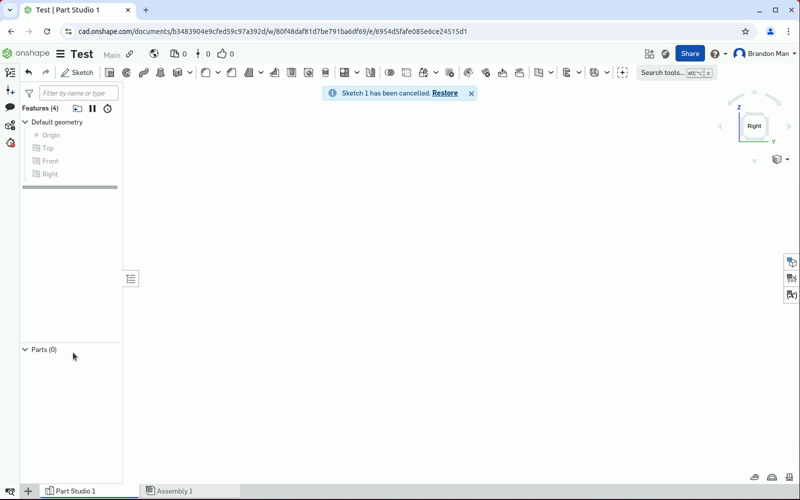
key(shift+s)
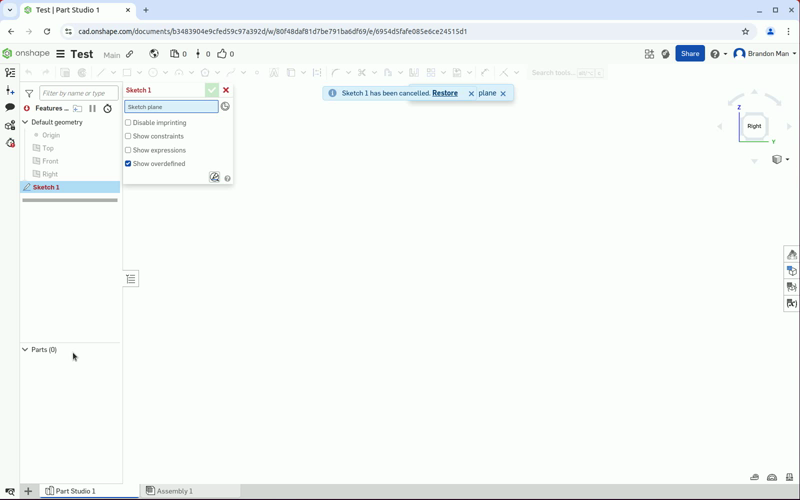
mouse_move(73, 176)
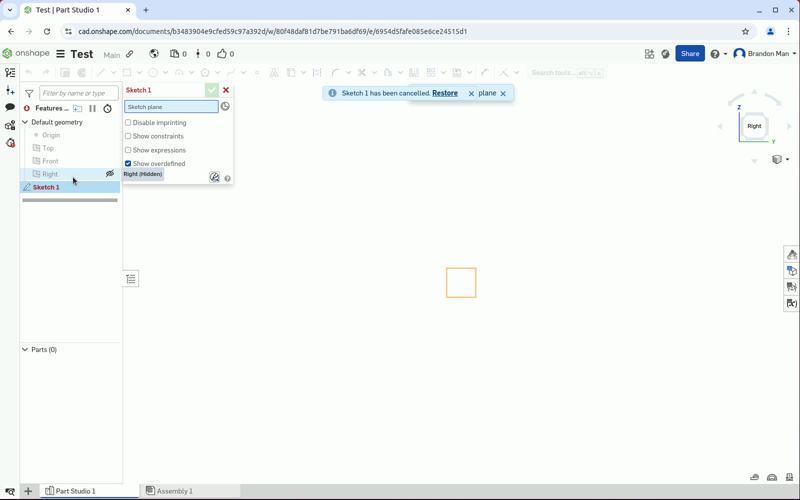
click(73, 176)
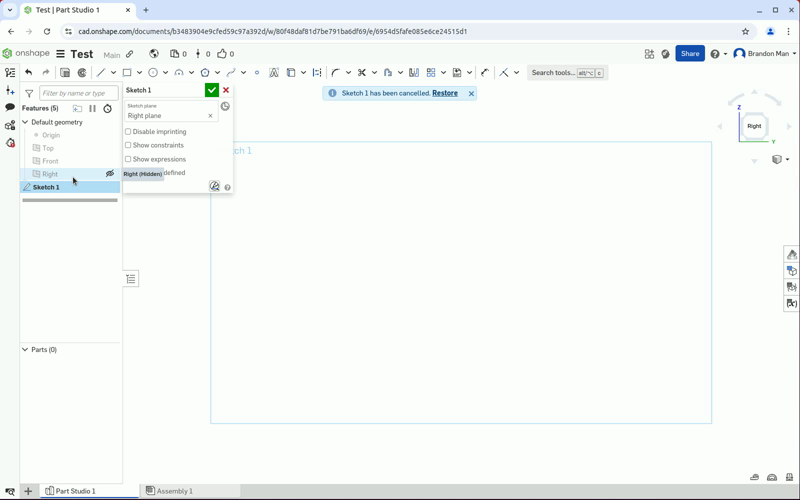
mouse_move(73, 352)
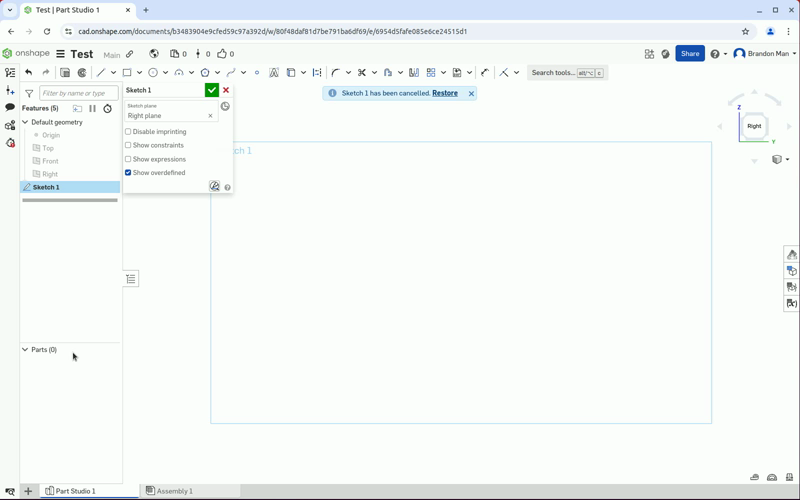
key(y)
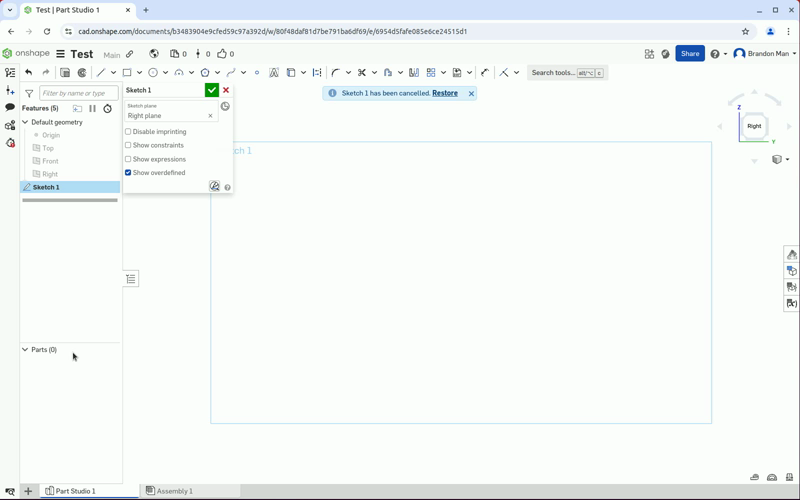
key(l)
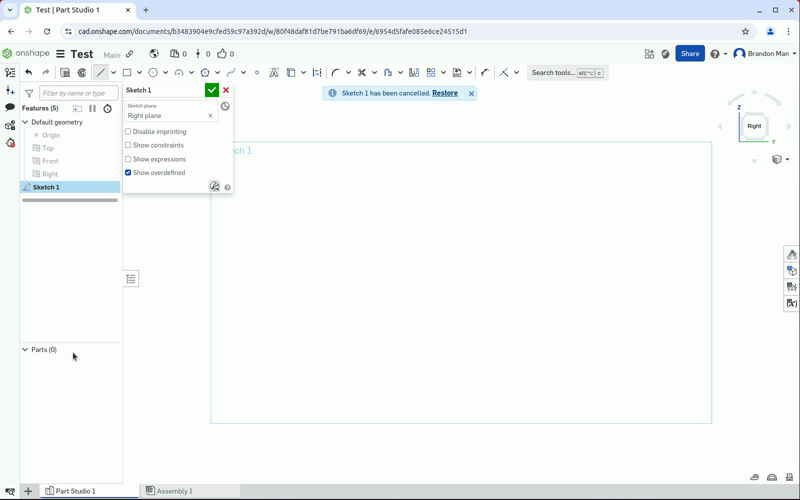
key_down(shift)
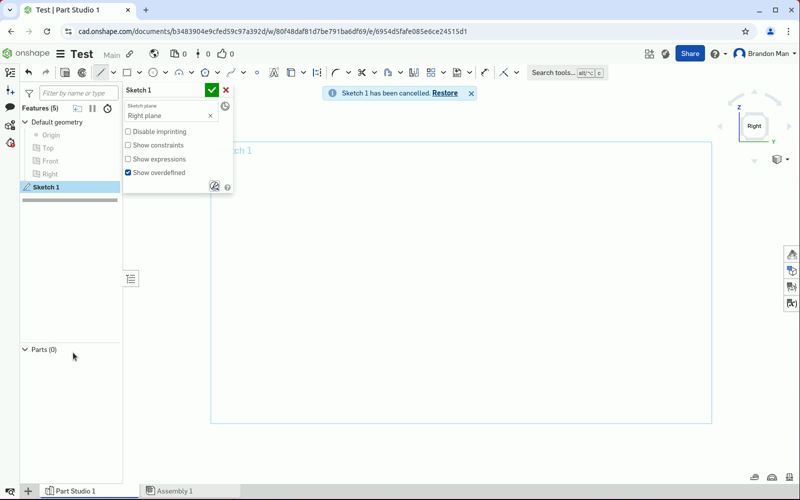
mouse_move(430, 200)
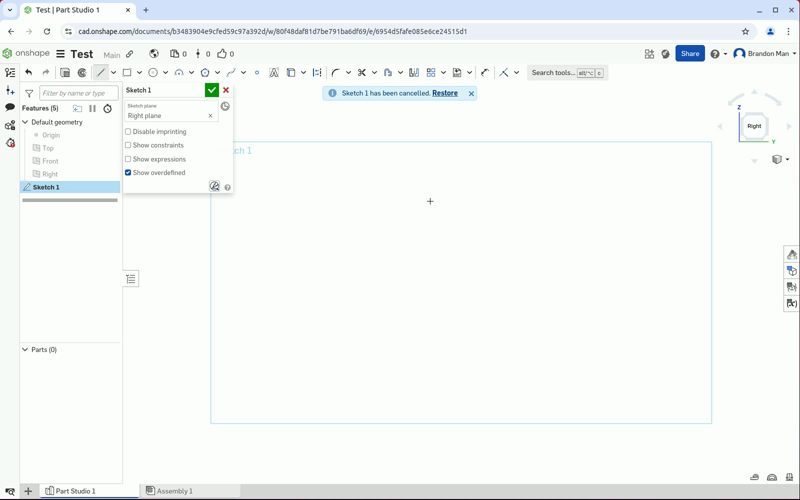
click(430, 200)
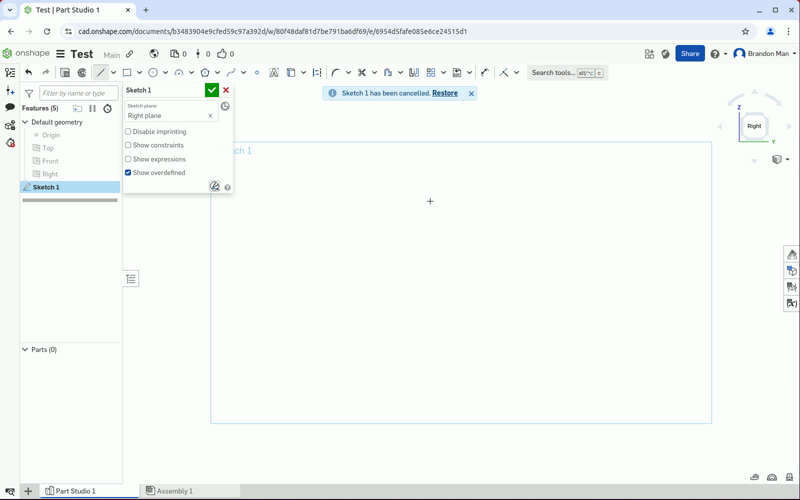
key_up(shift)
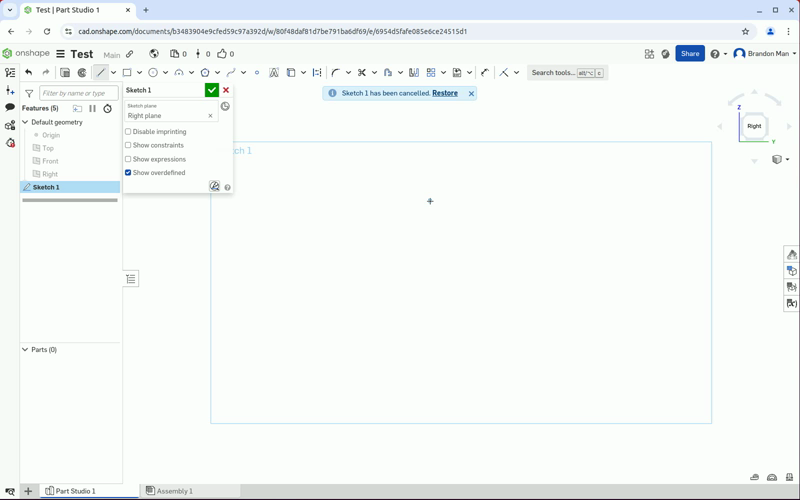
key_down(shift)
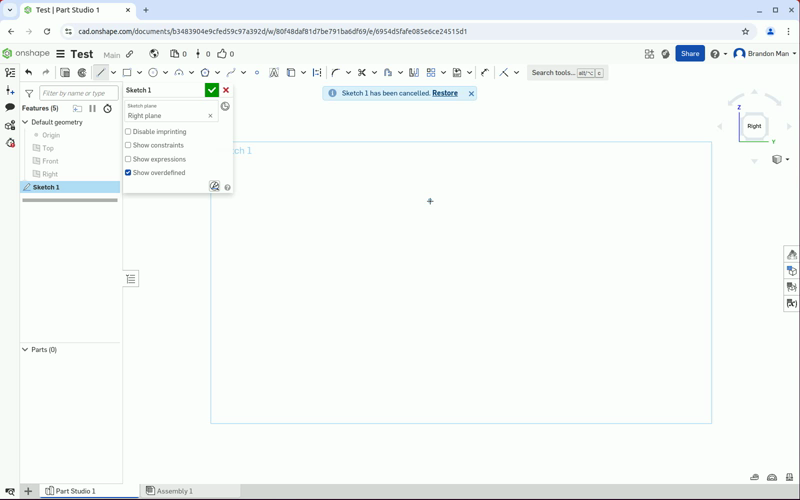
mouse_move(460, 200)
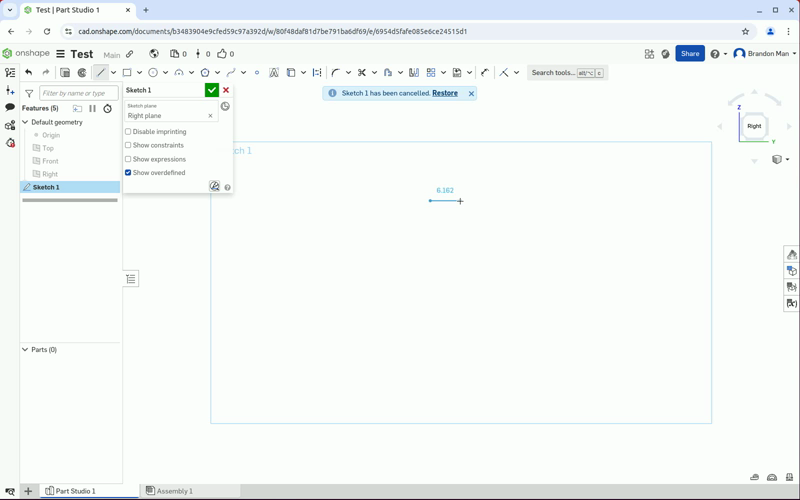
mouse_move(451, 200)
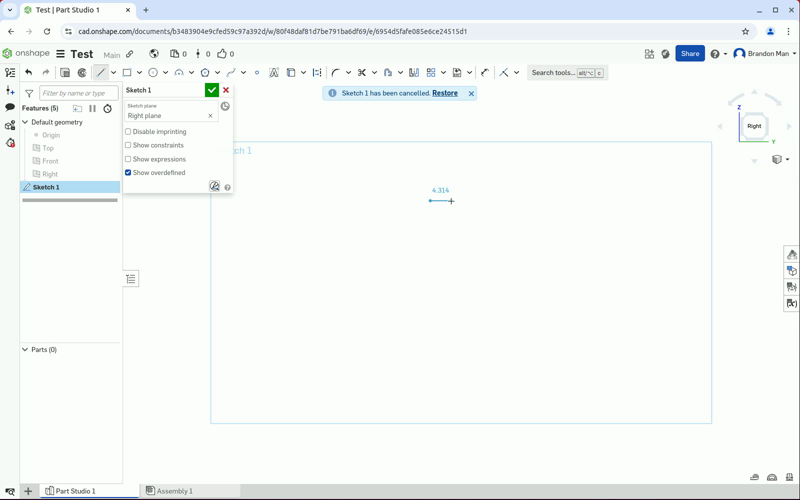
click(451, 200)
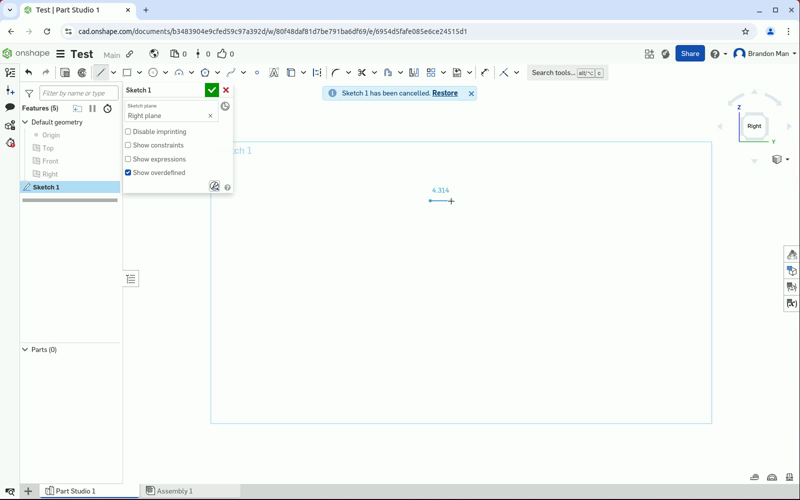
key_up(shift)
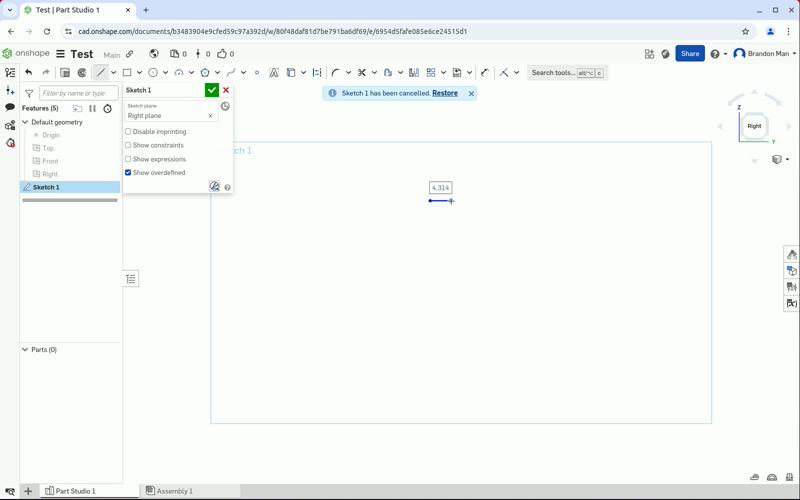
key(esc)
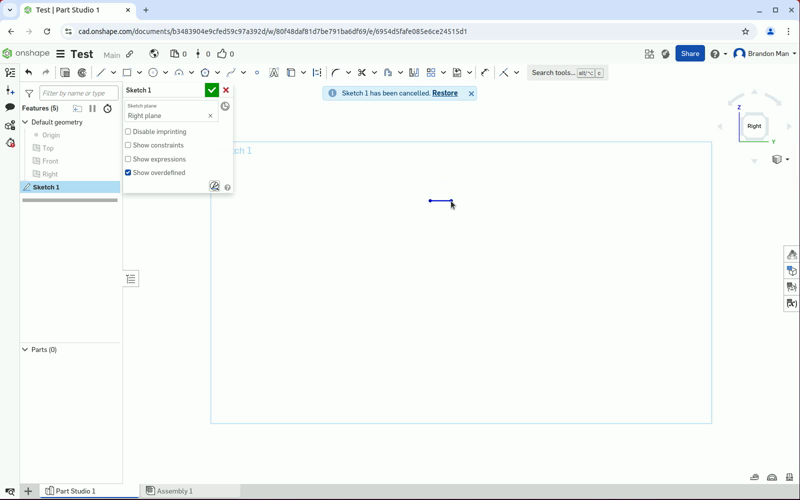
key(a)
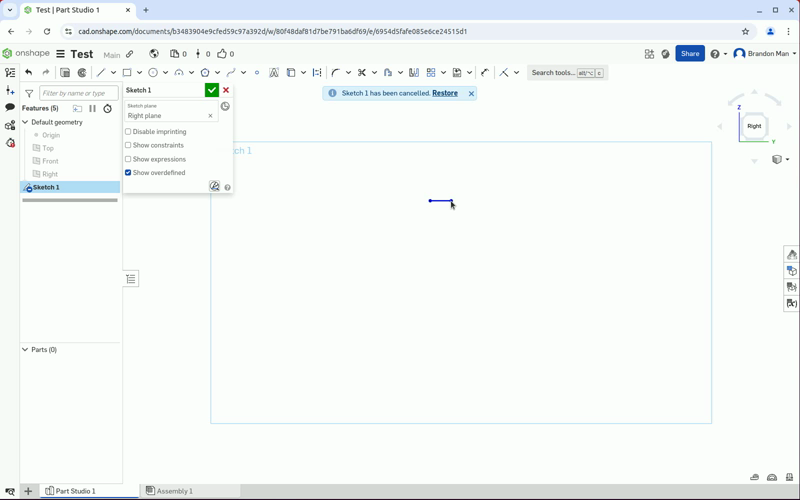
mouse_move(451, 200)
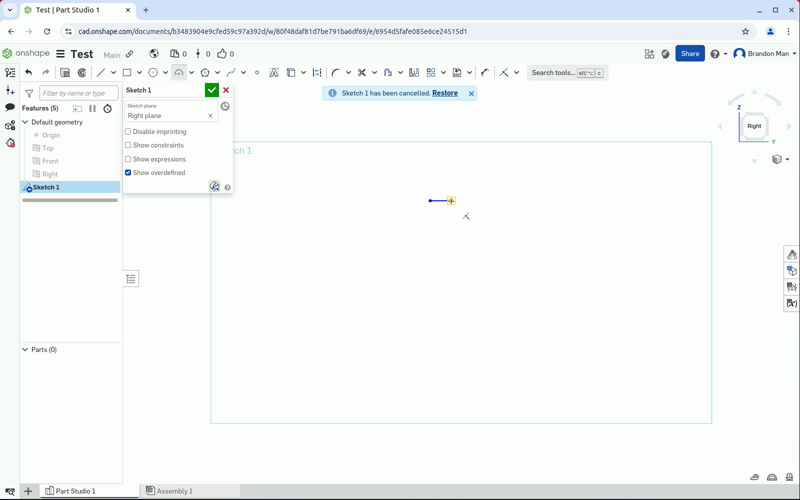
click(451, 200)
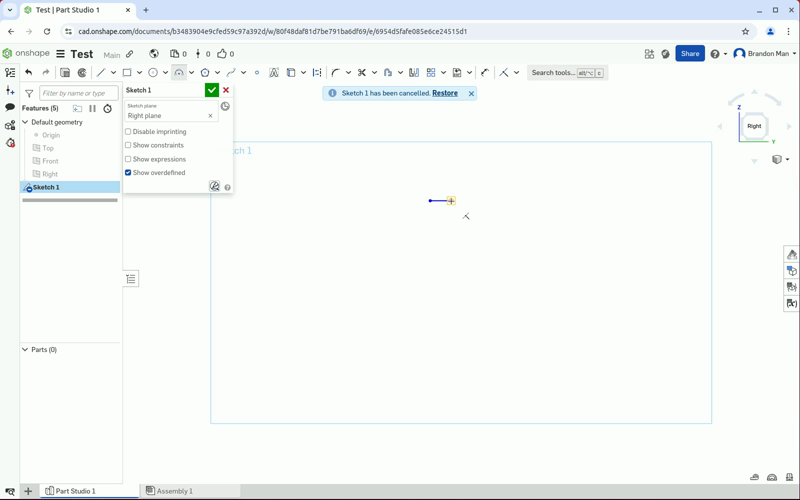
key_down(shift)
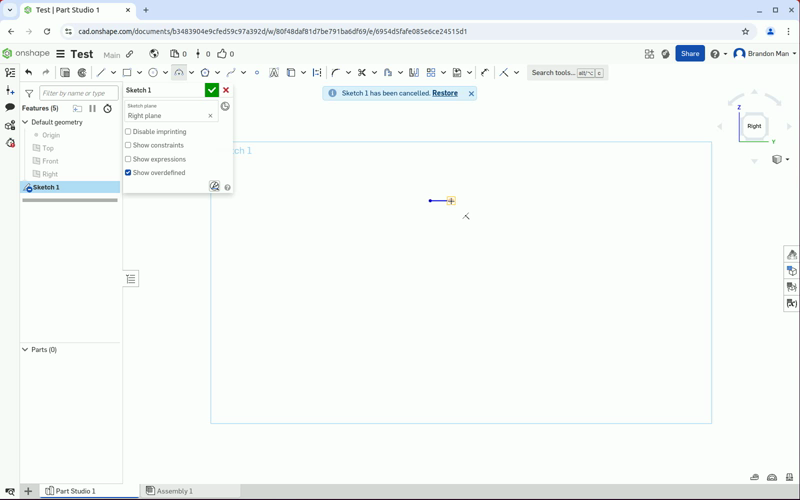
mouse_move(470, 200)
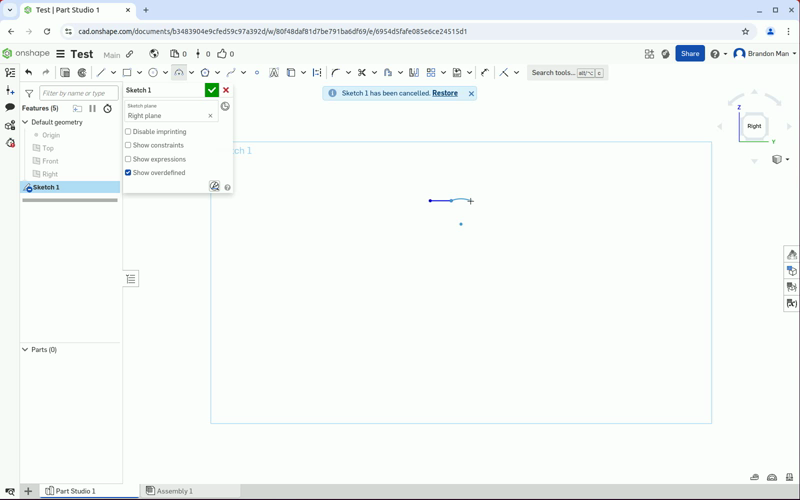
click(470, 200)
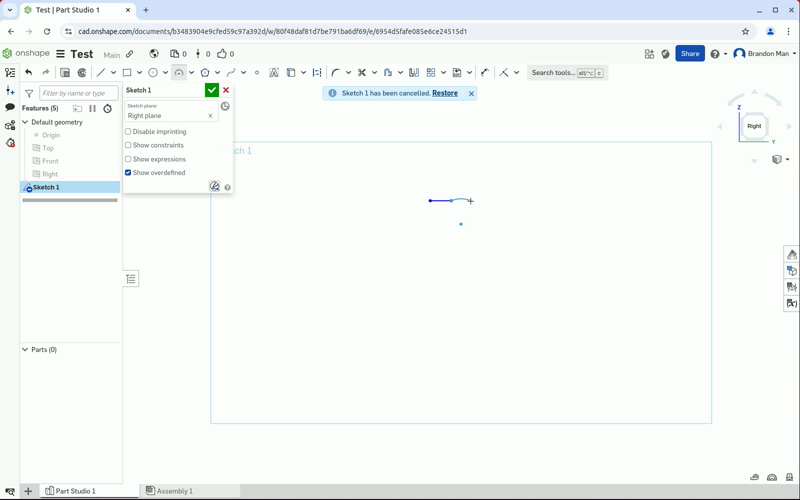
mouse_move(461, 190)
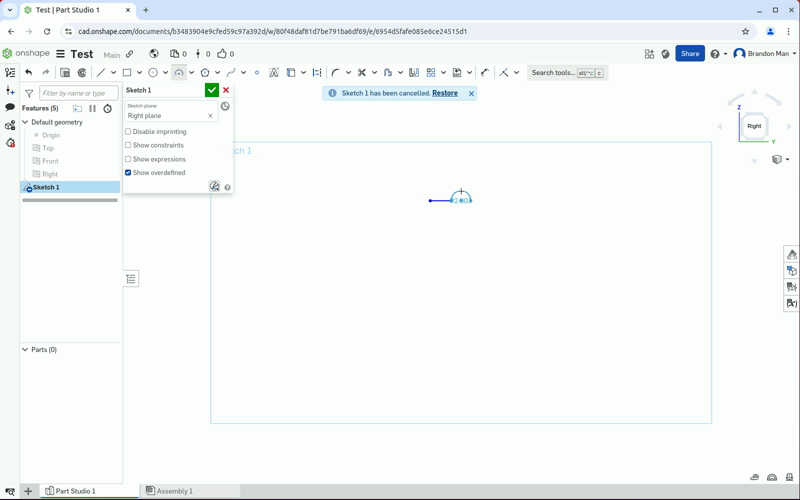
click(461, 190)
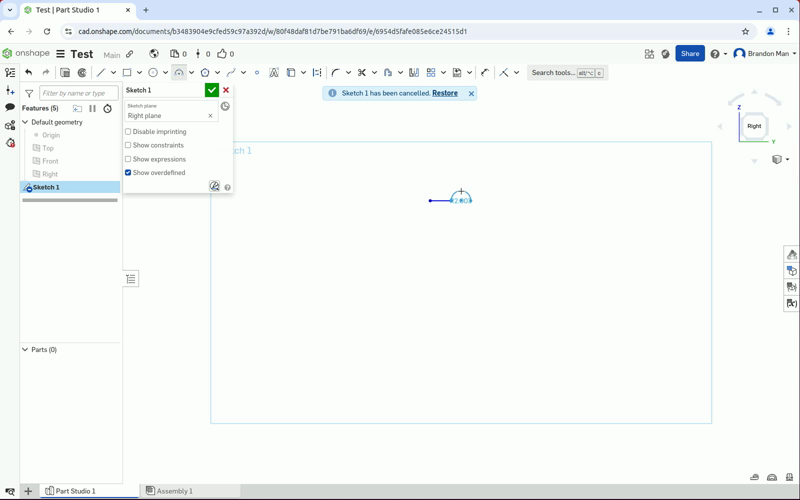
key_up(shift)
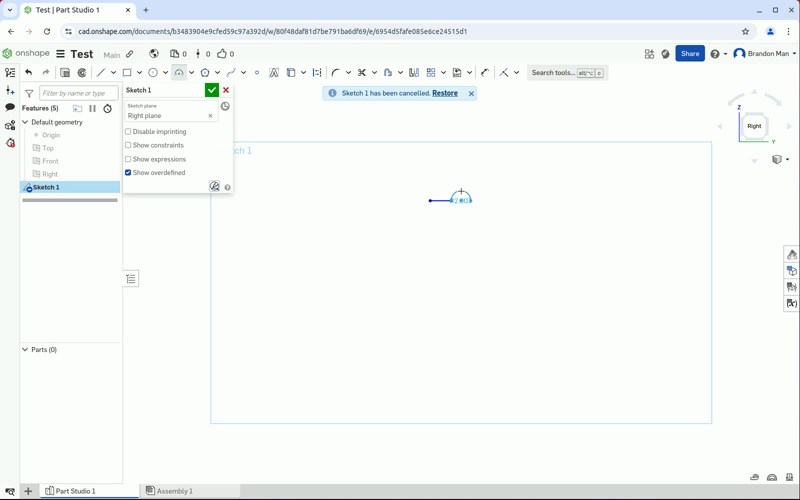
key(esc)
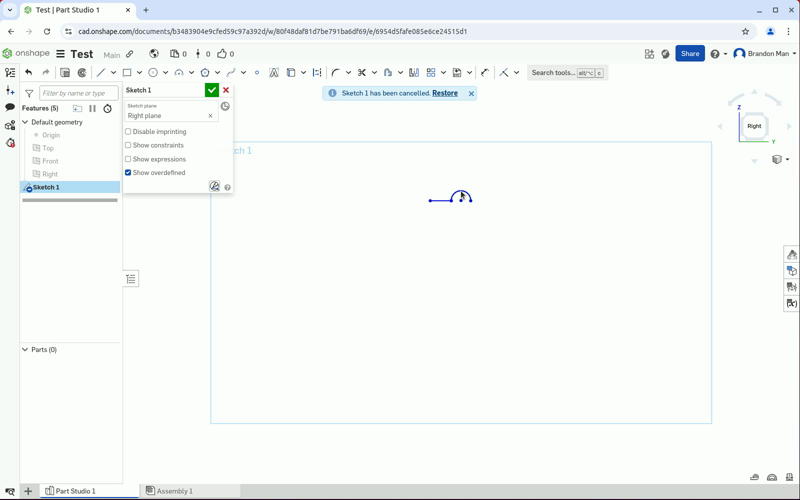
key(l)
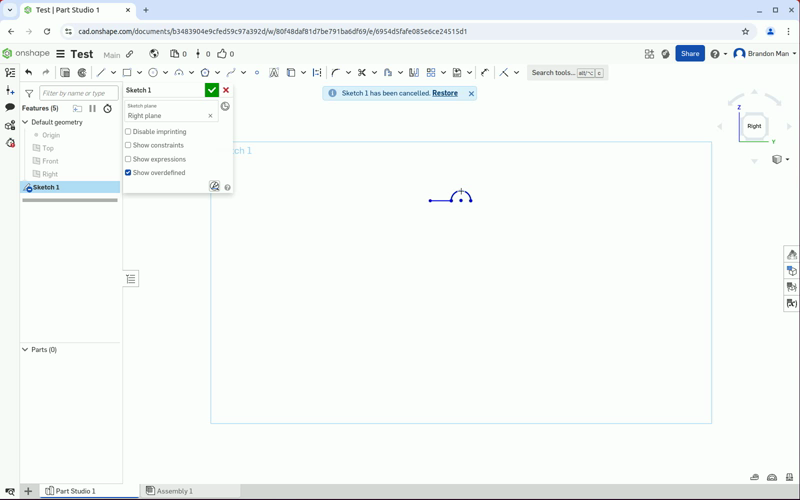
mouse_move(470, 200)
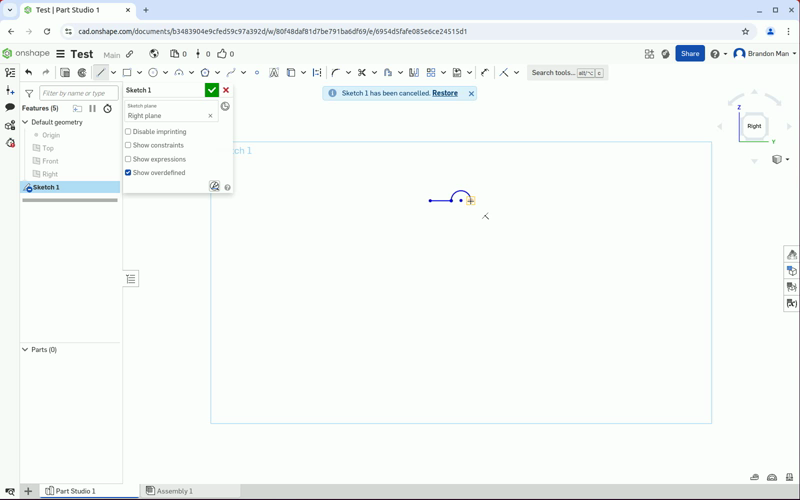
click(470, 200)
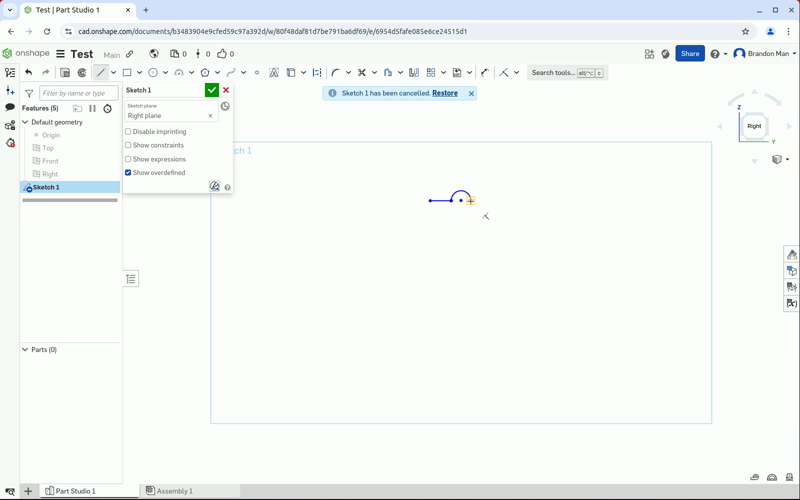
key_down(shift)
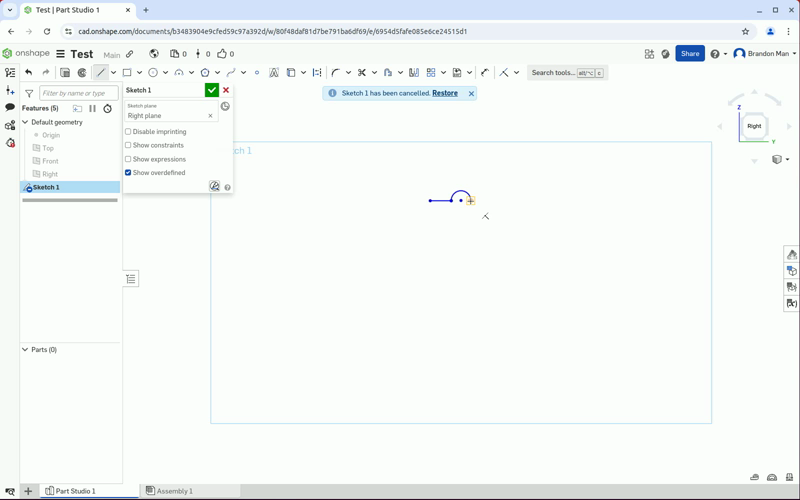
mouse_move(501, 200)
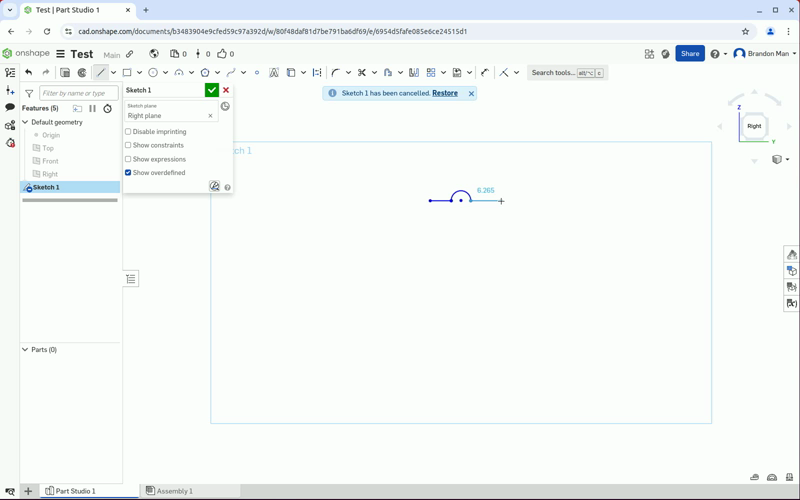
mouse_move(491, 200)
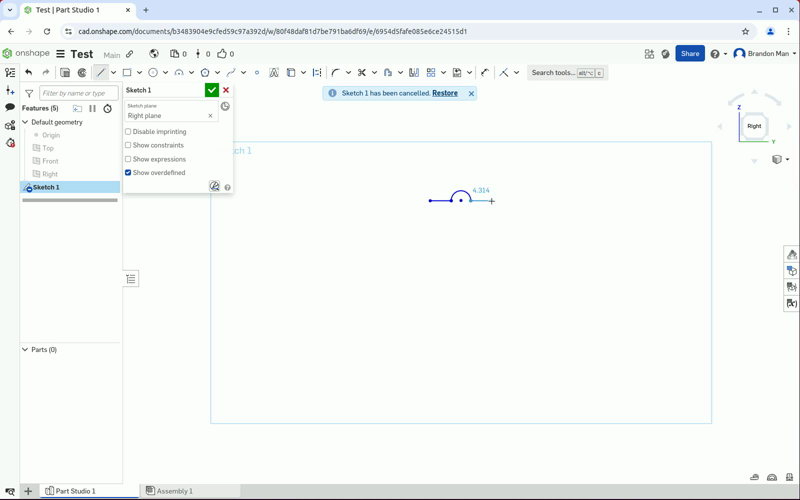
click(491, 200)
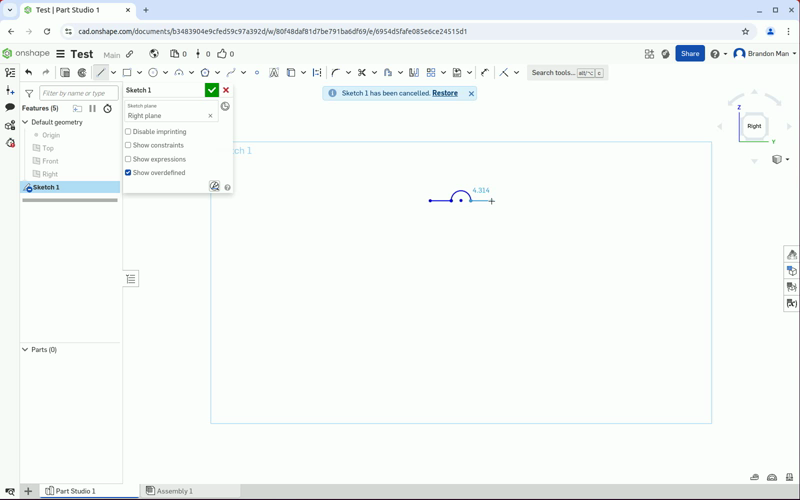
key_up(shift)
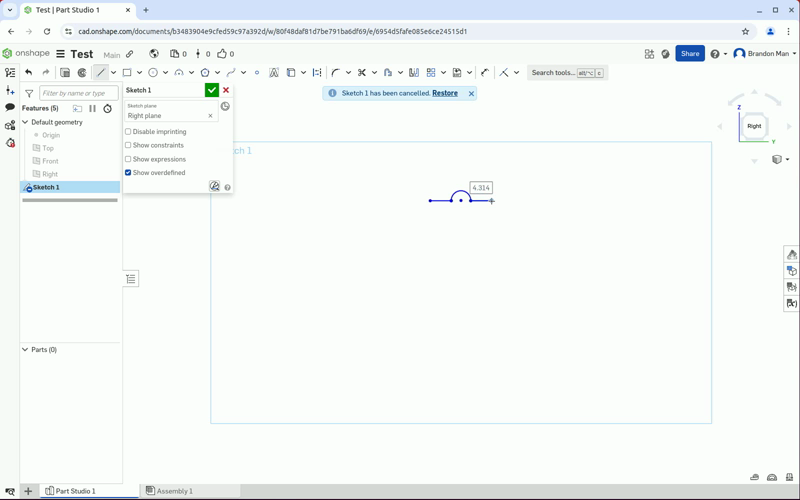
key(esc)
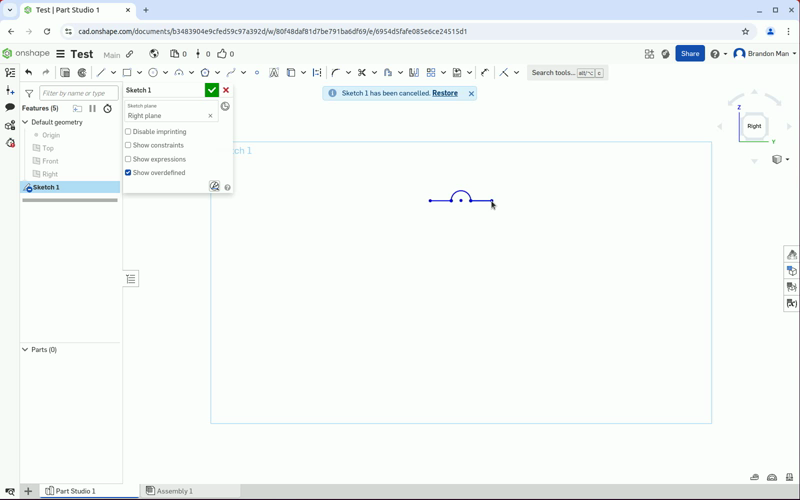
key(a)
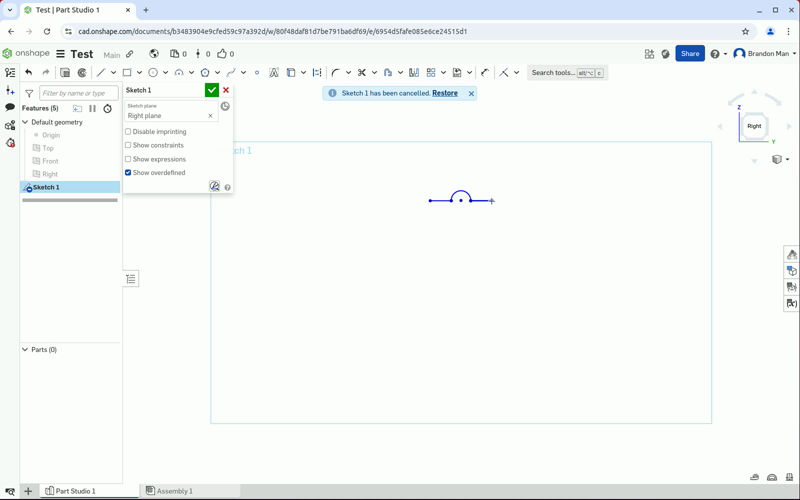
mouse_move(491, 200)
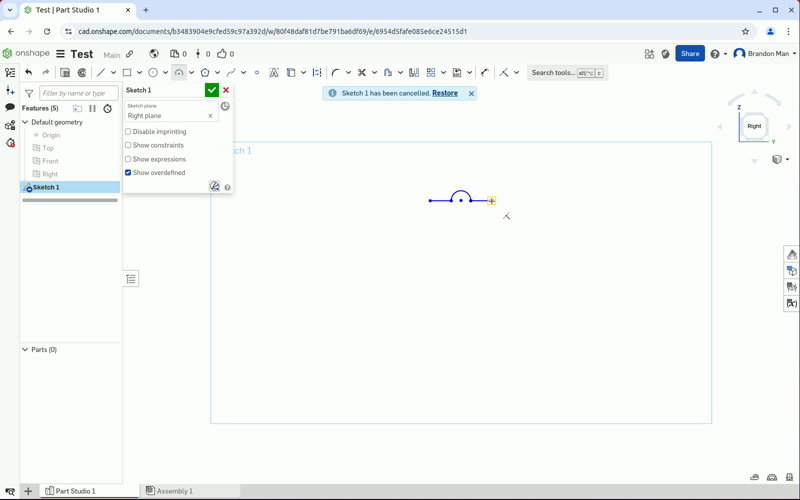
click(491, 200)
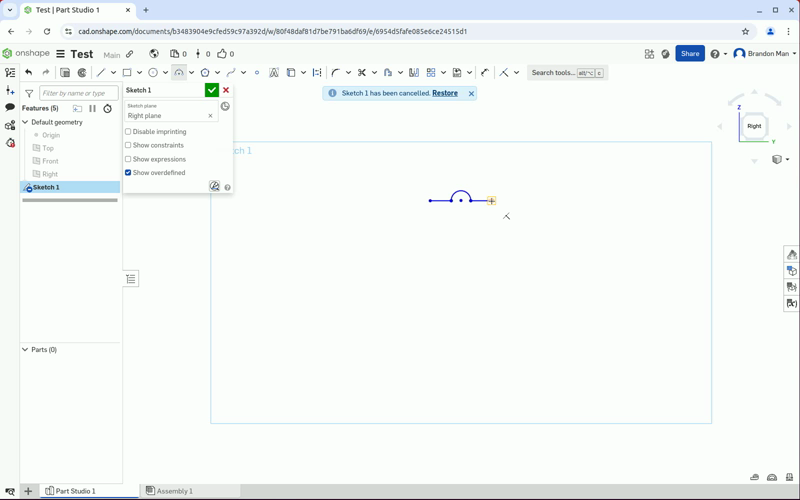
mouse_move(430, 200)
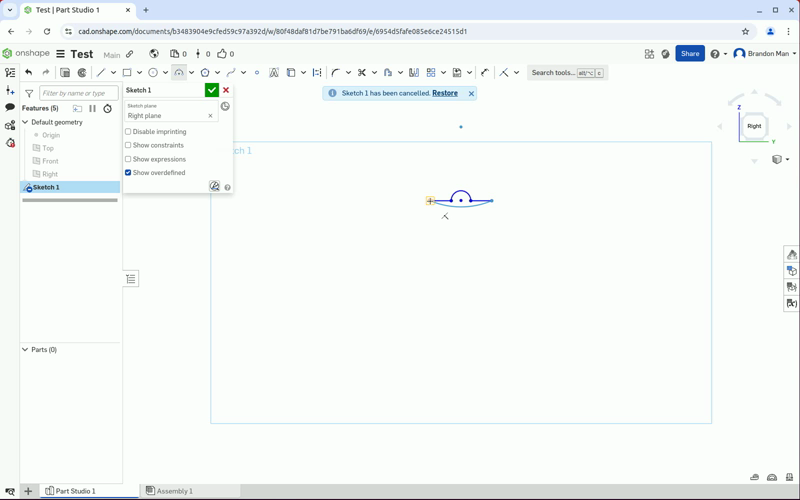
click(430, 200)
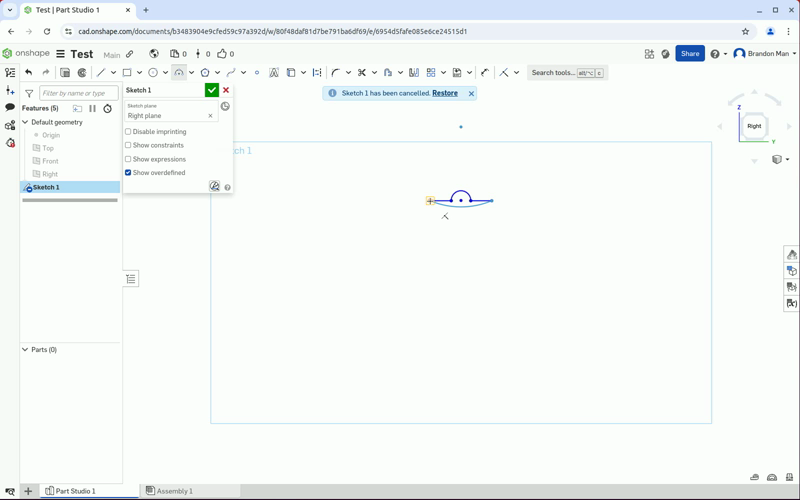
key_down(shift)
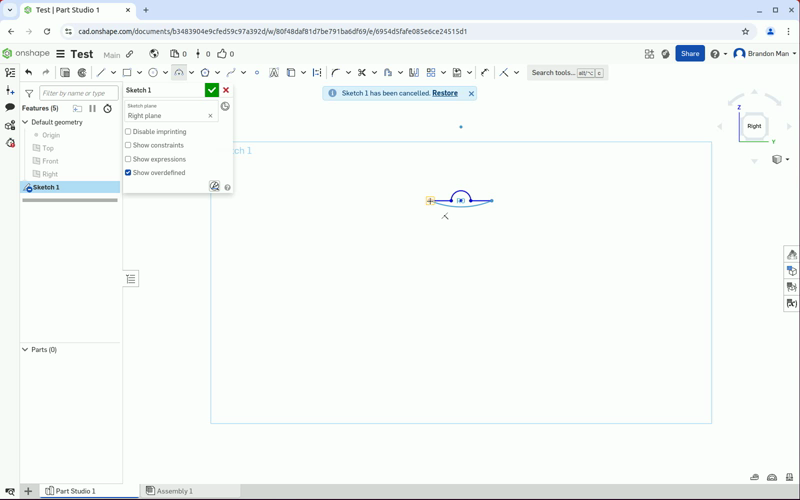
mouse_move(461, 170)
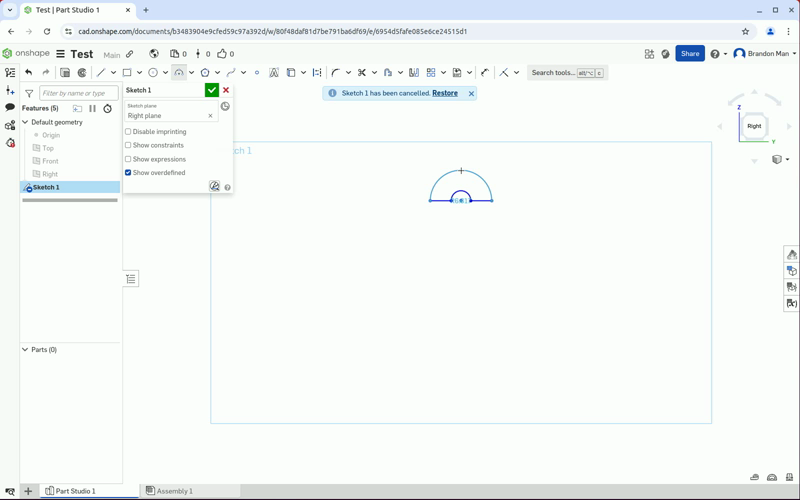
click(461, 170)
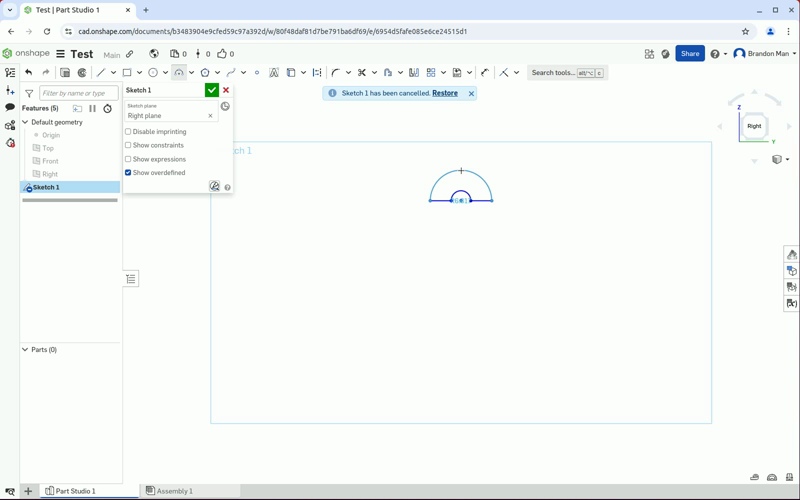
key_up(shift)
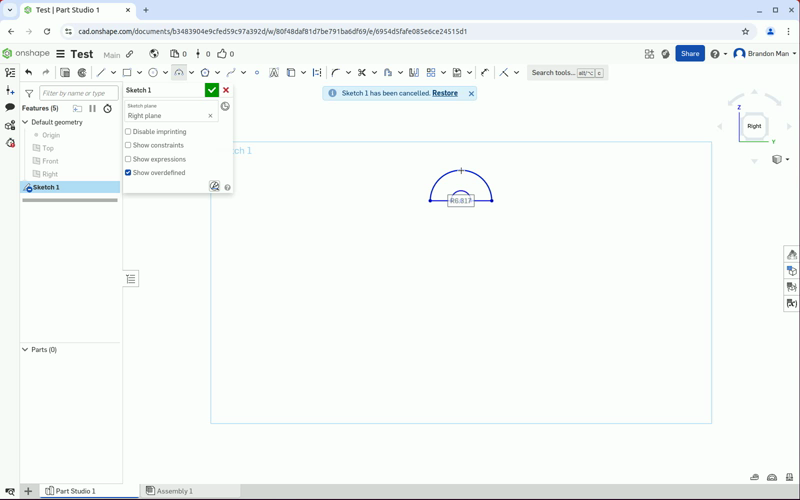
key(esc)
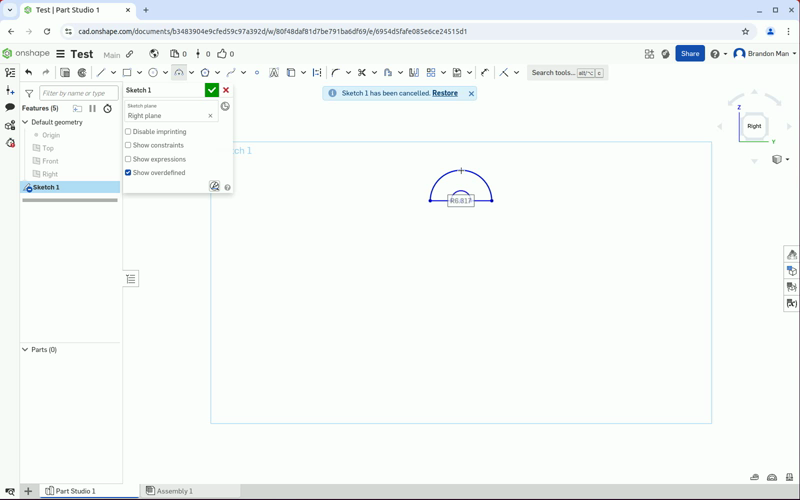
mouse_move(444, 180)
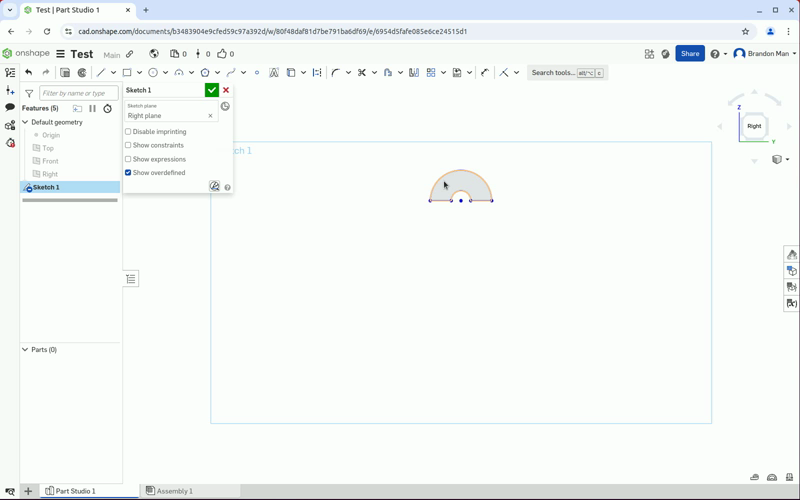
scroll(6)
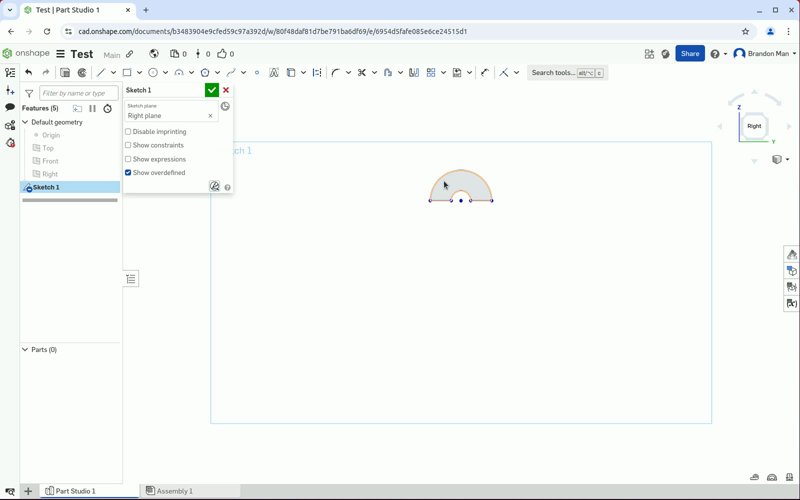
scroll(6)
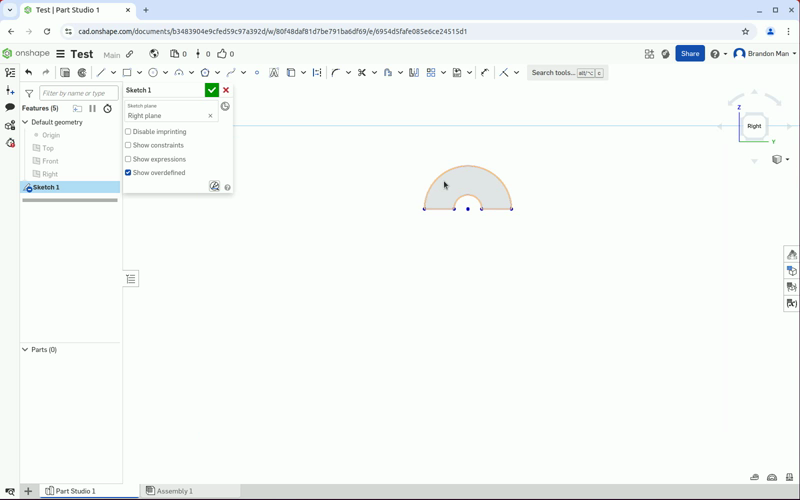
scroll(6)
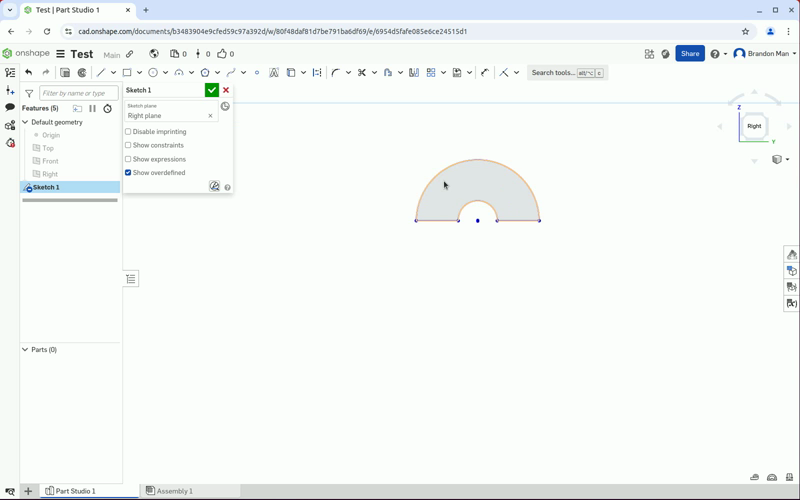
scroll(6)
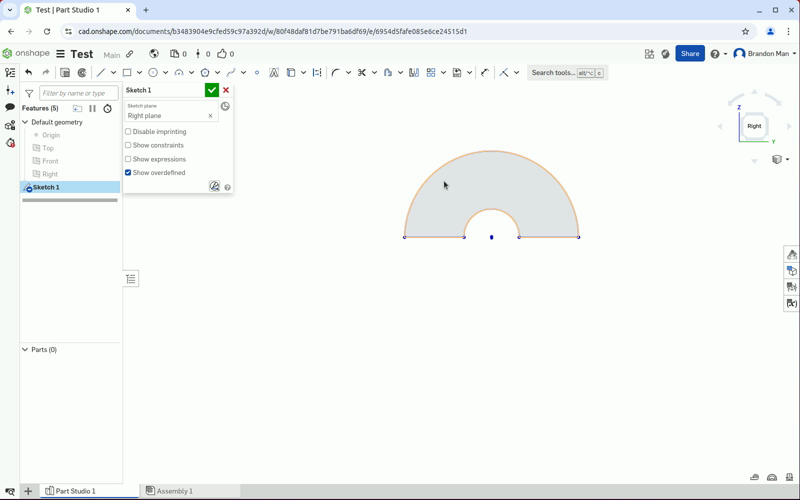
scroll(6)
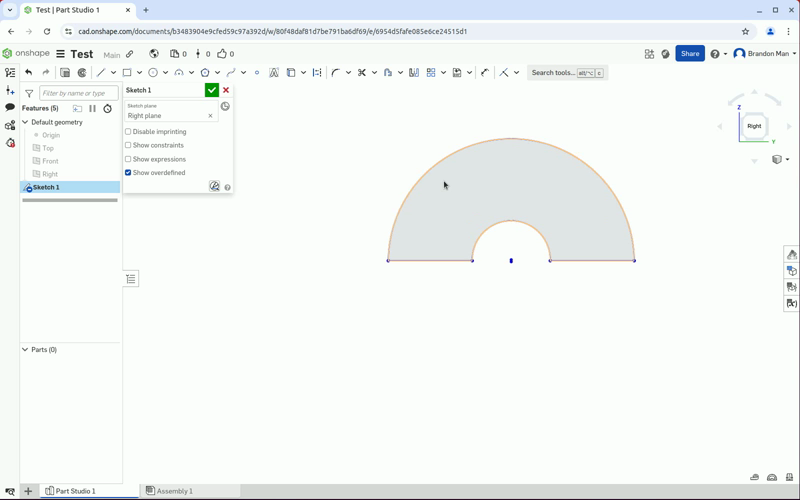
scroll(6)
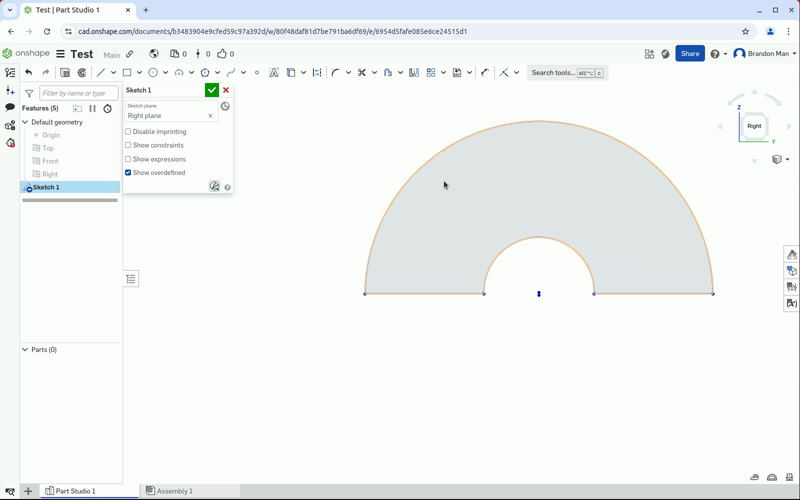
scroll(6)
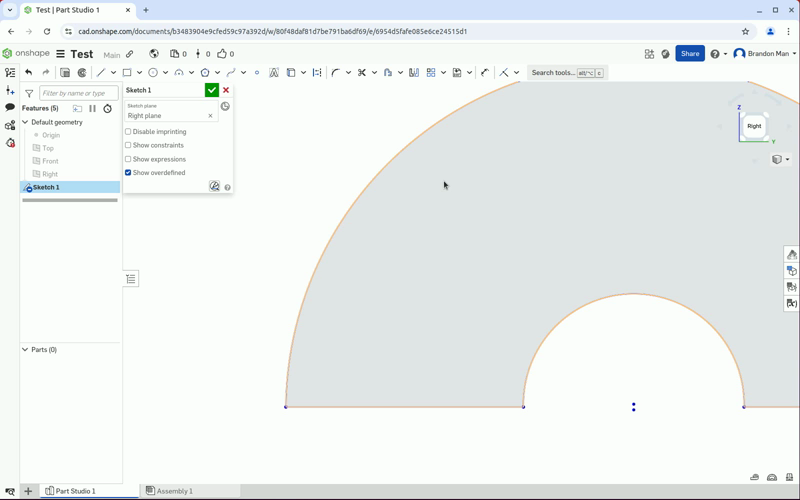
click(444, 180)
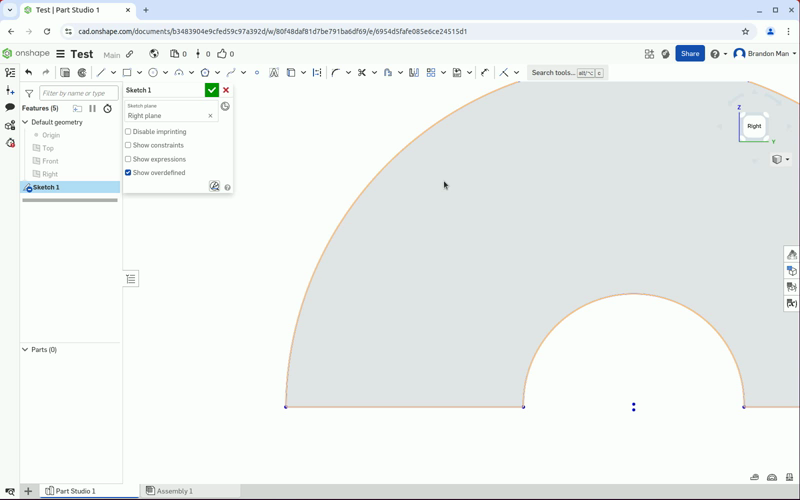
scroll(-6)
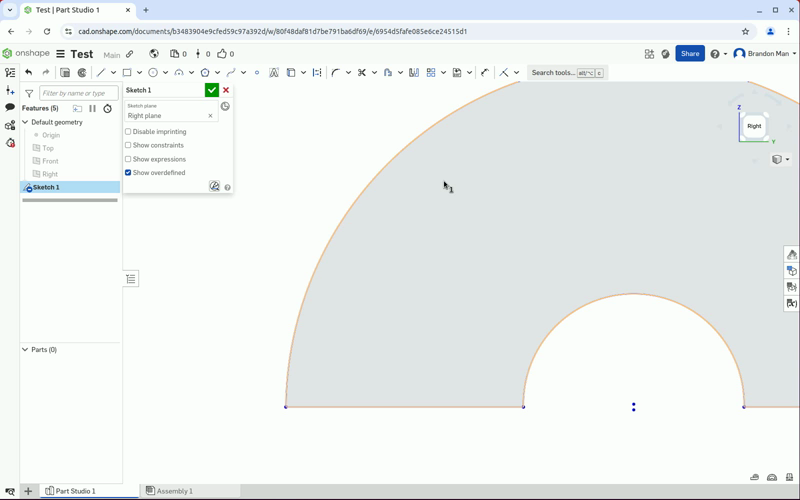
scroll(-6)
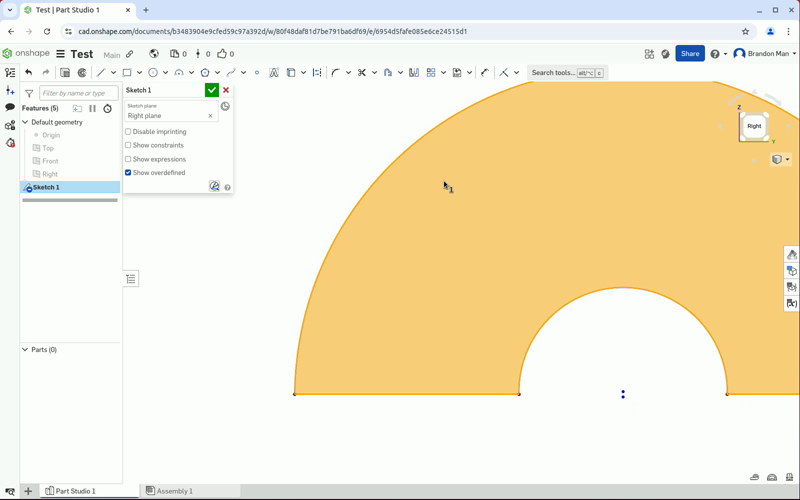
scroll(-6)
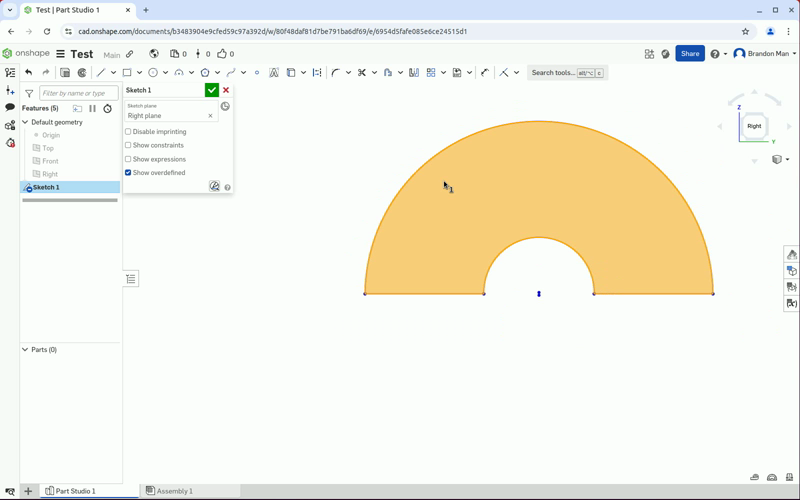
scroll(-6)
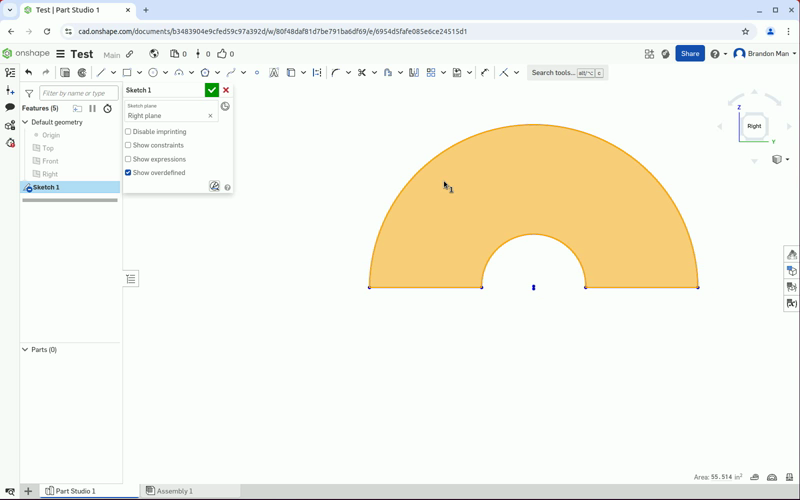
scroll(-6)
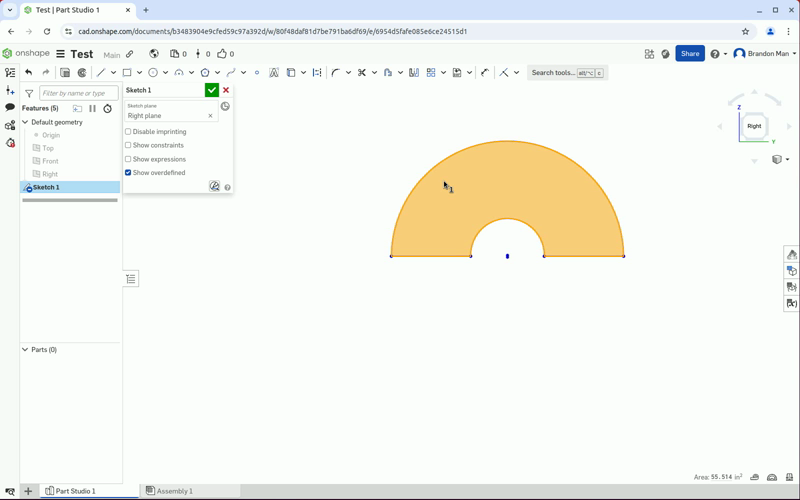
scroll(-6)
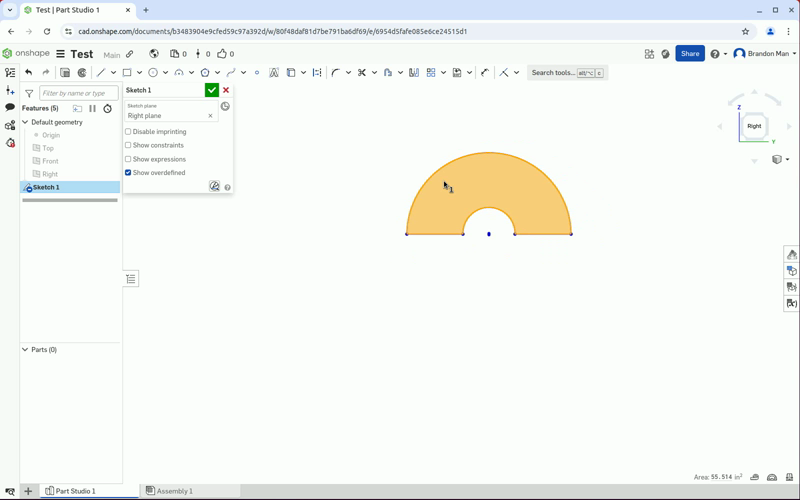
scroll(-6)
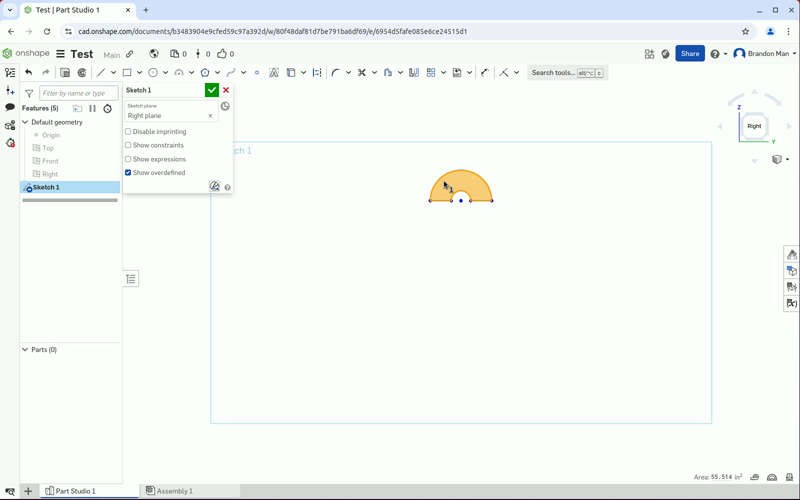
mouse_move(73, 352)
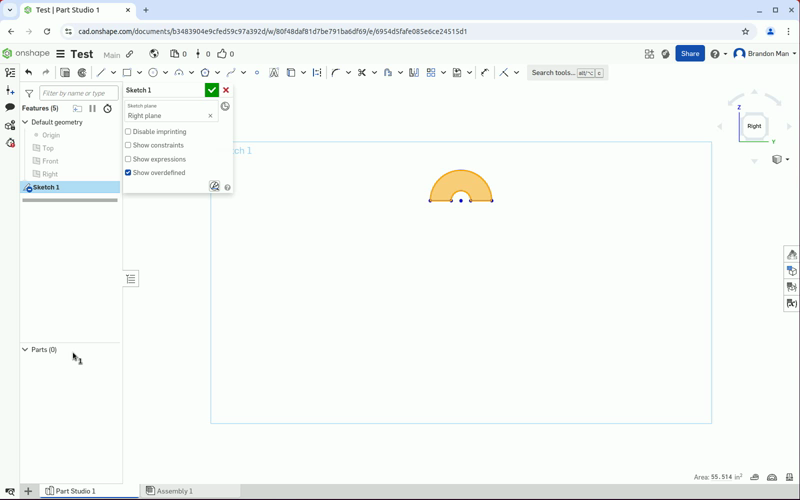
key(shift+y)
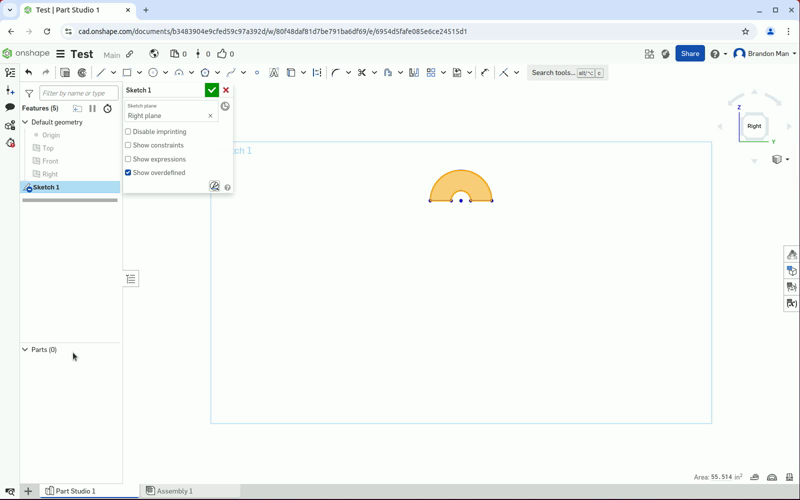
key(shift+e)
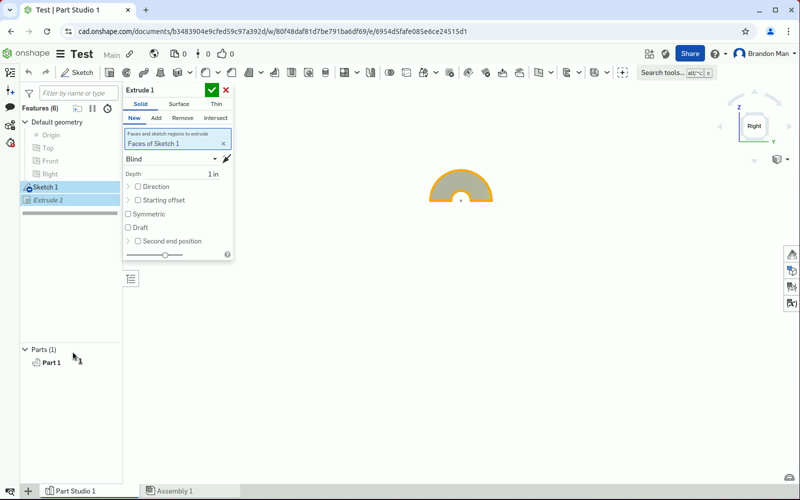
mouse_move(143, 106)
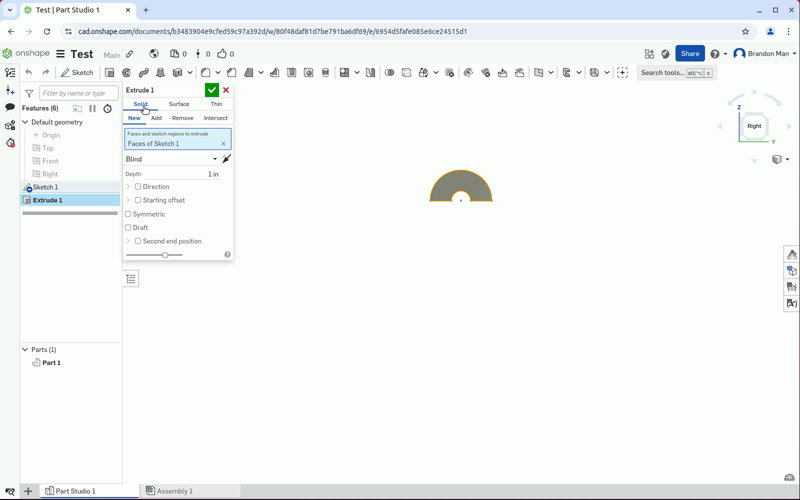
click(143, 106)
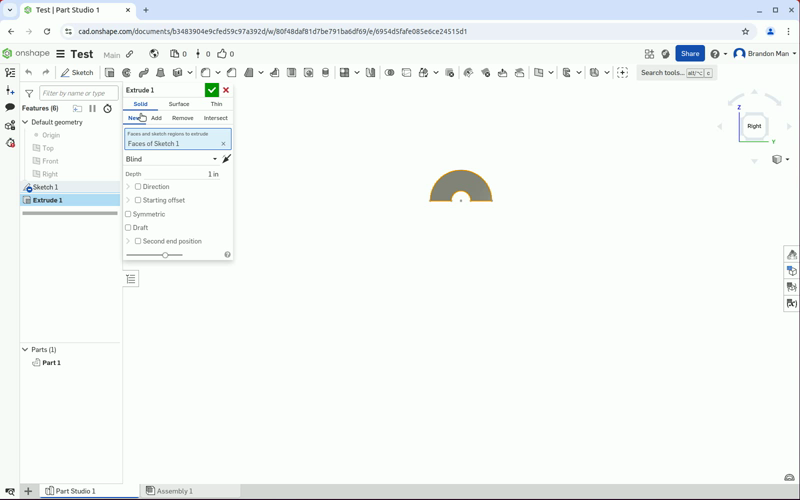
mouse_move(137, 120)
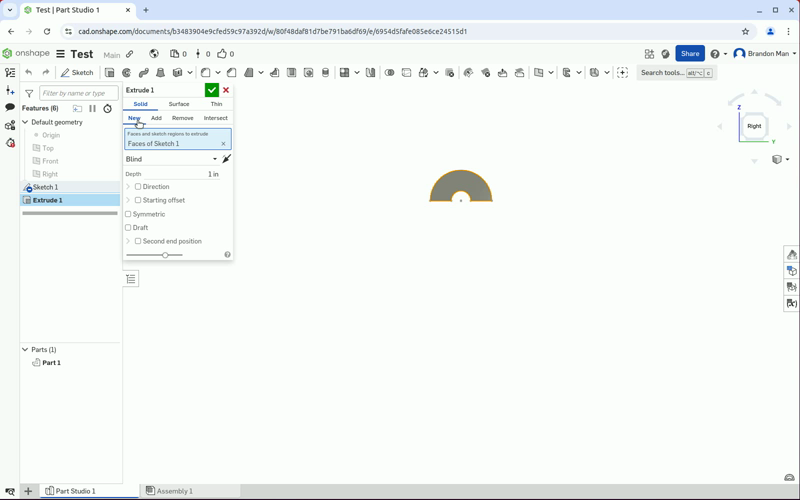
click(137, 120)
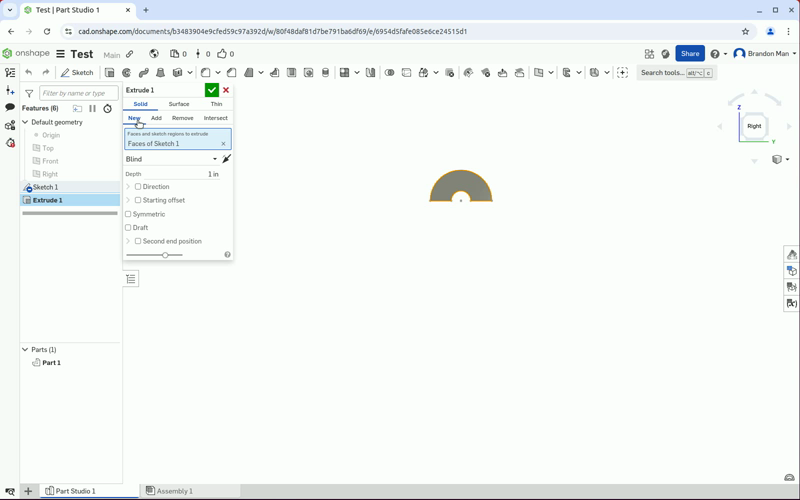
key(tab, 4)
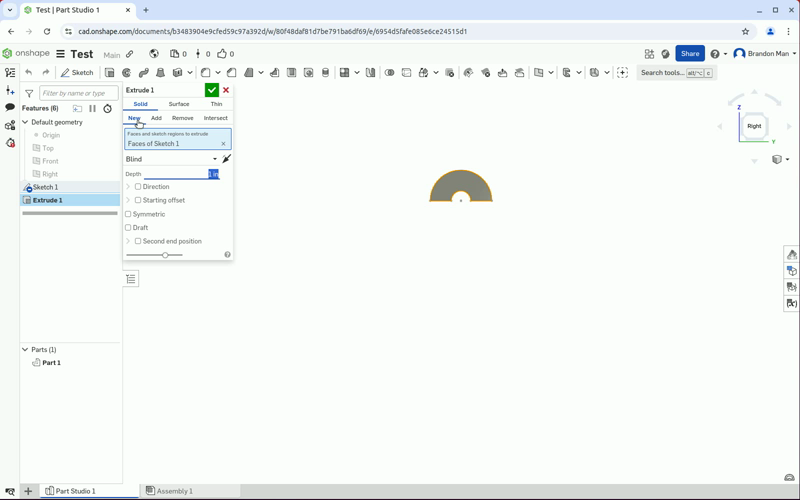
text(4.092)
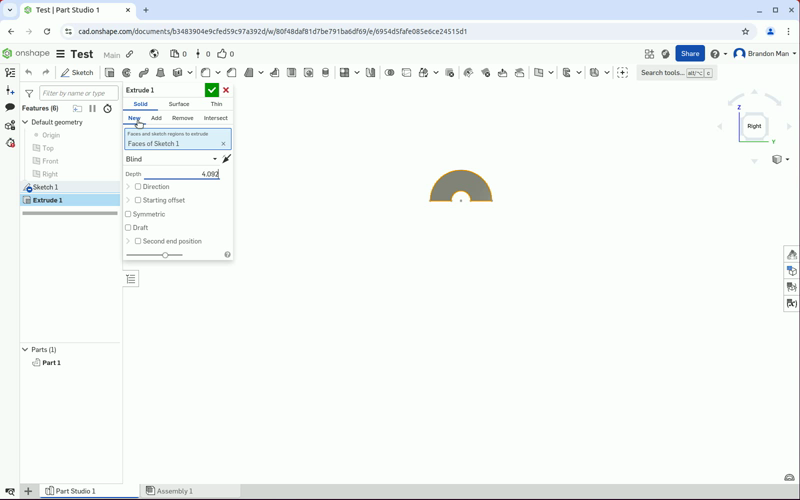
key(enter)
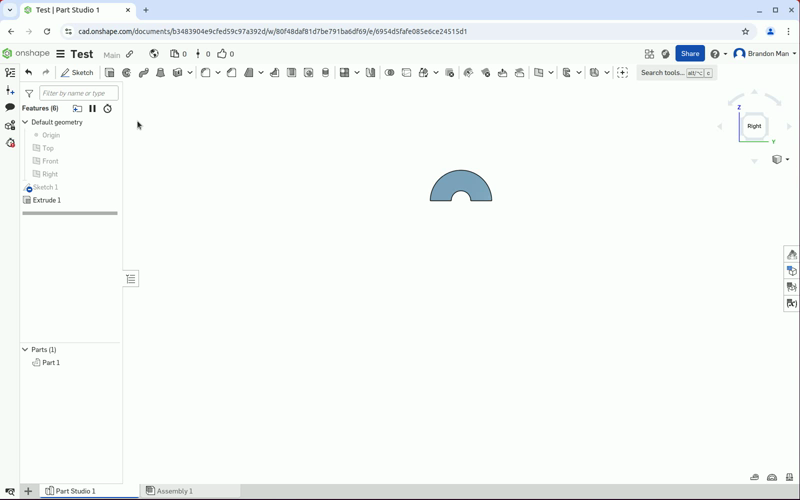
key(shift+h)
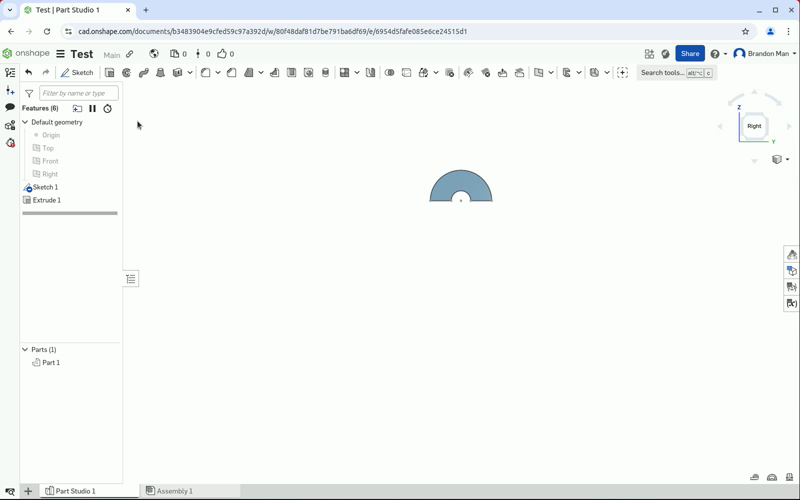
key(shift+h)
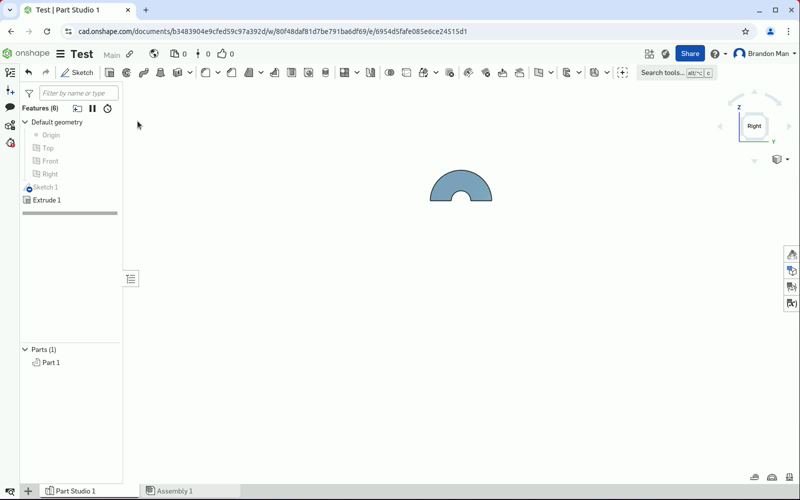
mouse_move(73, 189)
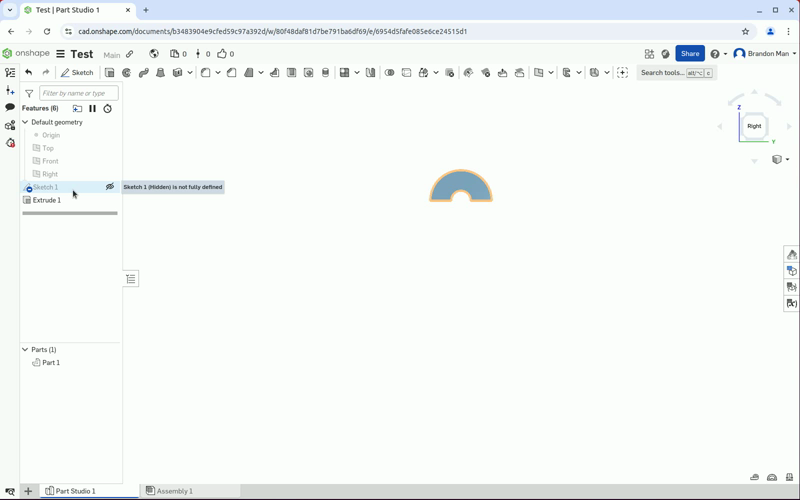
click(73, 189)
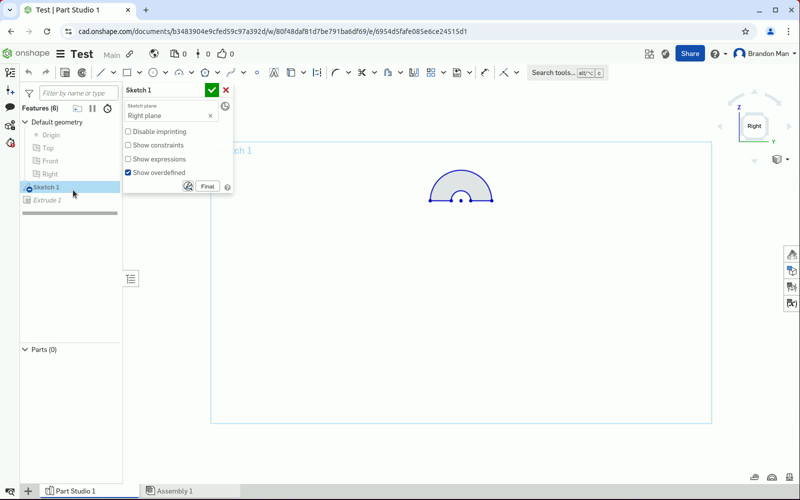
mouse_move(229, 92)
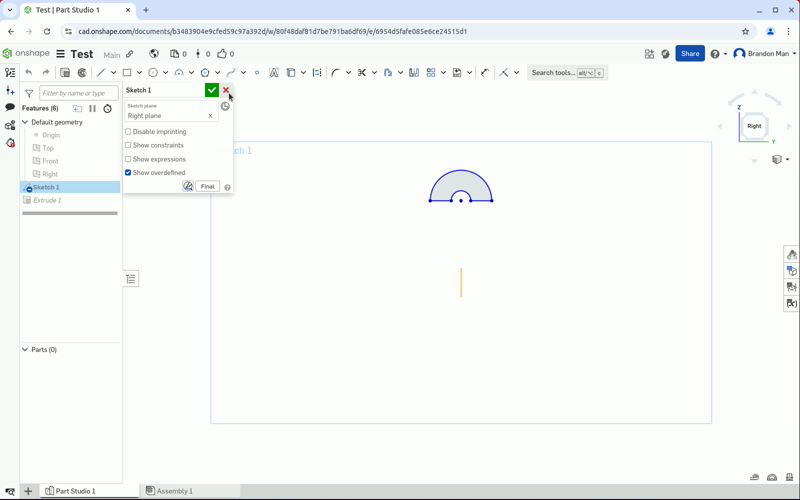
click(229, 92)
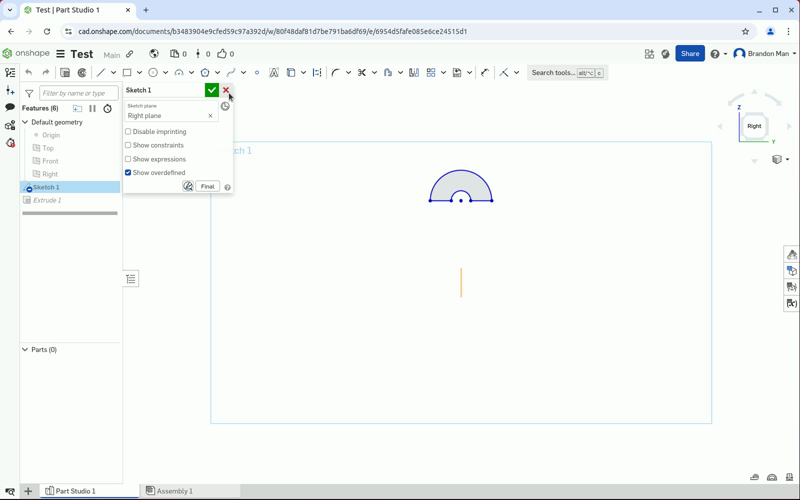
key(shift+s)
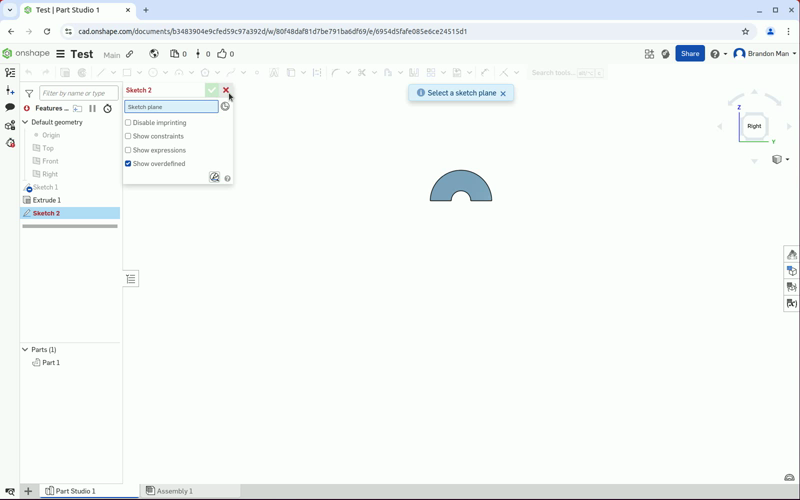
mouse_move(73, 176)
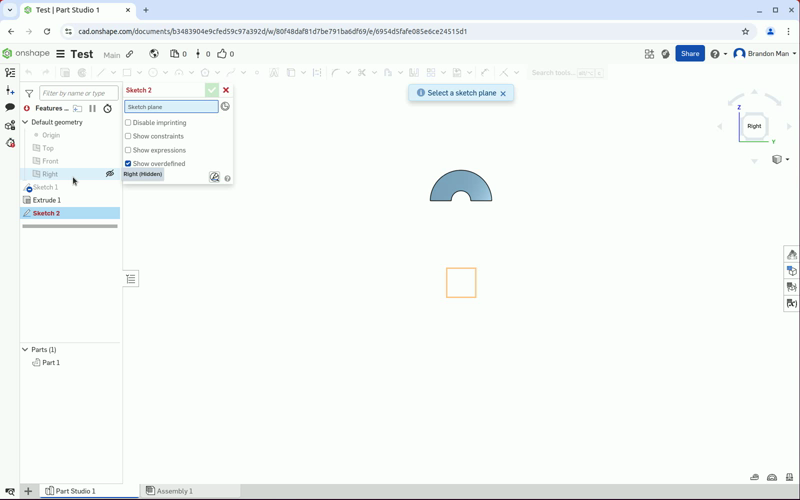
click(73, 176)
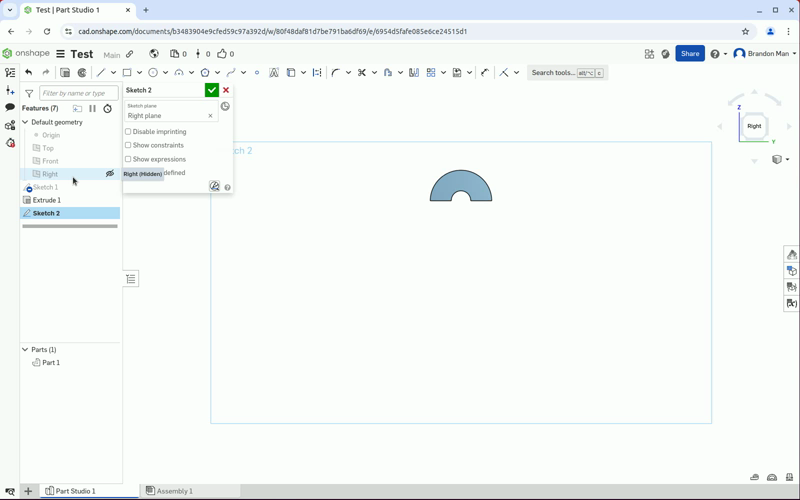
mouse_move(73, 352)
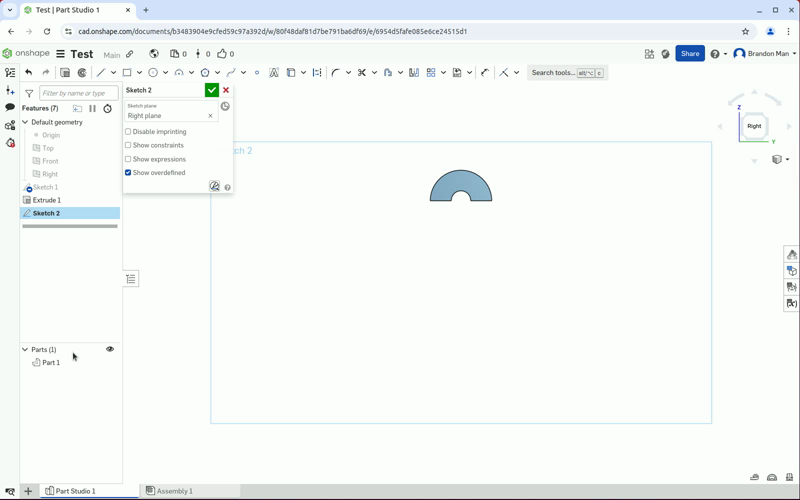
key(y)
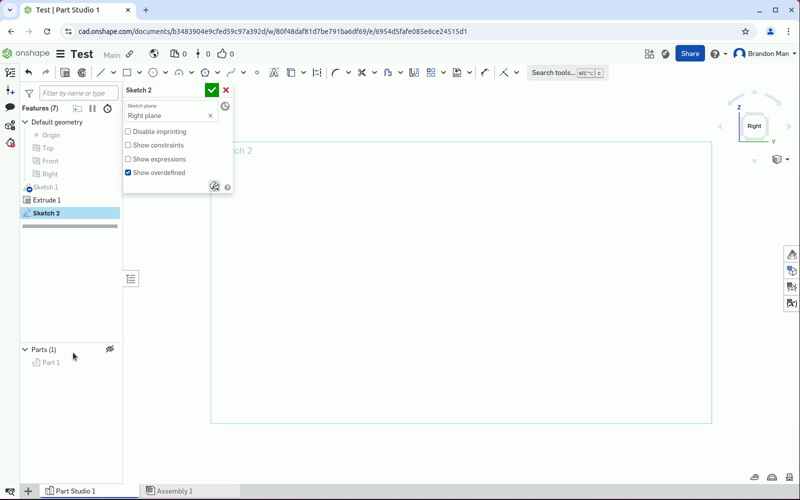
key(a)
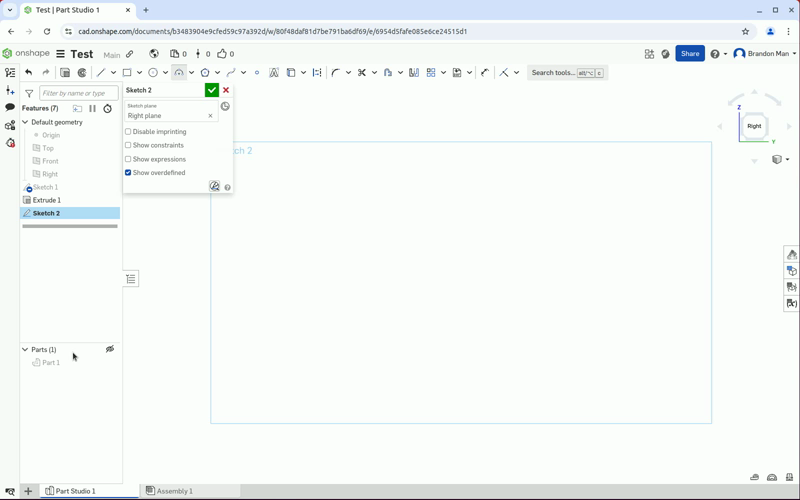
key_down(shift)
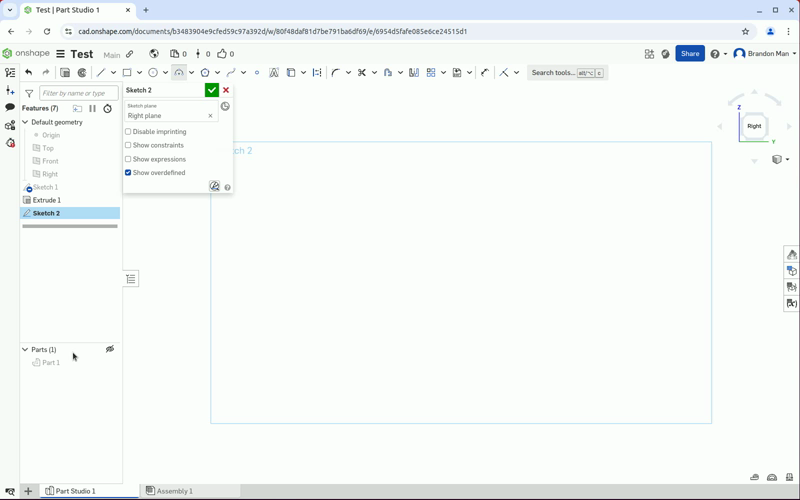
mouse_move(430, 282)
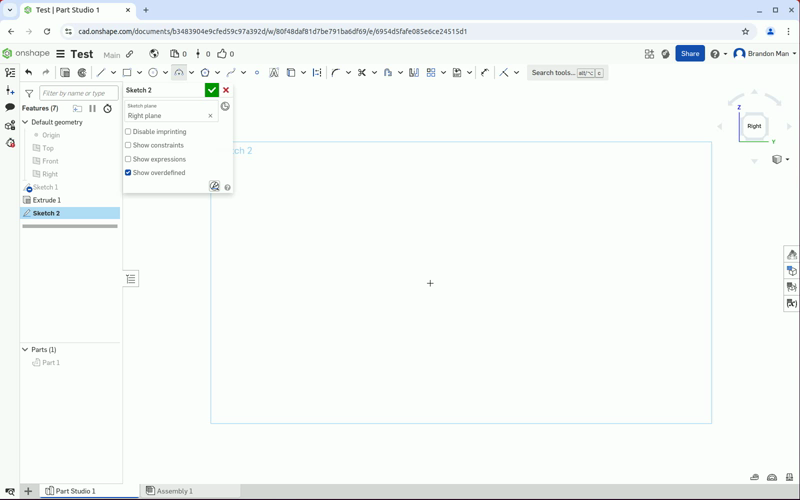
click(430, 282)
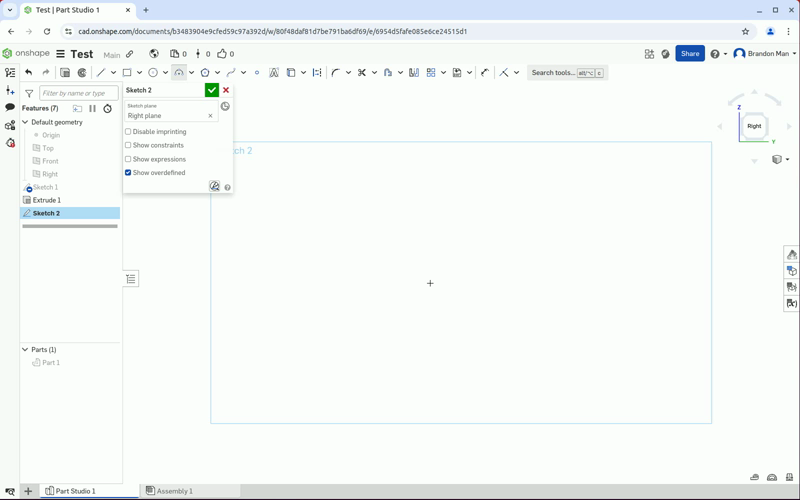
key_up(shift)
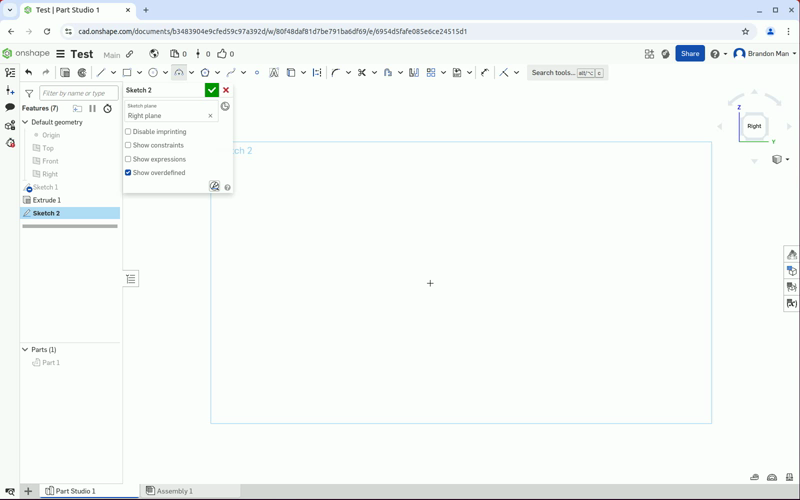
key_down(shift)
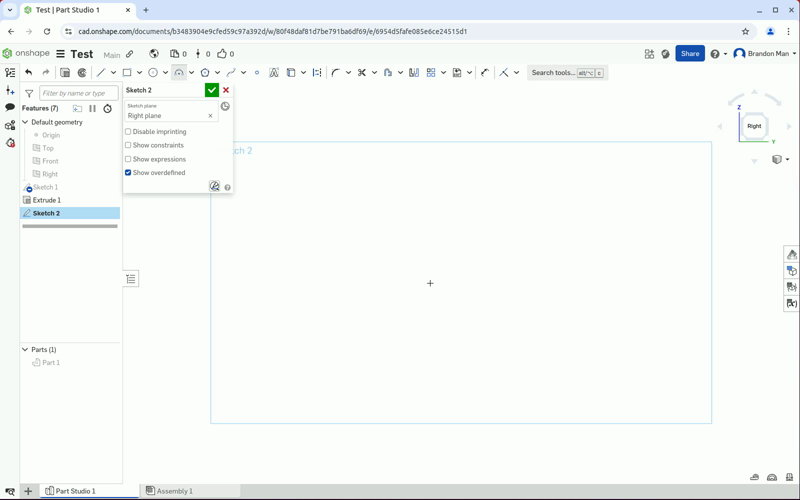
mouse_move(492, 282)
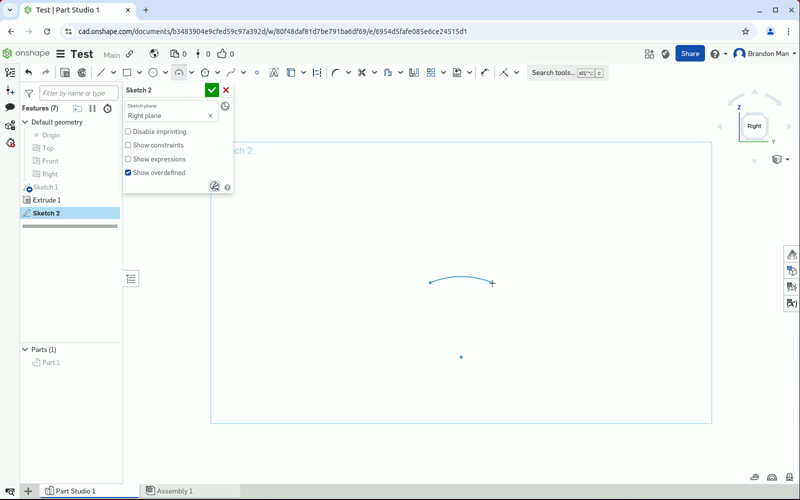
click(492, 282)
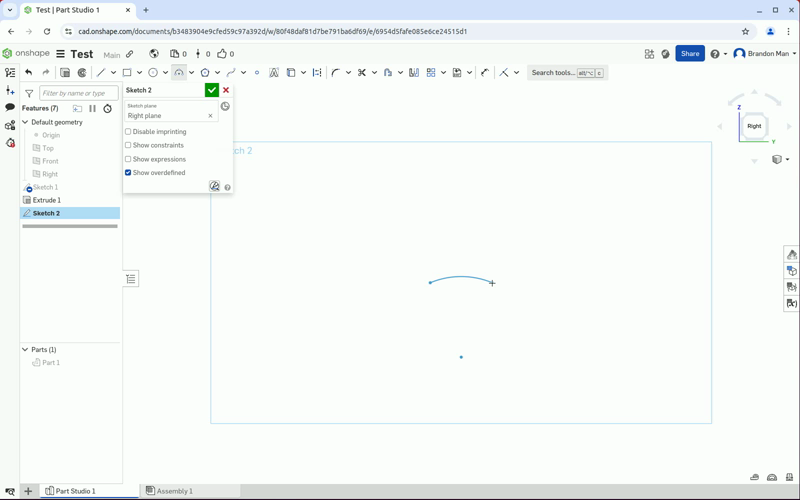
mouse_move(461, 313)
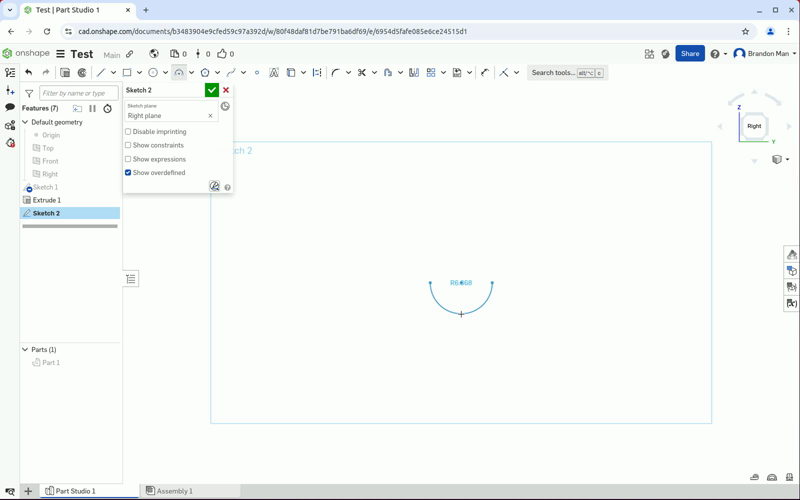
click(461, 313)
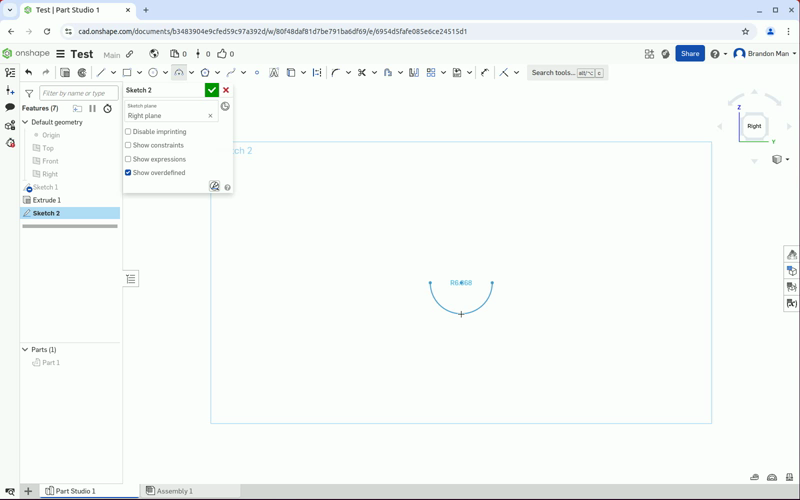
key_up(shift)
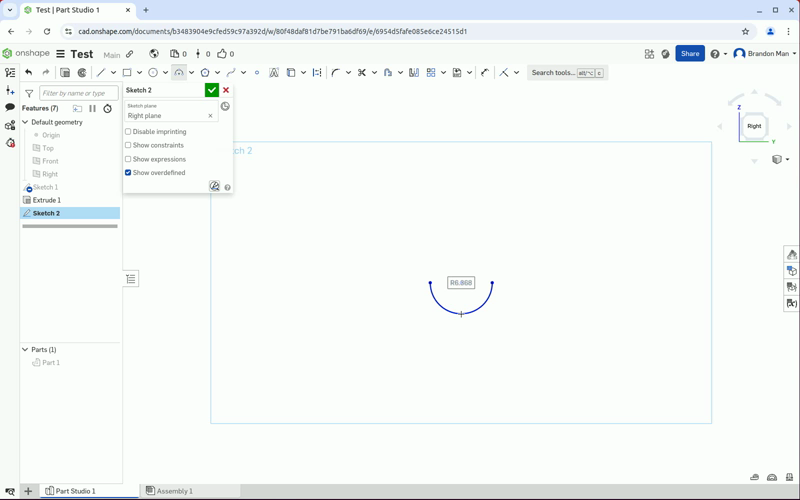
key(esc)
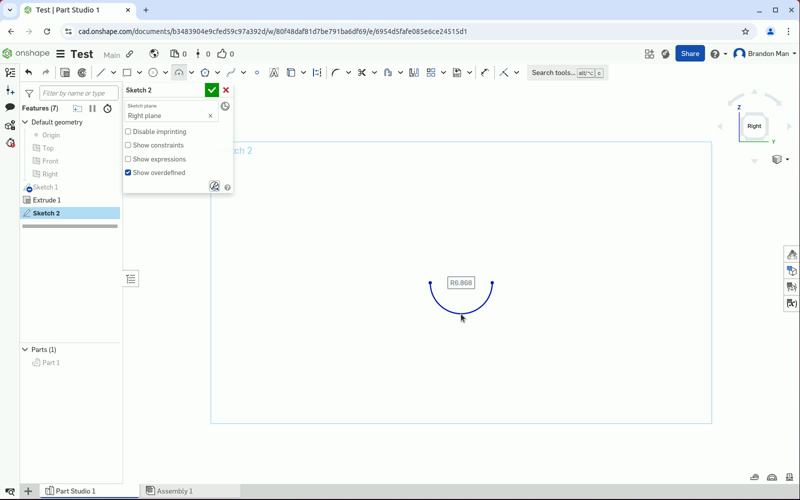
key(l)
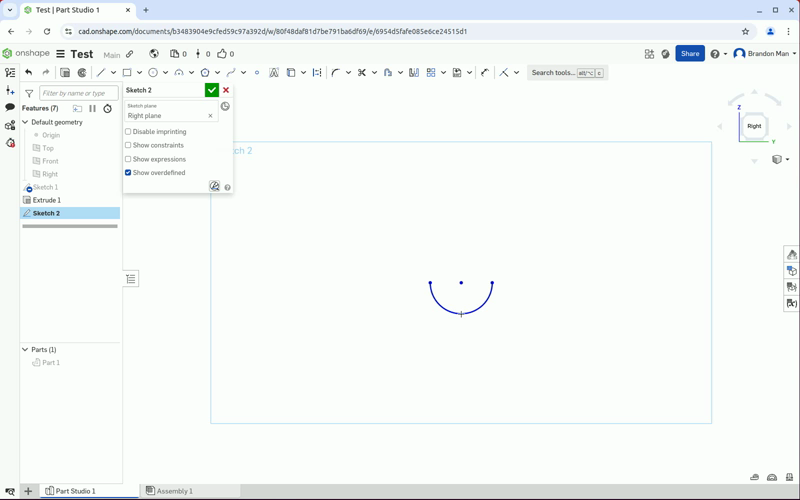
mouse_move(492, 282)
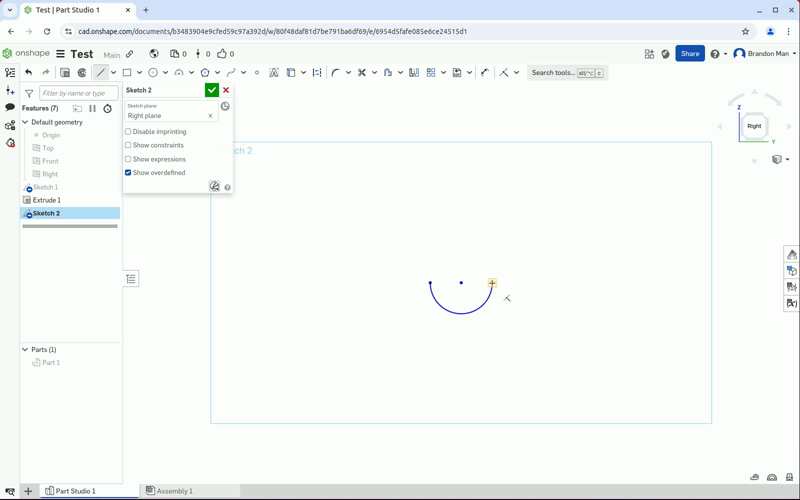
click(492, 282)
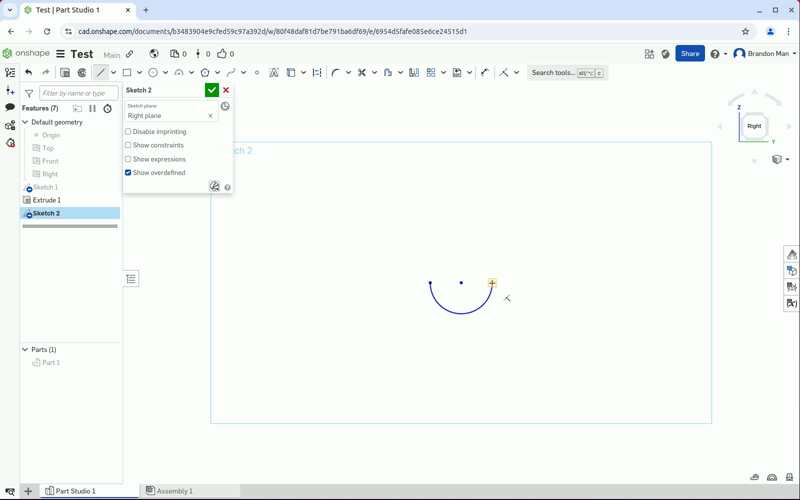
key_down(shift)
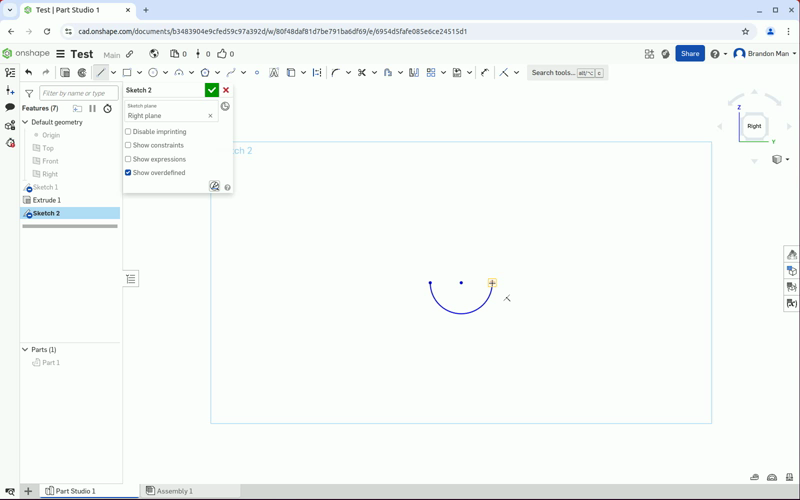
mouse_move(492, 200)
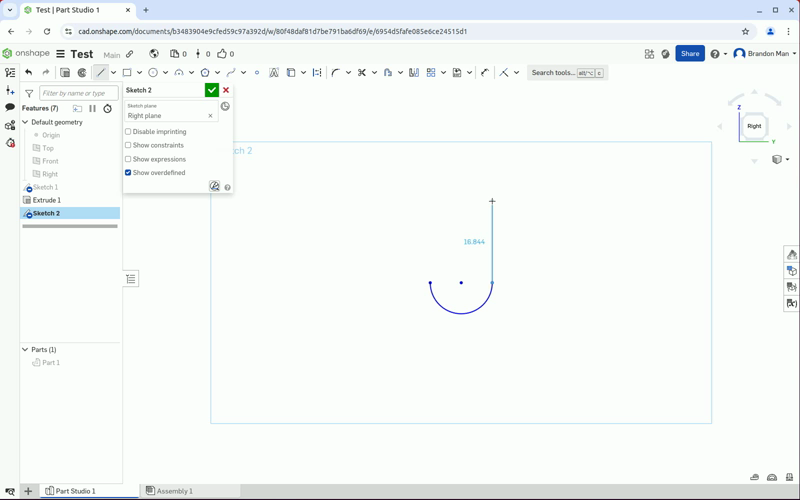
click(492, 200)
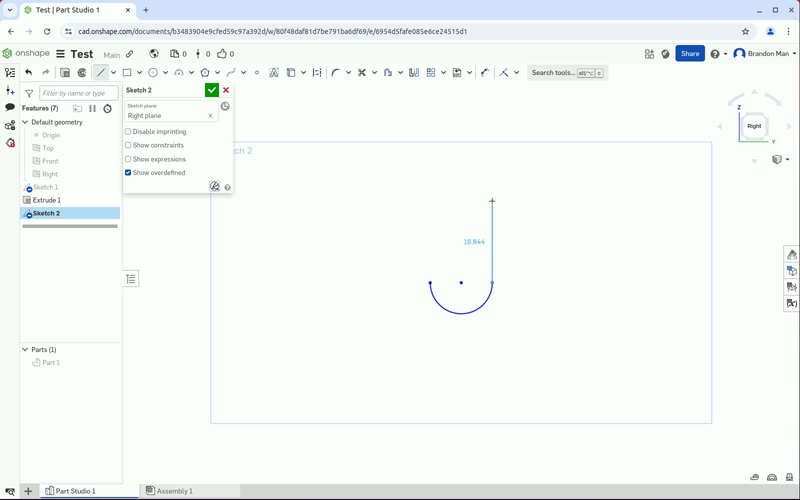
key_up(shift)
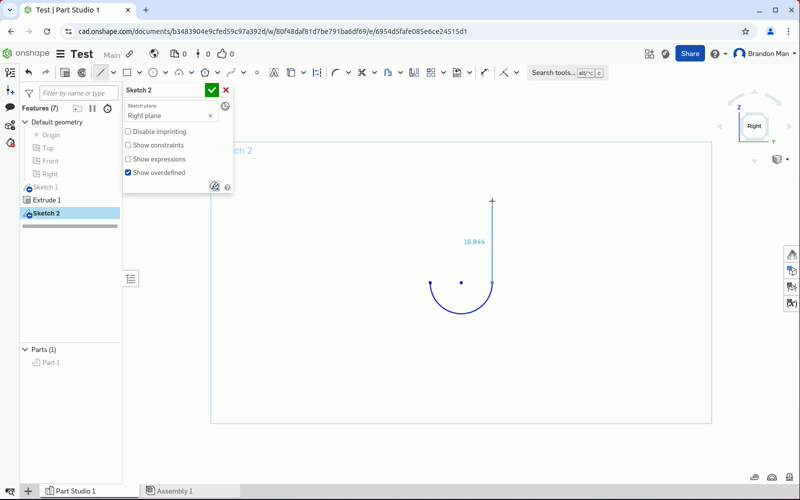
key_down(shift)
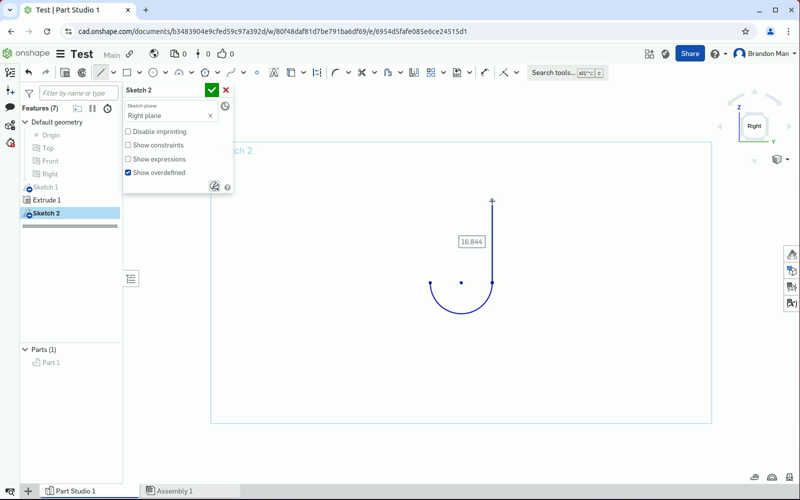
mouse_move(522, 200)
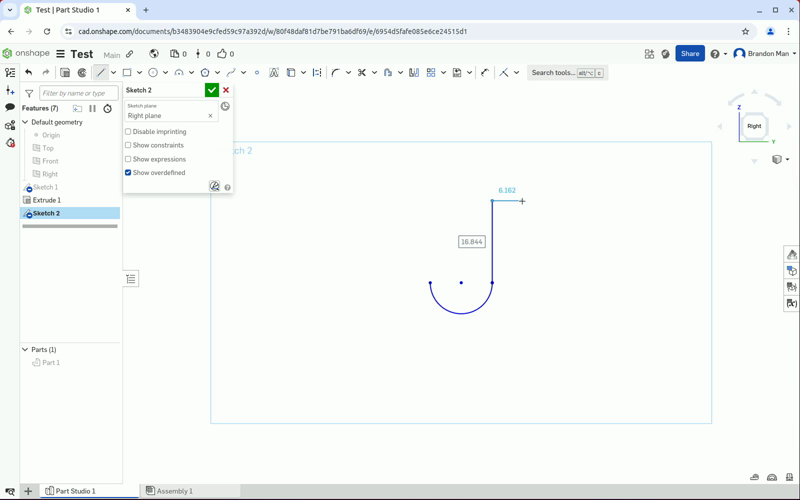
mouse_move(471, 200)
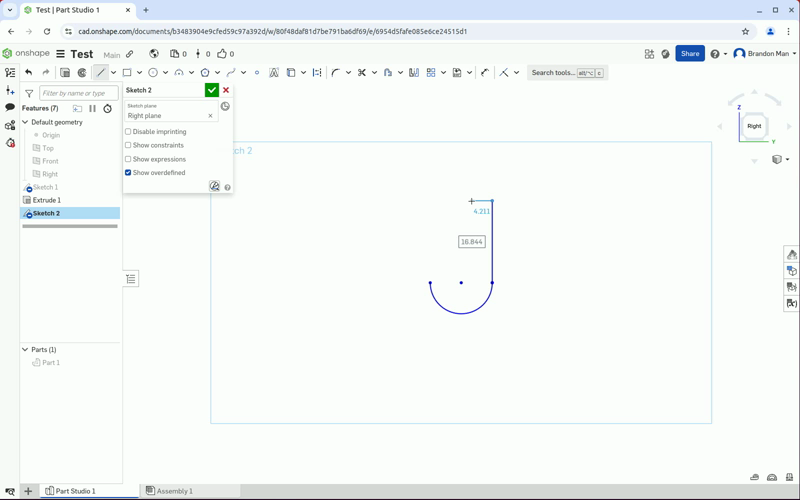
click(471, 200)
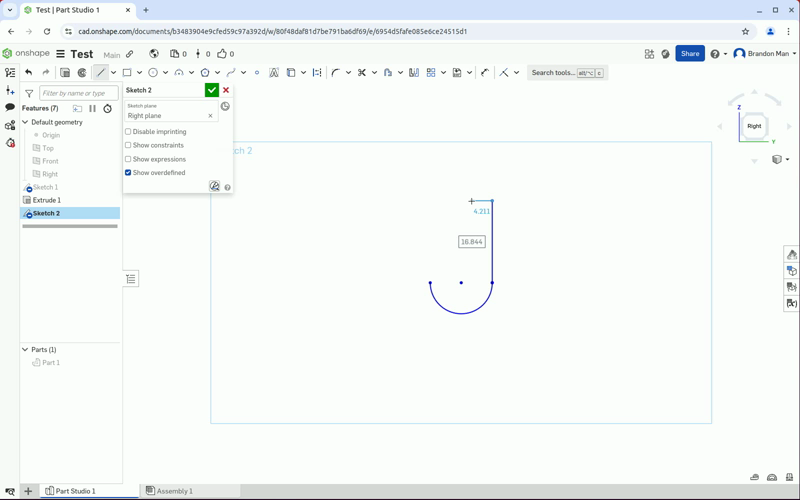
key_up(shift)
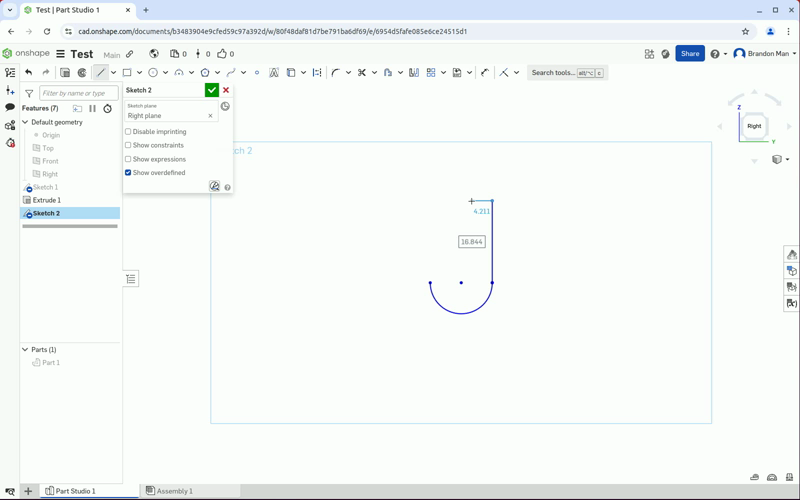
key(esc)
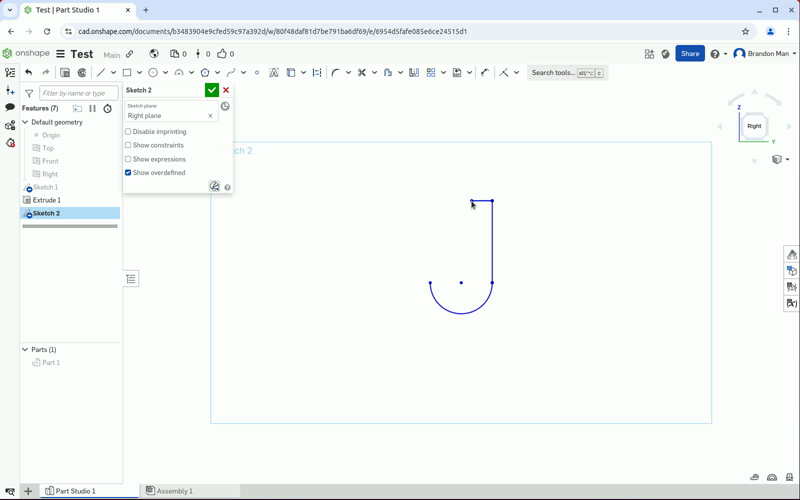
key(a)
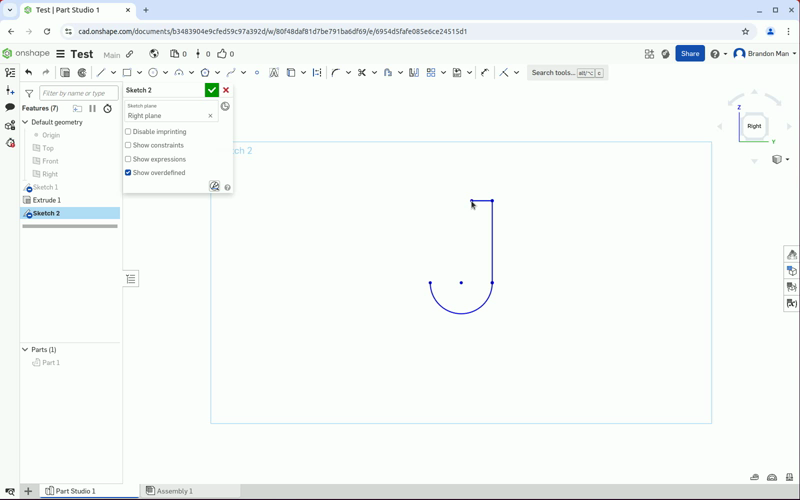
mouse_move(471, 200)
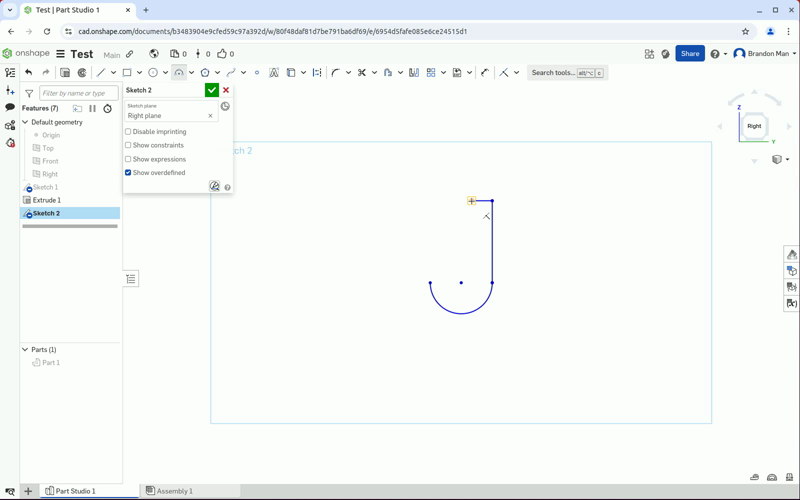
click(471, 200)
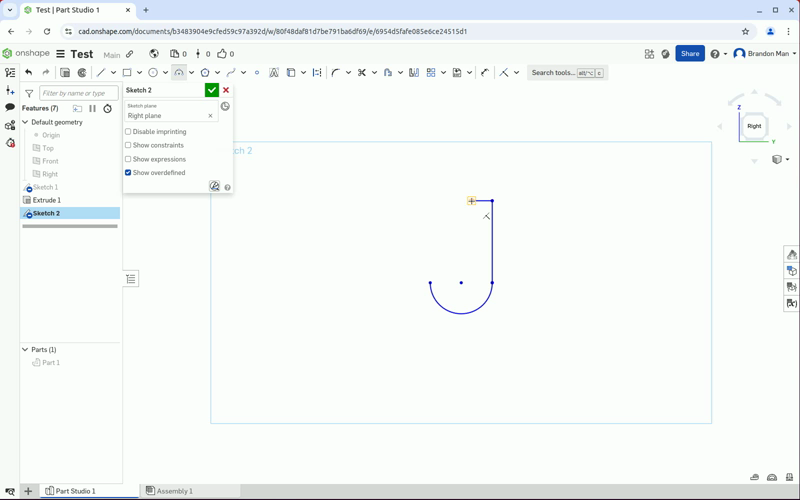
key_down(shift)
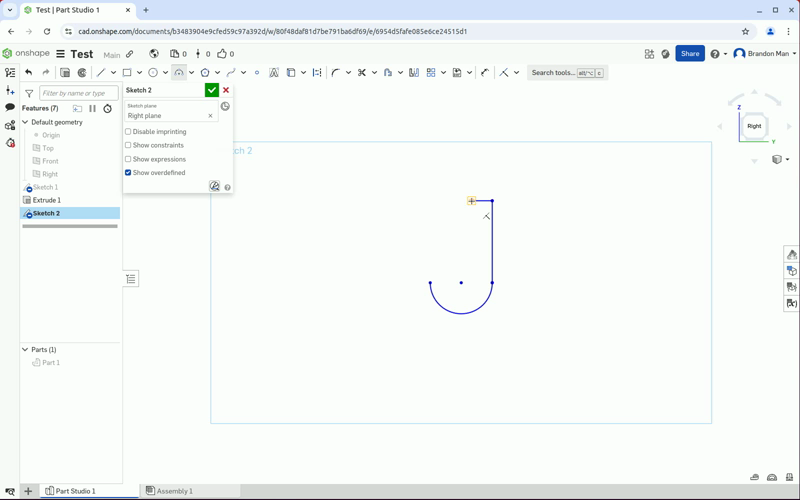
mouse_move(451, 200)
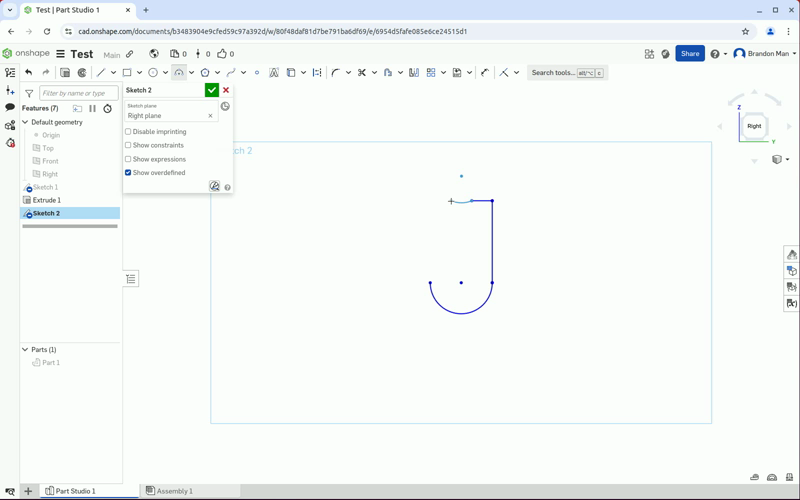
click(451, 200)
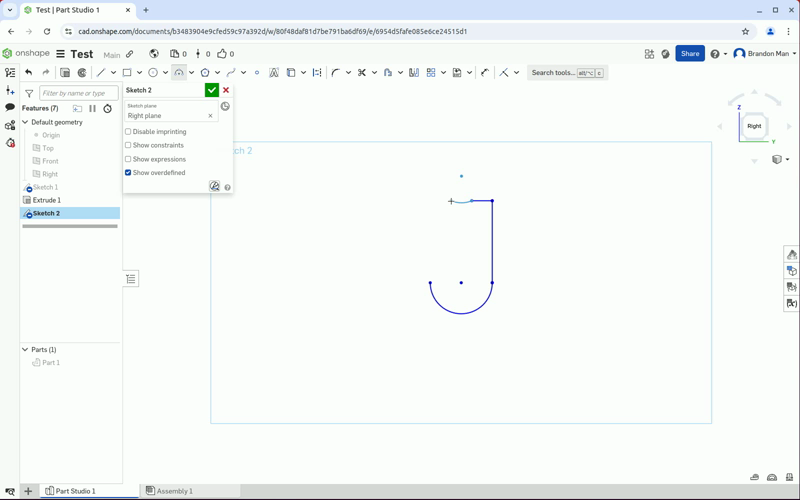
mouse_move(461, 210)
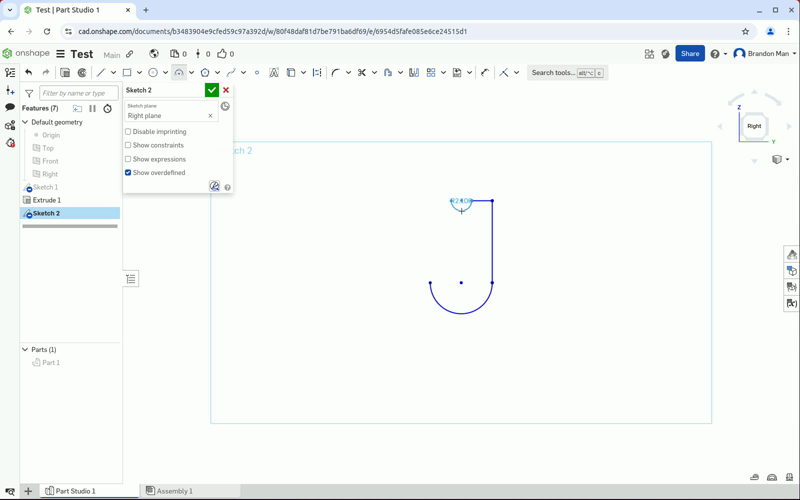
click(461, 210)
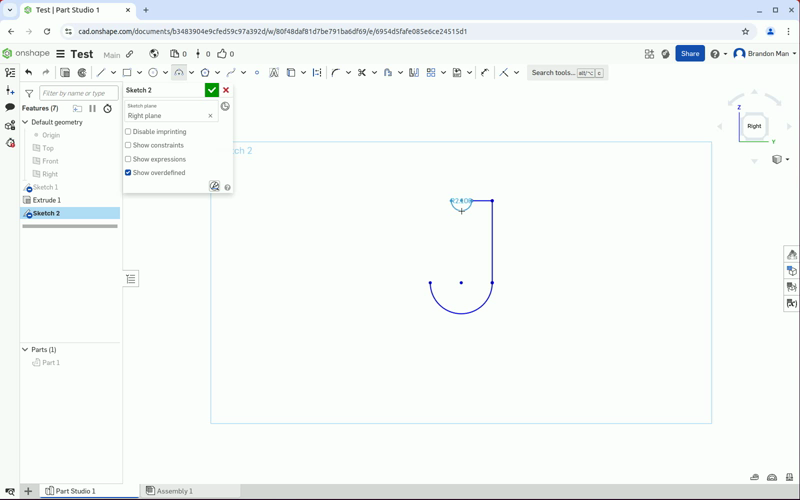
key_up(shift)
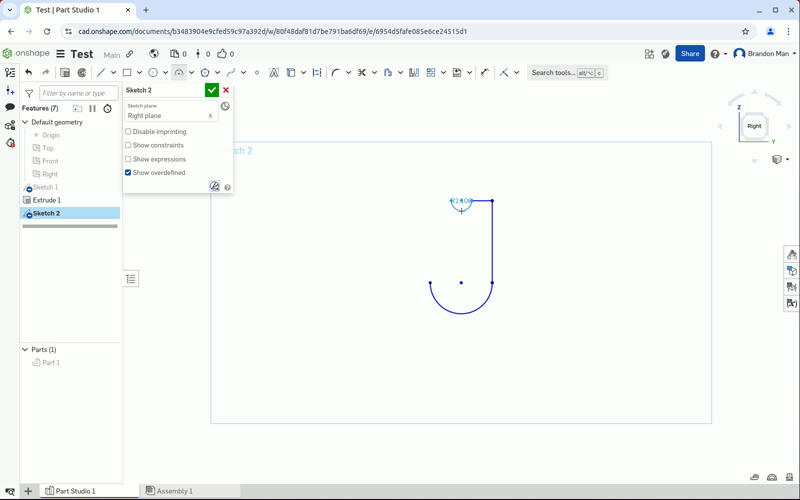
key(esc)
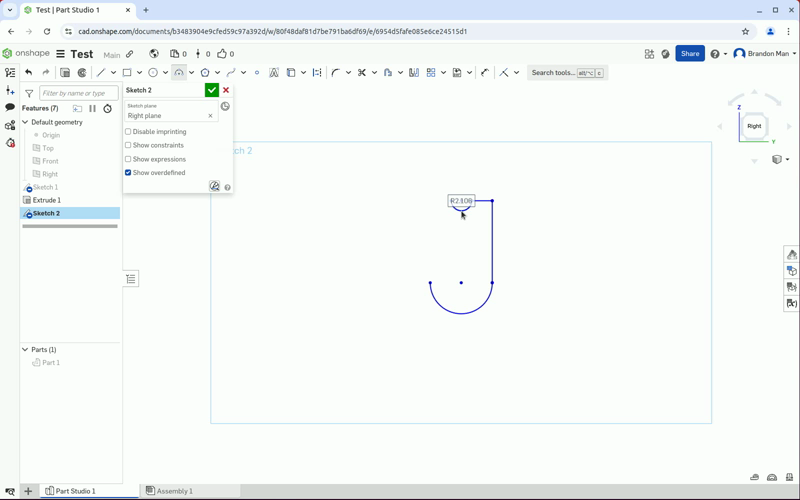
key(l)
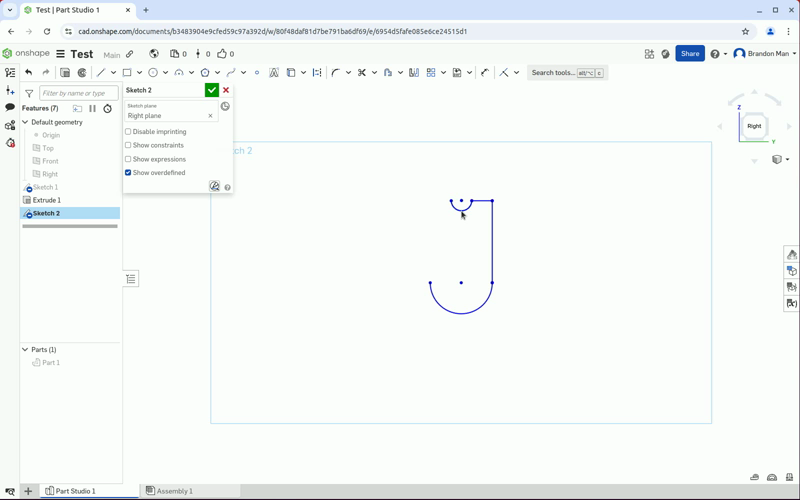
mouse_move(451, 200)
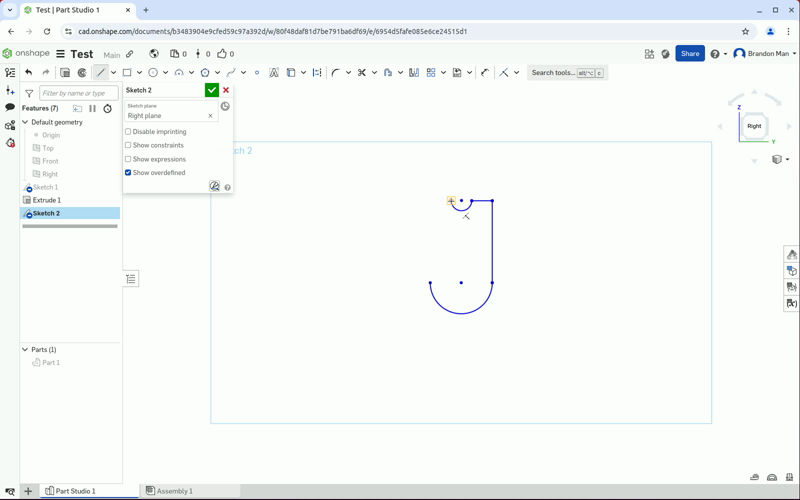
click(451, 200)
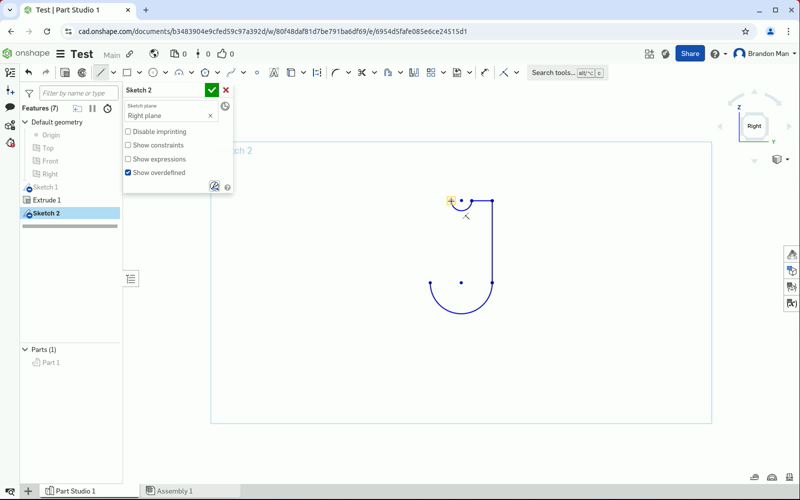
key_down(shift)
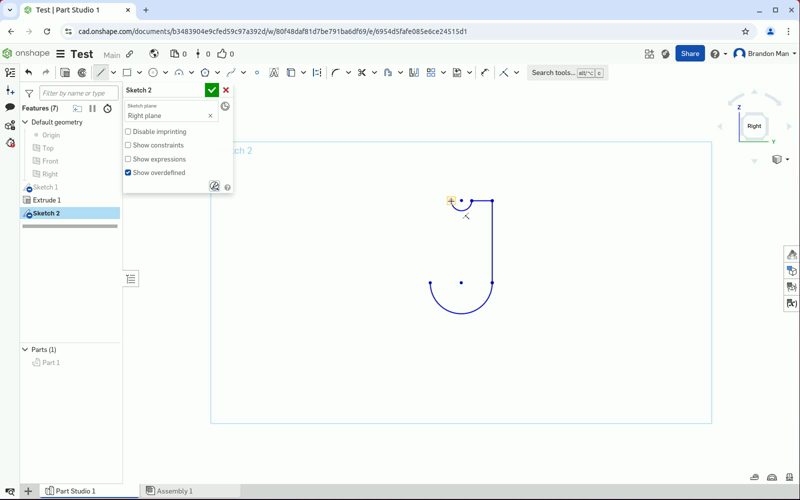
mouse_move(481, 200)
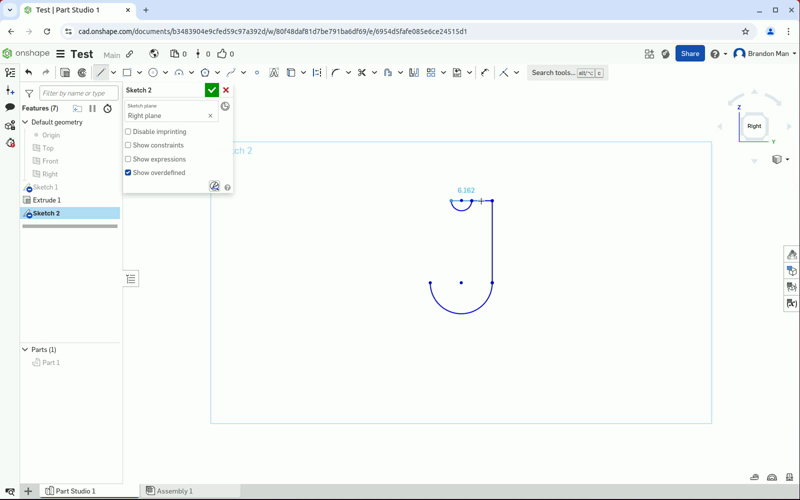
mouse_move(430, 200)
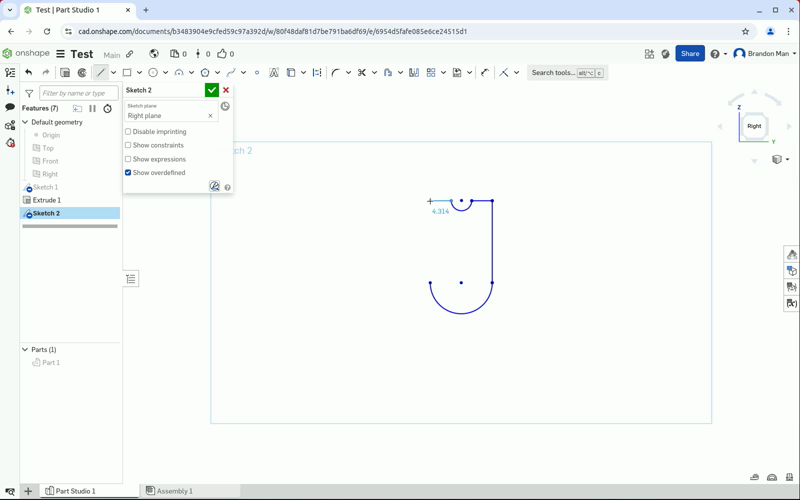
click(430, 200)
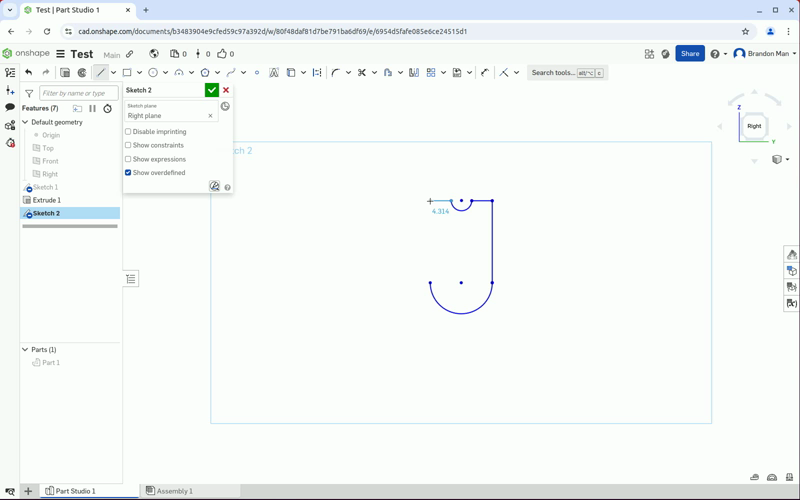
key_up(shift)
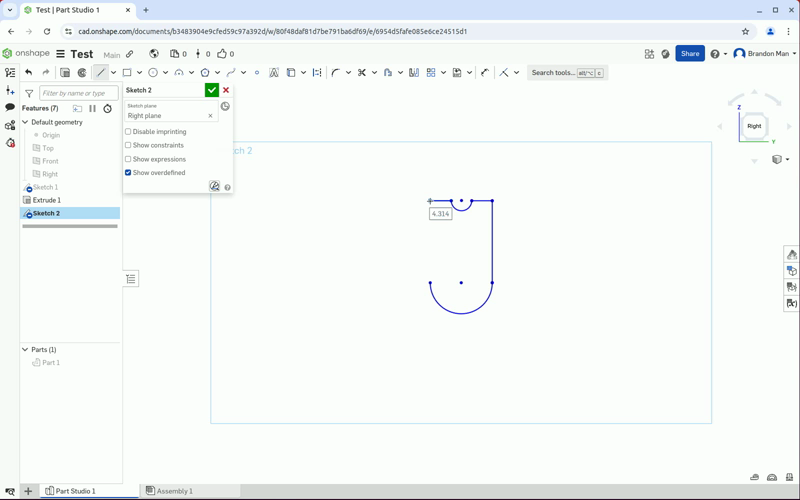
key_down(shift)
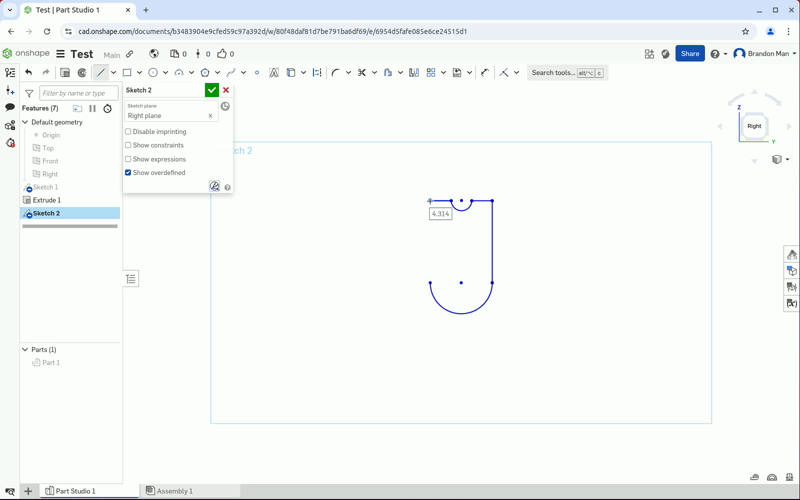
mouse_move(430, 282)
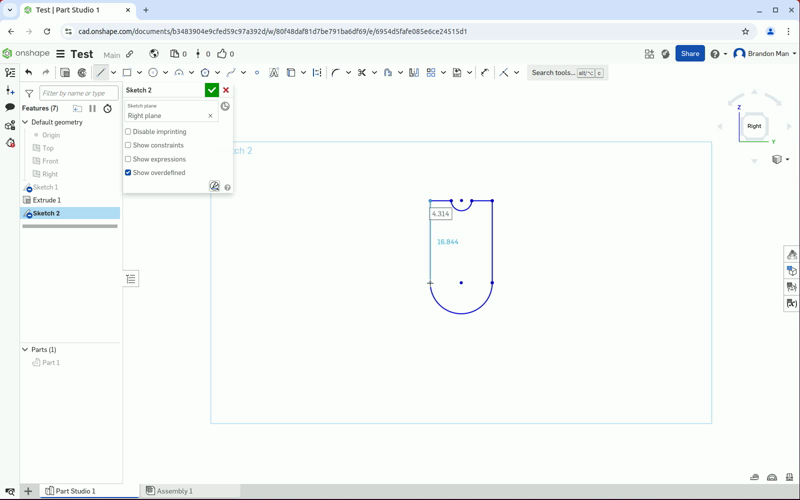
key_up(shift)
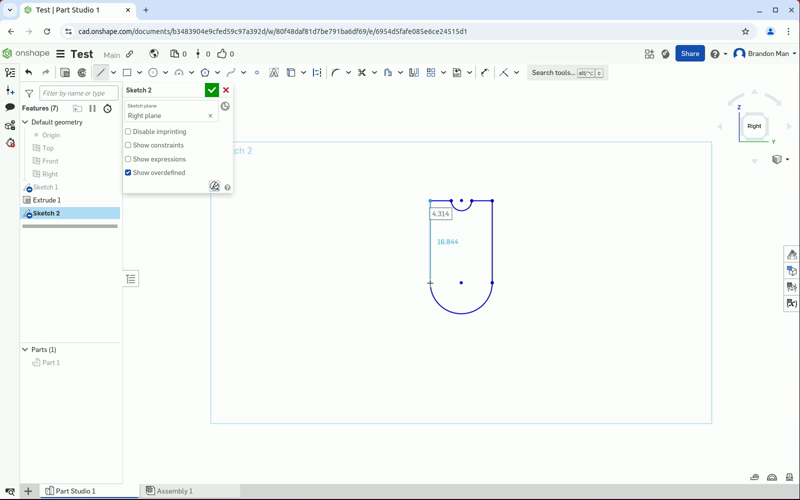
click(430, 282)
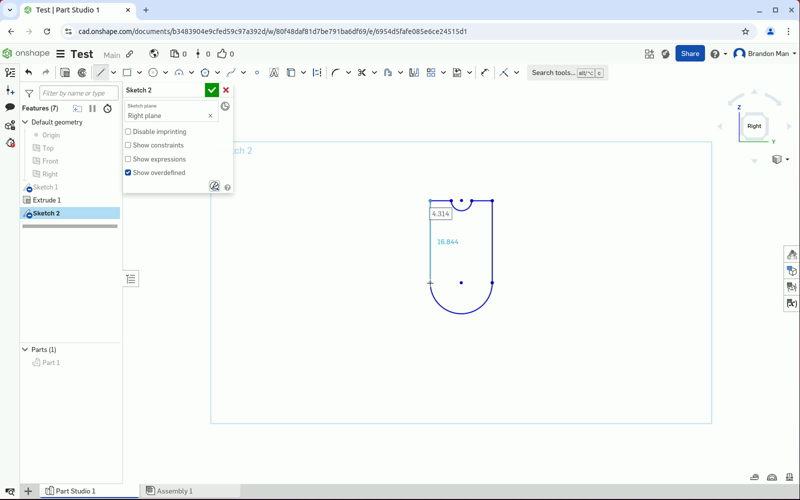
key(esc)
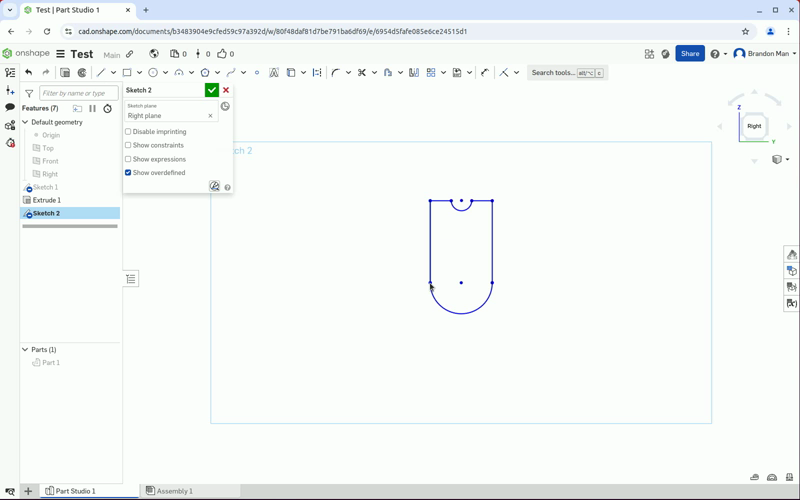
key(c)
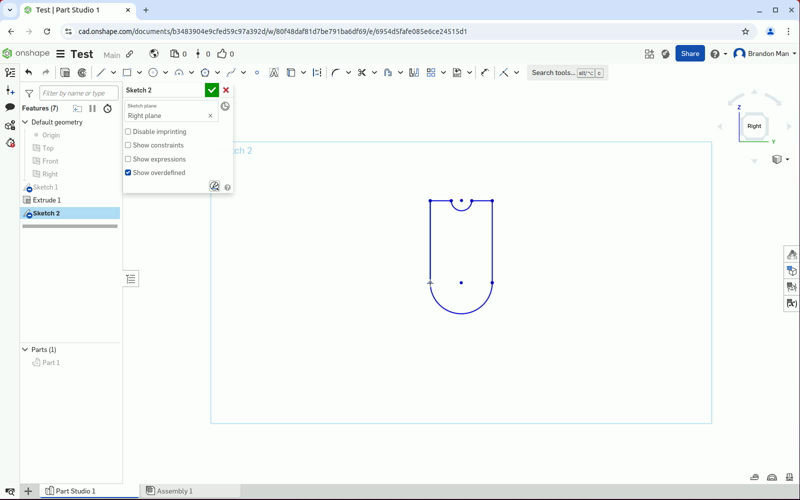
key_down(shift)
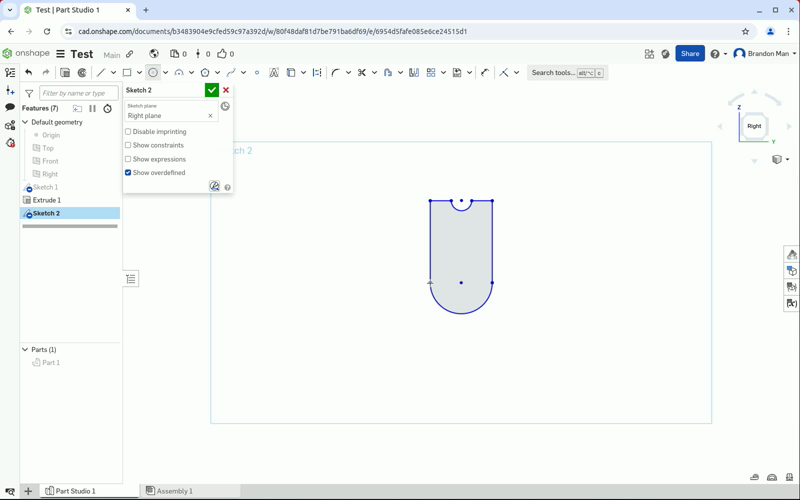
mouse_move(461, 282)
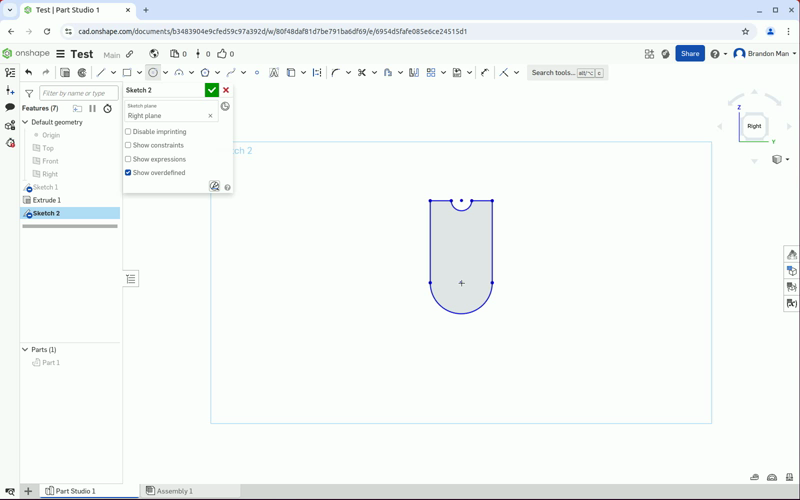
scroll(6)
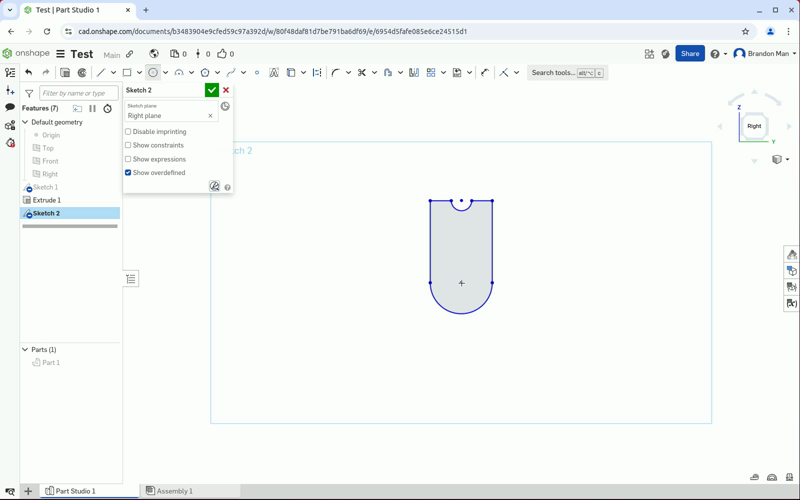
scroll(6)
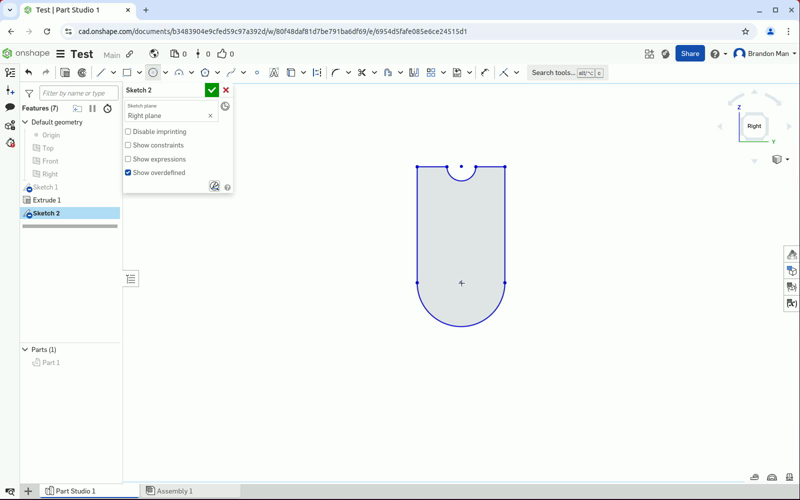
scroll(6)
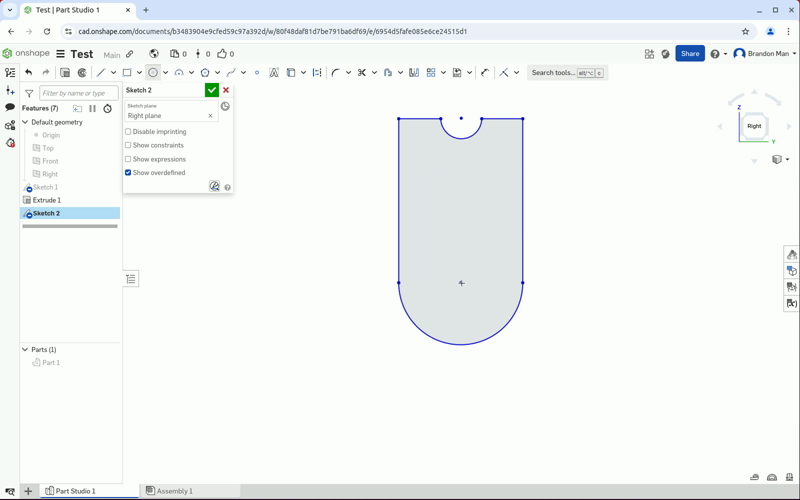
scroll(6)
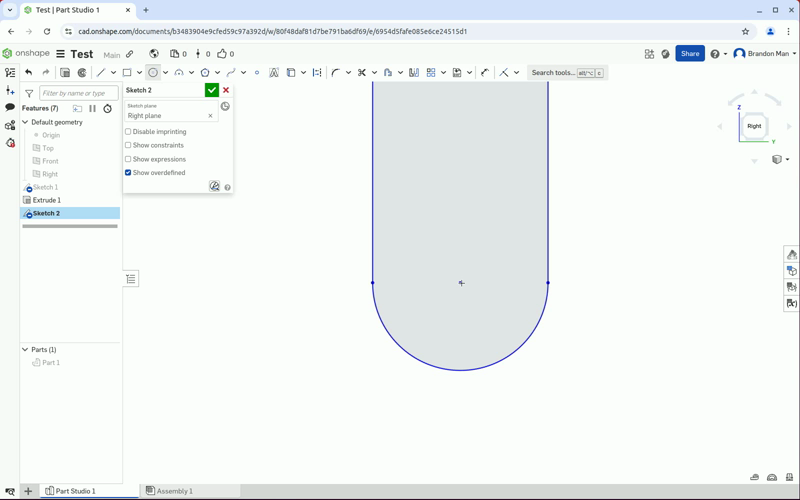
scroll(6)
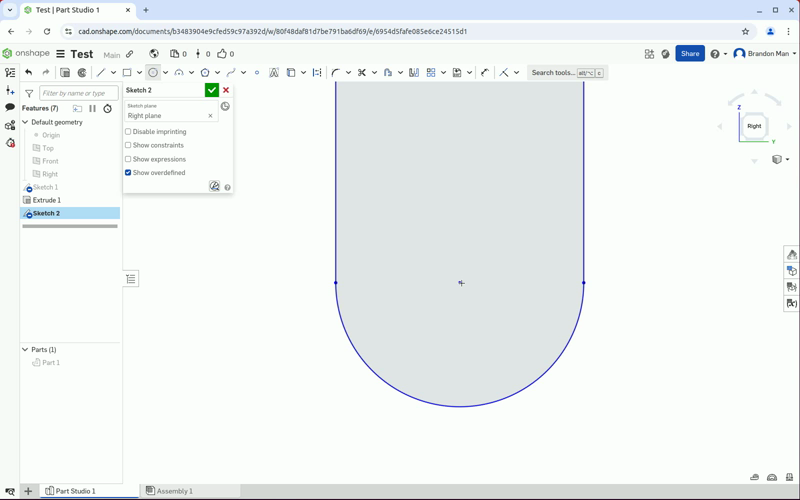
scroll(6)
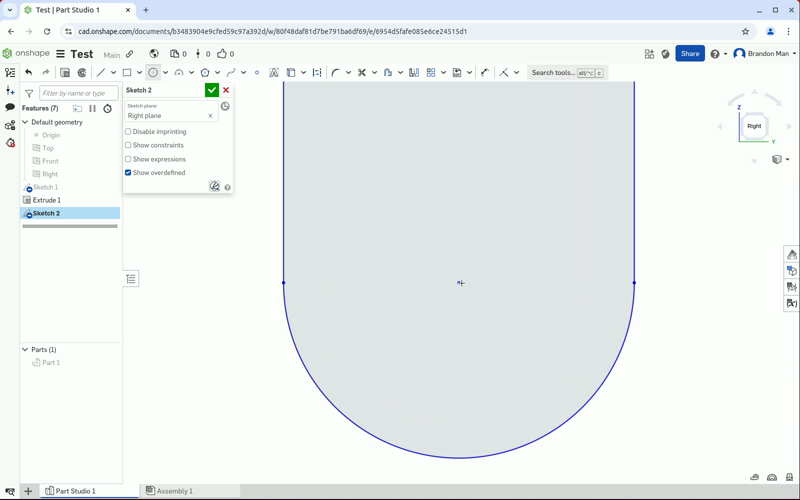
scroll(6)
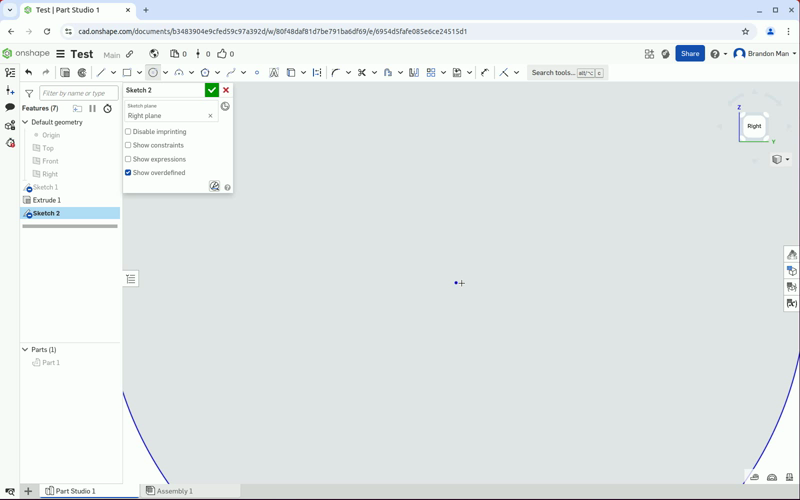
click(461, 282)
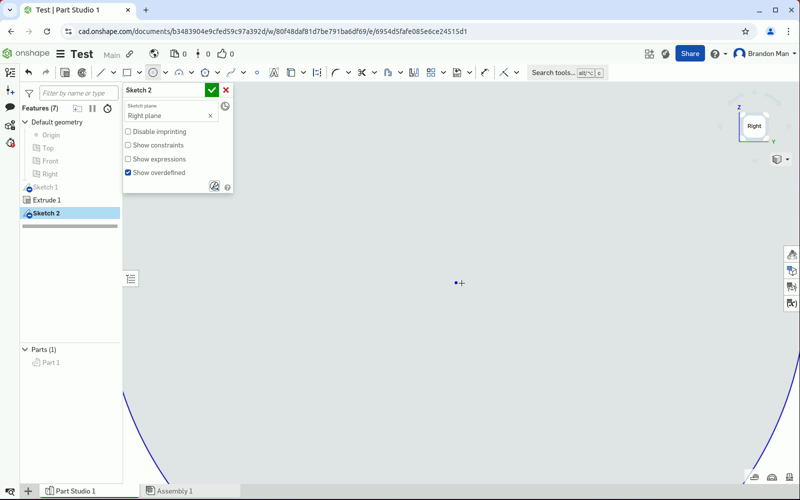
scroll(-6)
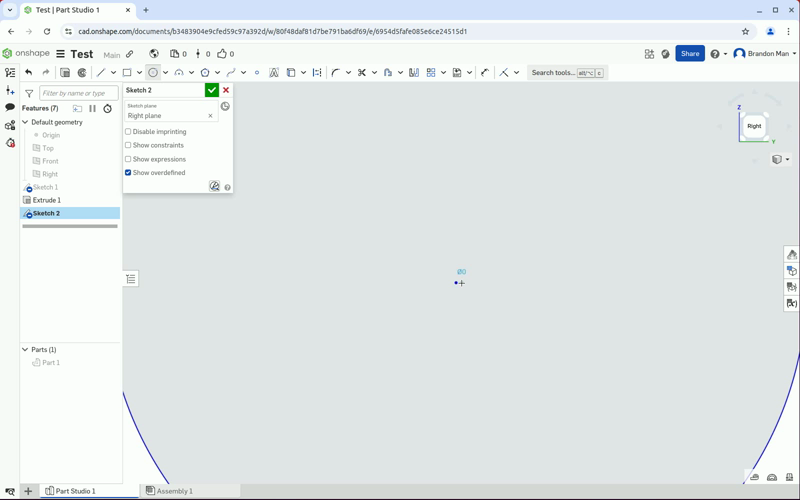
scroll(-6)
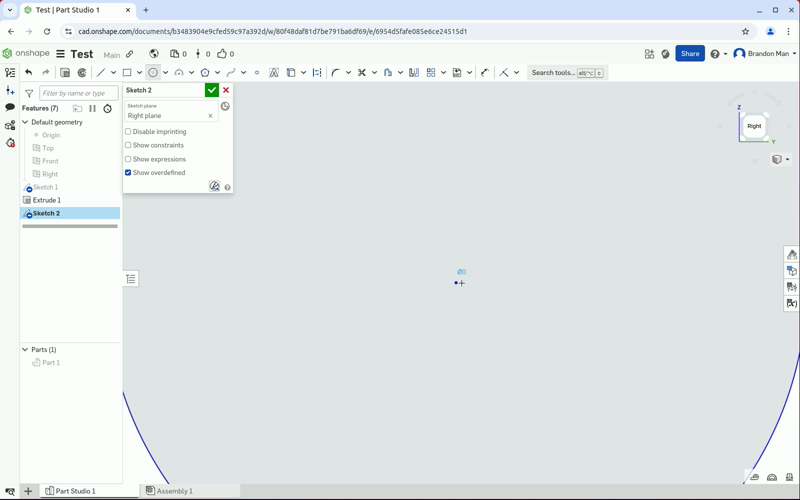
scroll(-6)
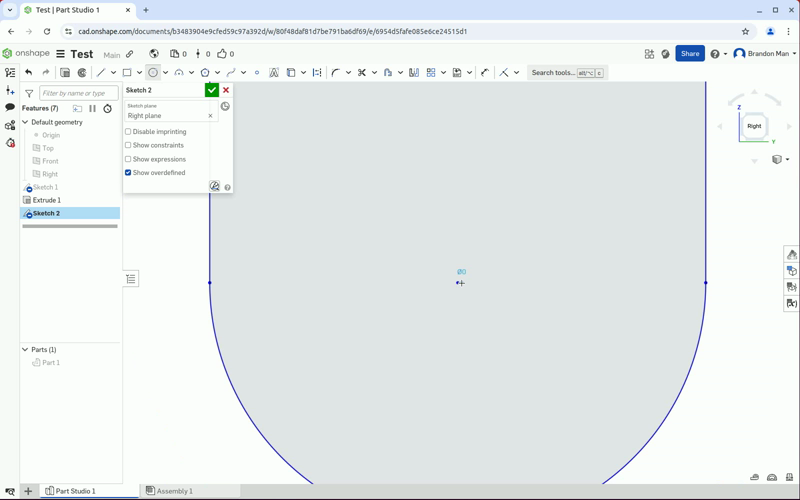
scroll(-6)
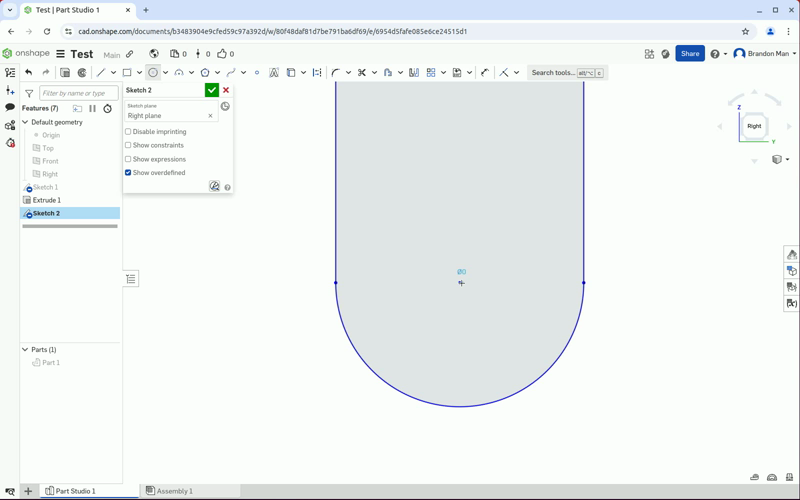
scroll(-6)
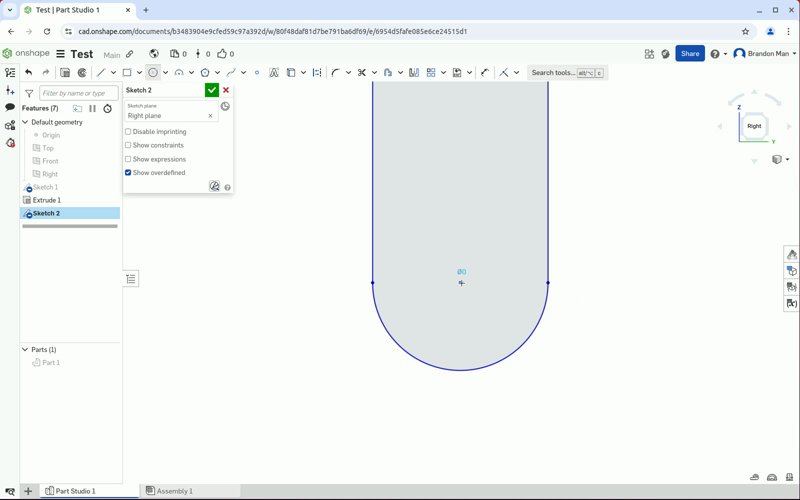
scroll(-6)
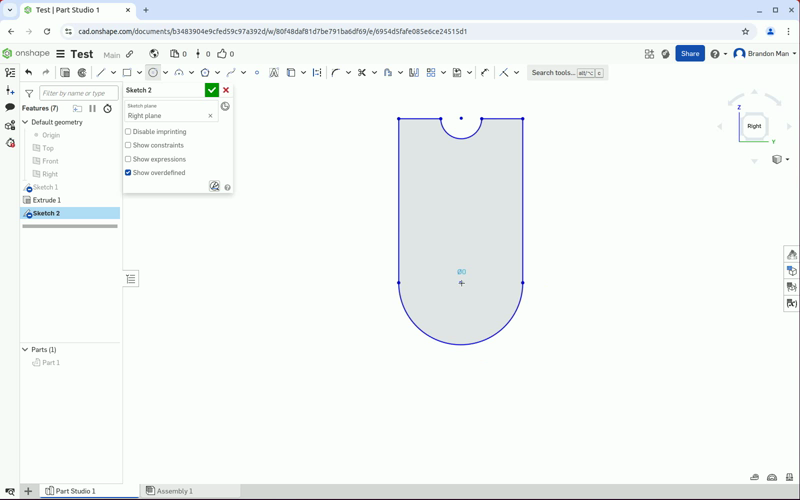
scroll(-6)
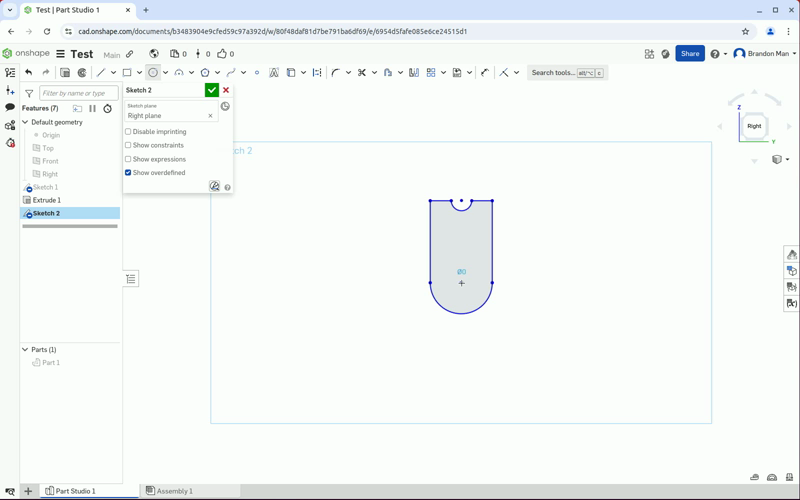
key_up(shift)
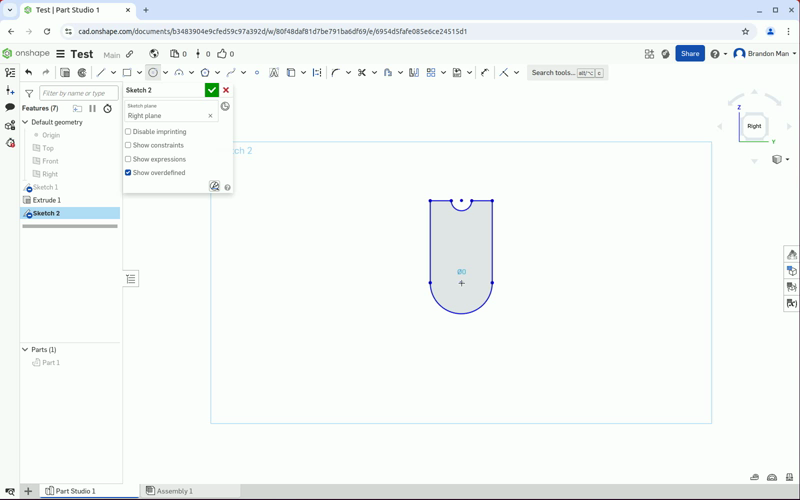
mouse_move(472, 282)
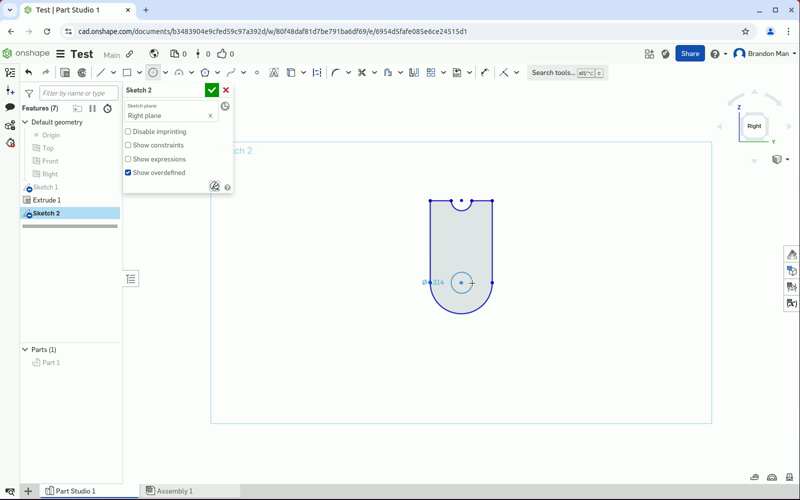
click(472, 282)
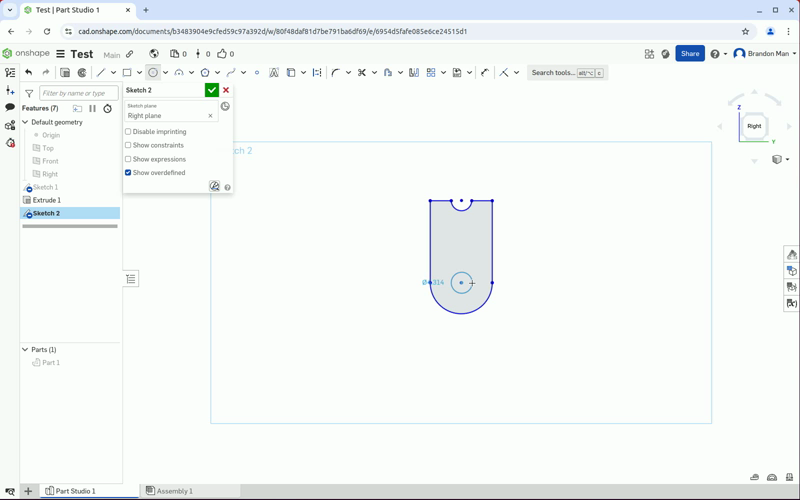
key(esc)
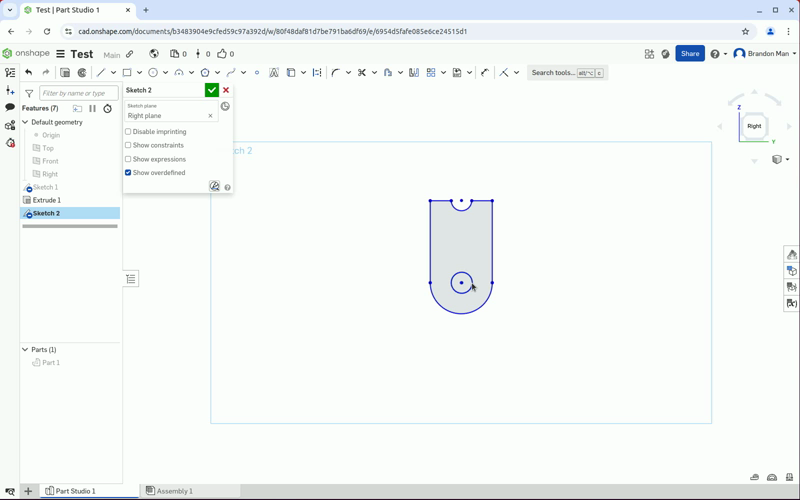
mouse_move(439, 249)
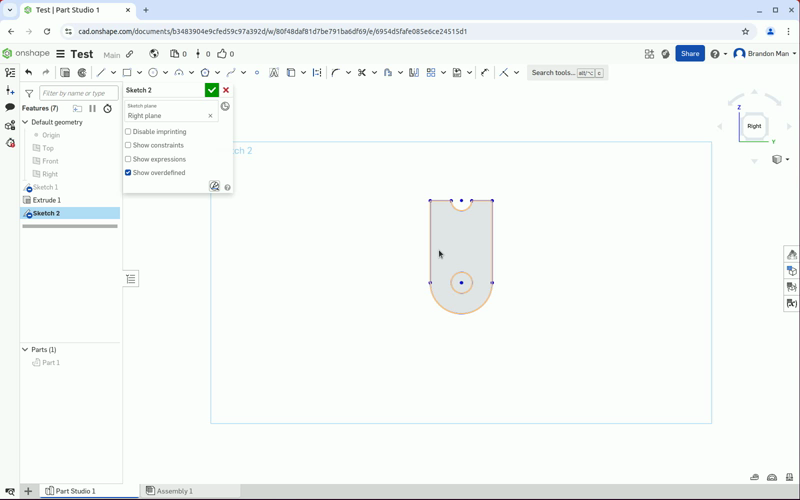
click(439, 249)
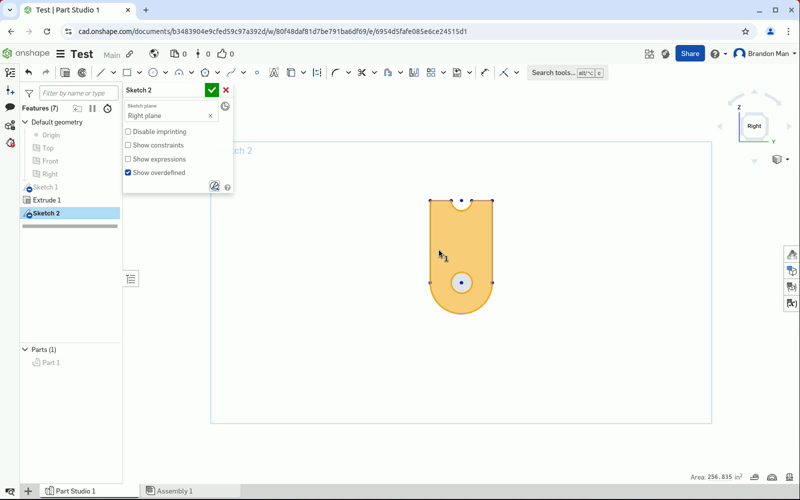
mouse_move(73, 352)
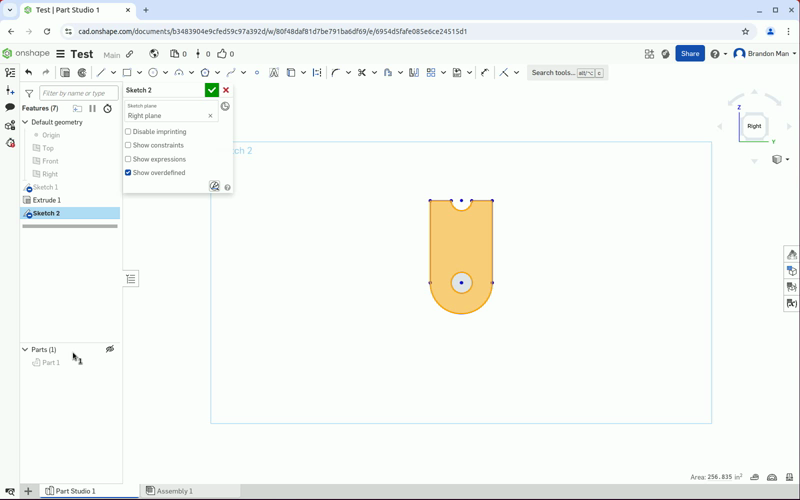
key(shift+y)
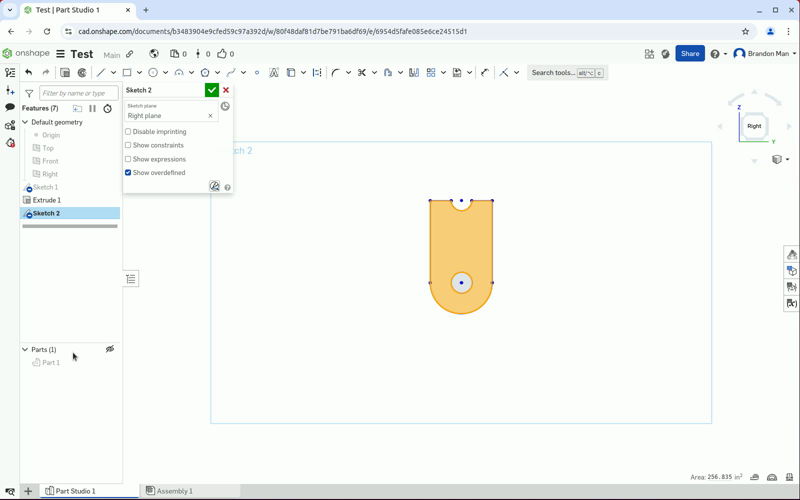
key(shift+e)
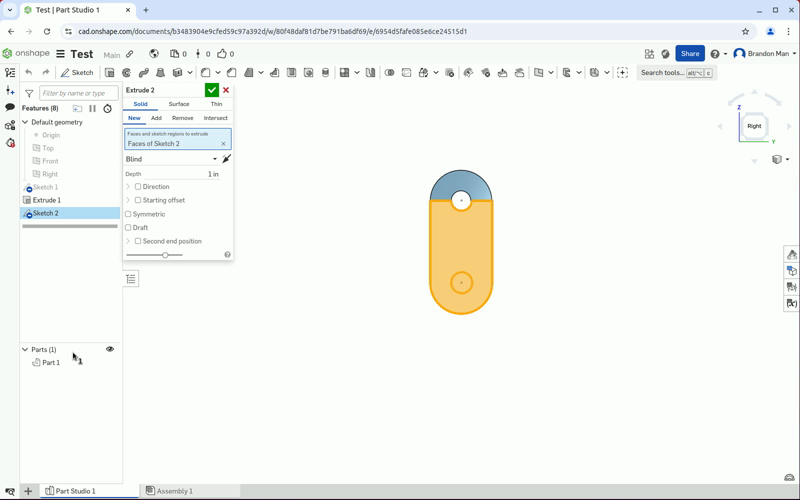
mouse_move(143, 106)
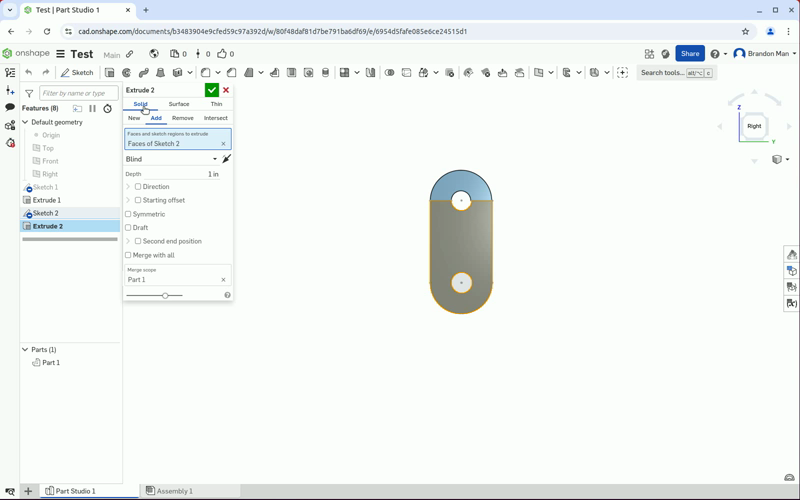
click(143, 106)
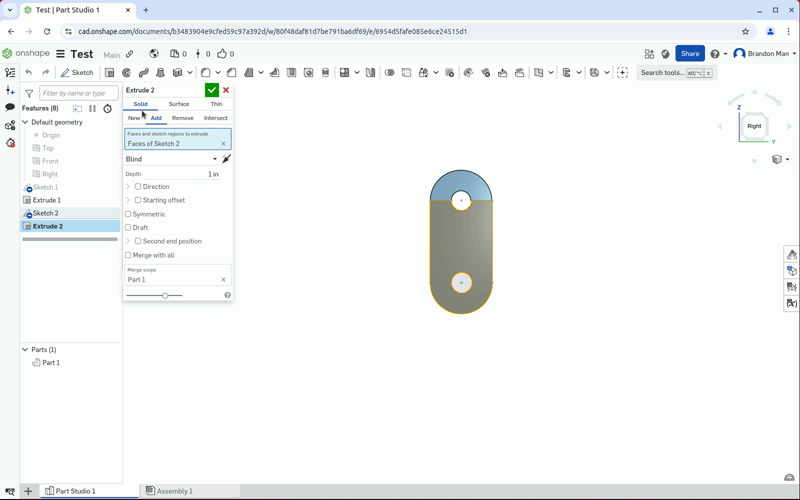
mouse_move(137, 120)
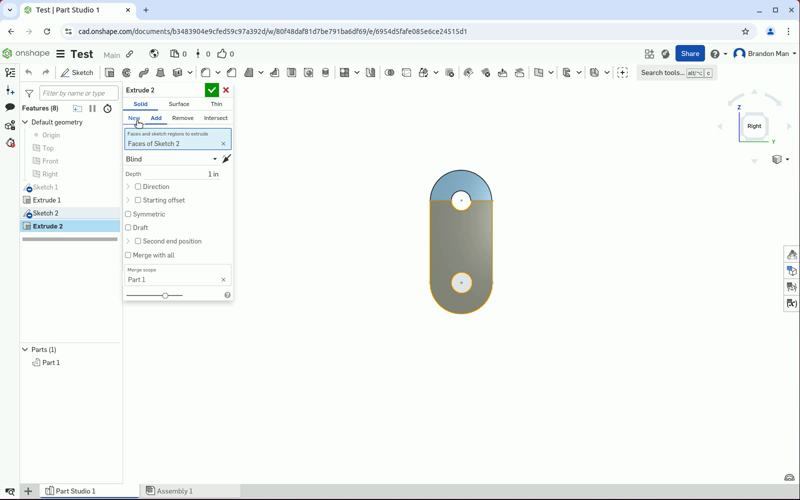
click(137, 120)
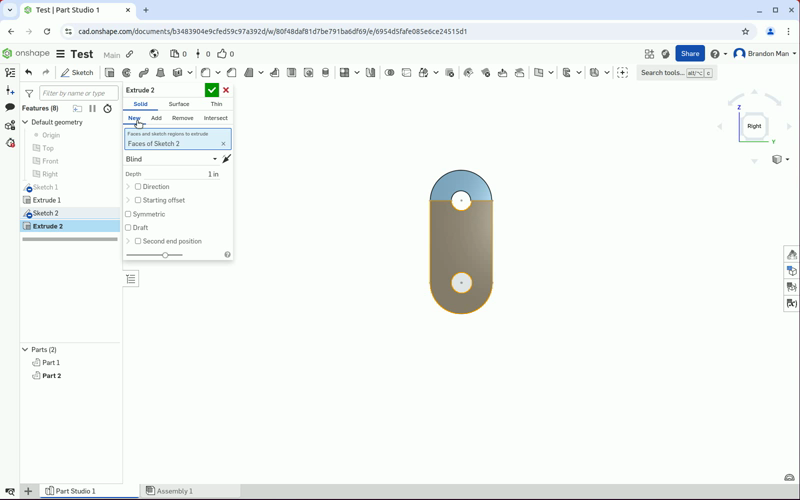
key(tab, 4)
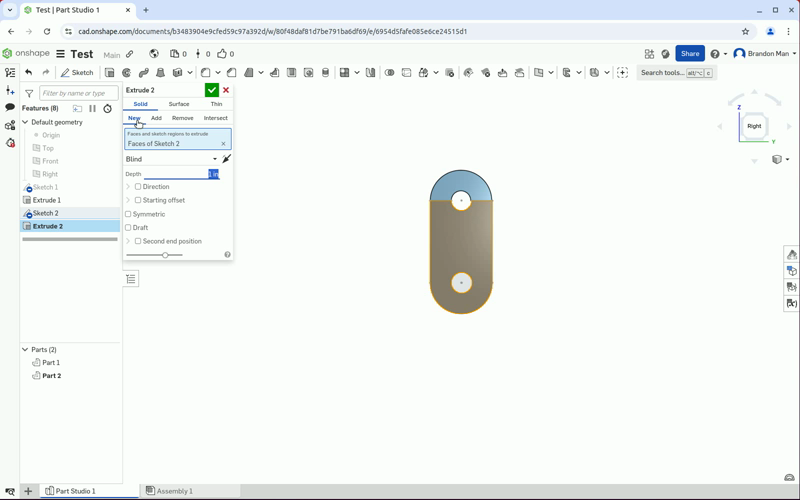
text(4.092)
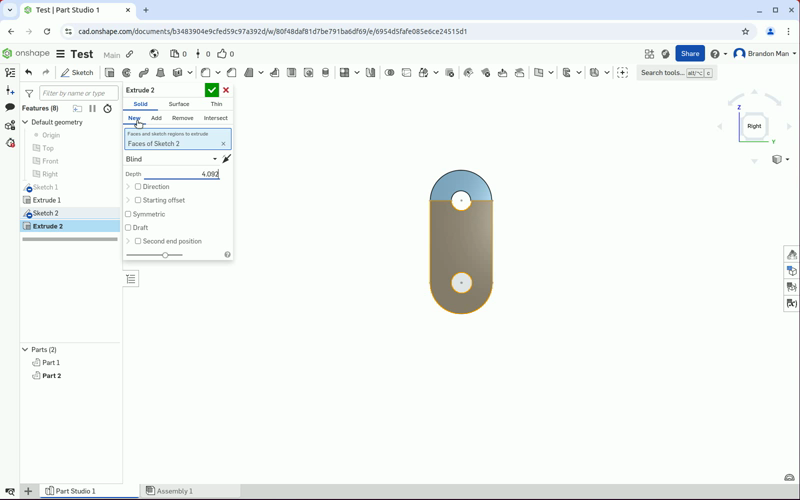
key(enter)
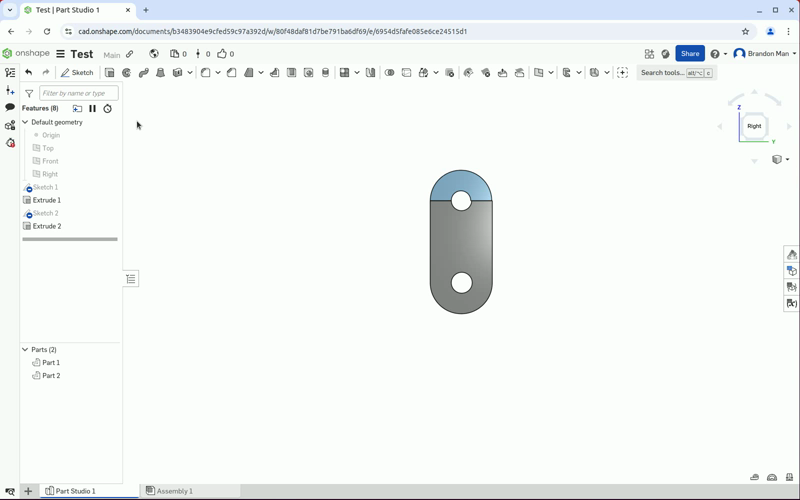
key(shift+h)
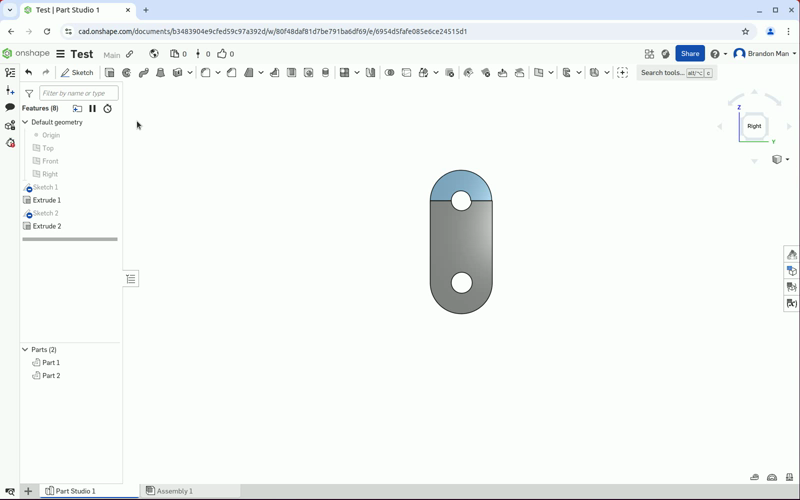
key(shift+h)
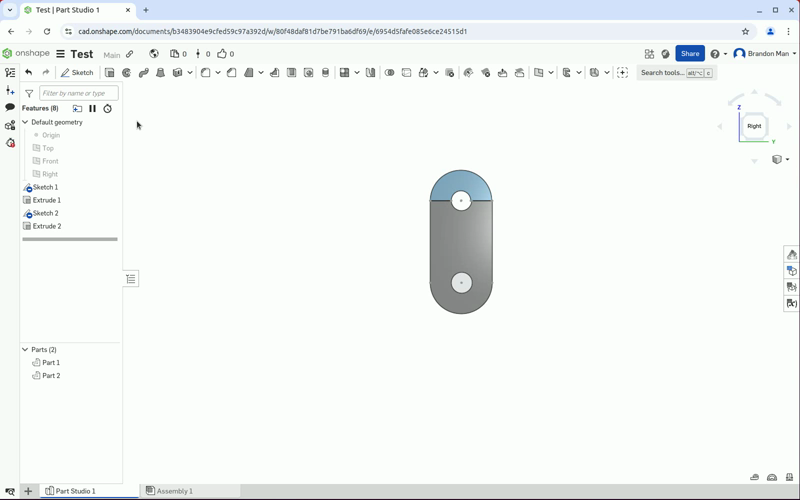
key(shift+7)
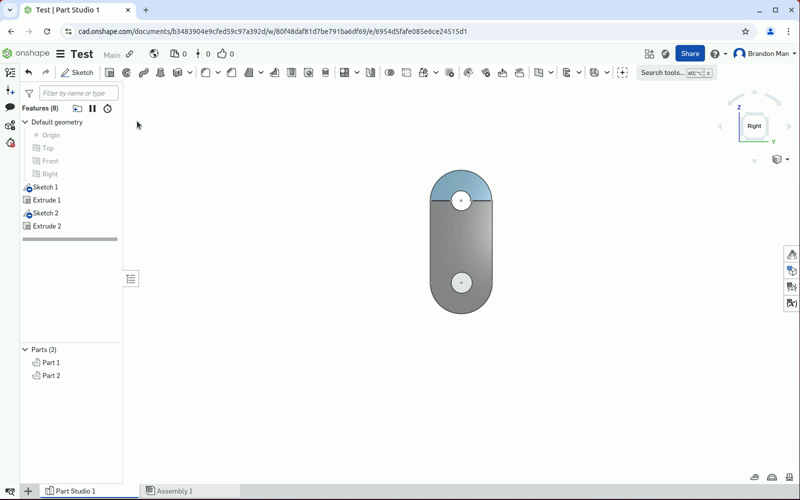
key(right, 2)
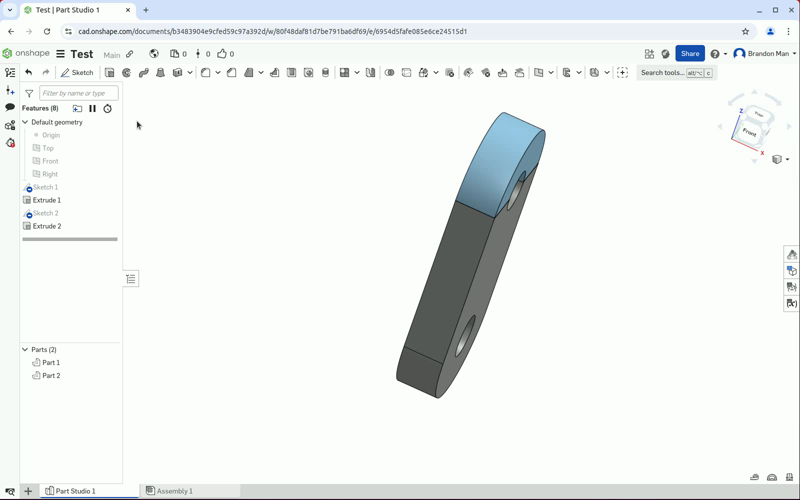
key(down, 2)
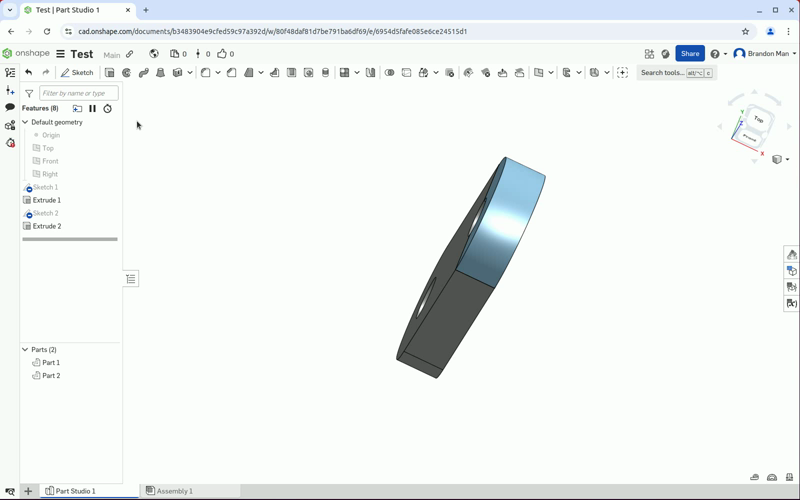
key(up, 2)
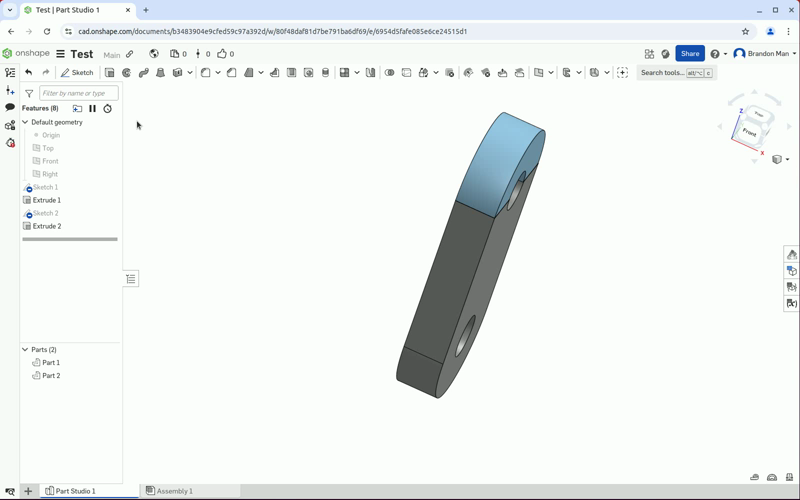
key(left, 2)
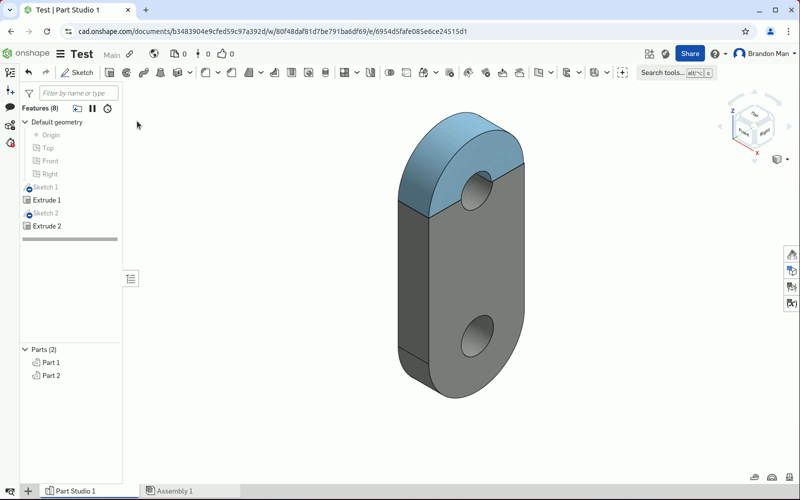
mouse_move(73, 189)
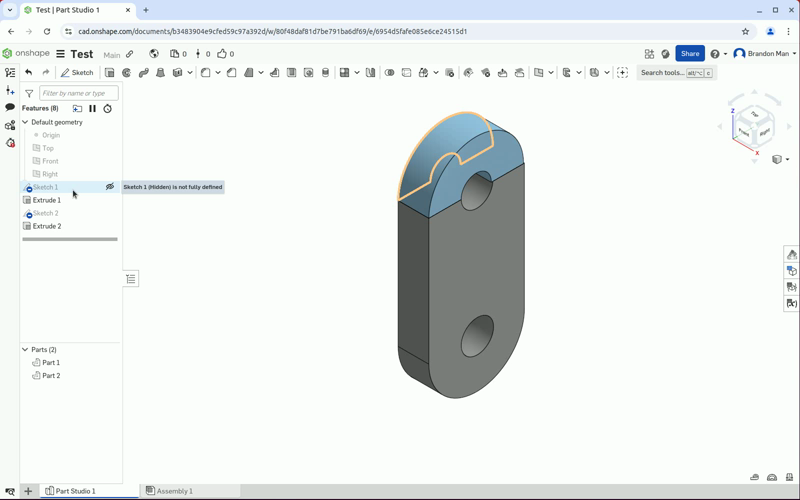
click(73, 189)